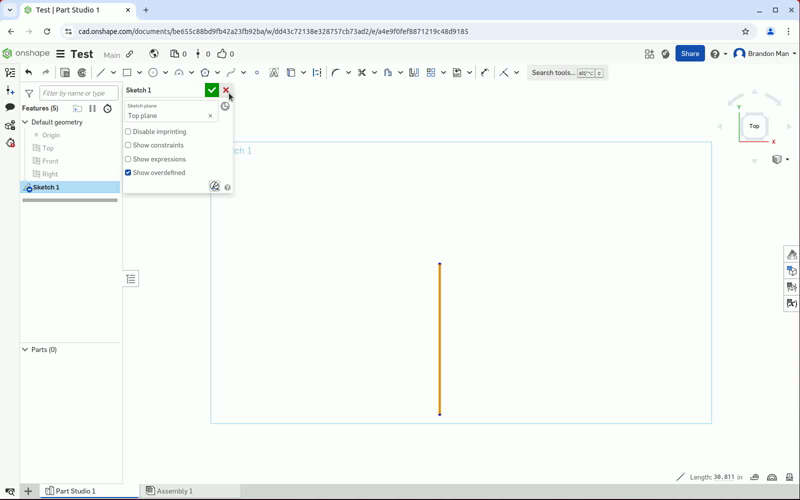
key(shift+h)
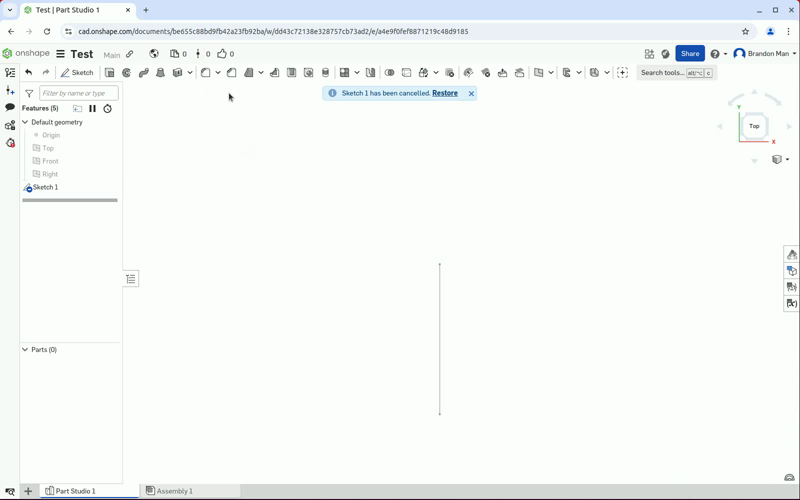
key(shift+s)
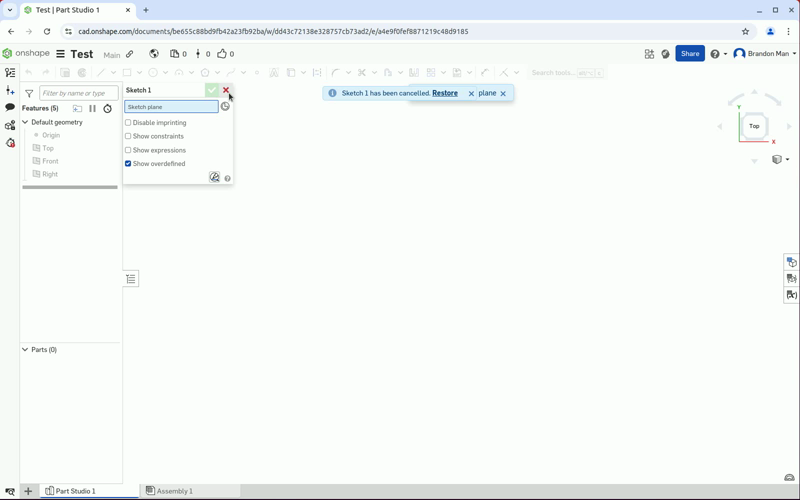
mouse_move(73, 150)
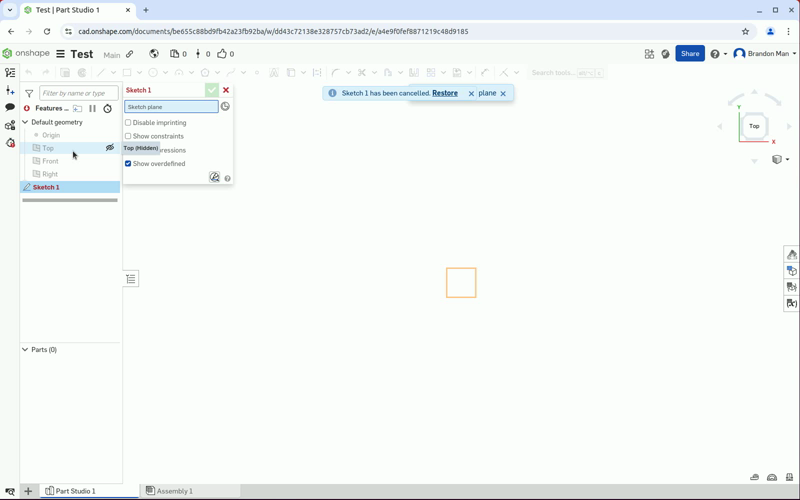
click(73, 150)
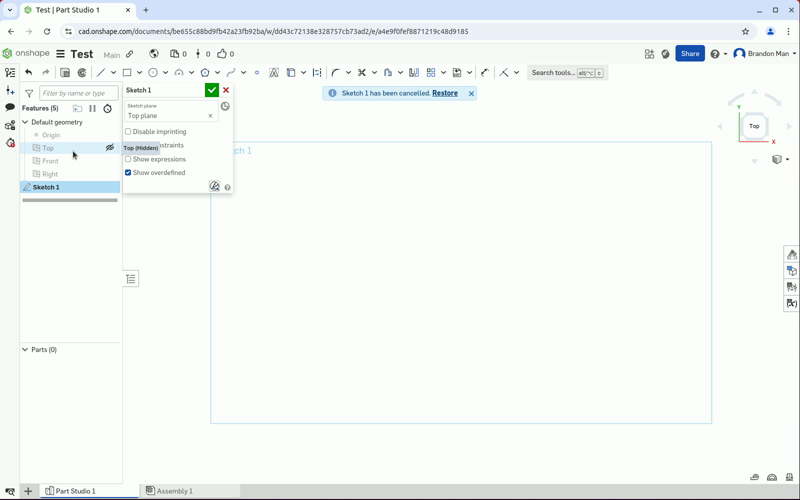
mouse_move(73, 352)
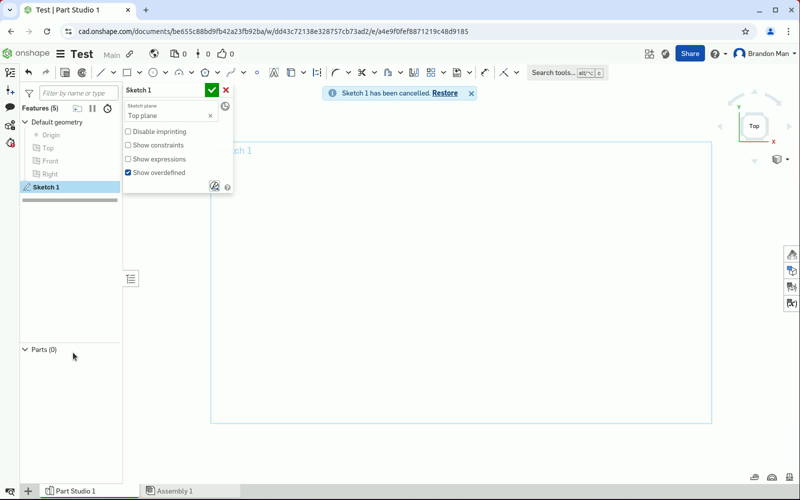
key(y)
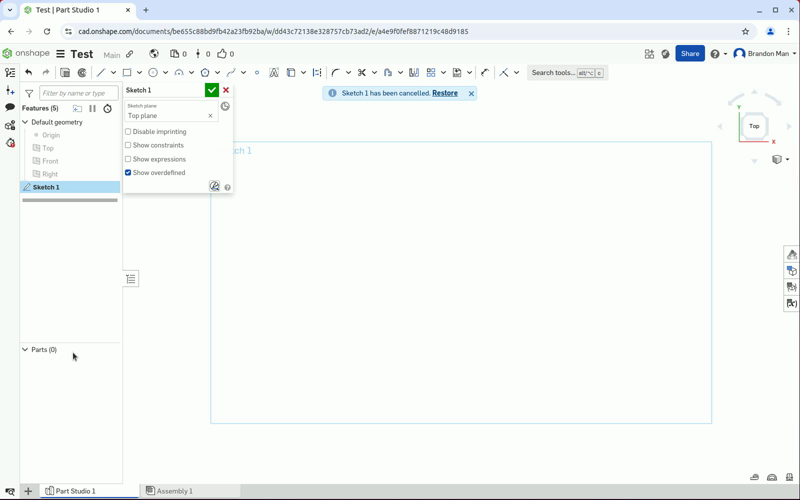
key(l)
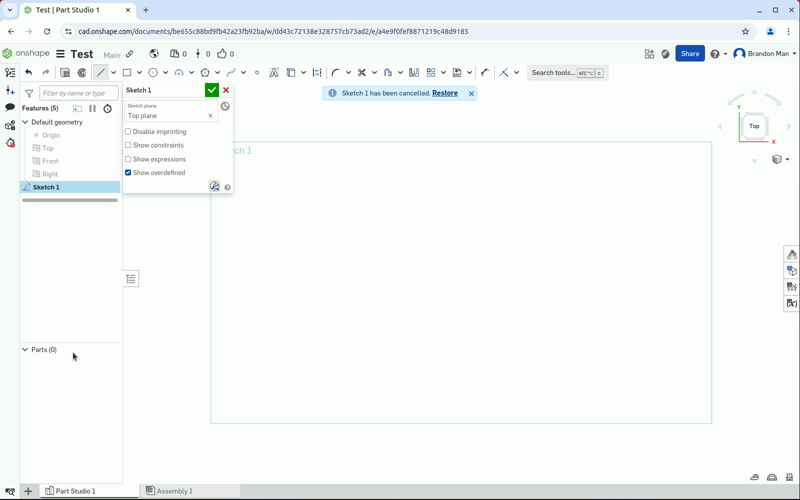
key_down(shift)
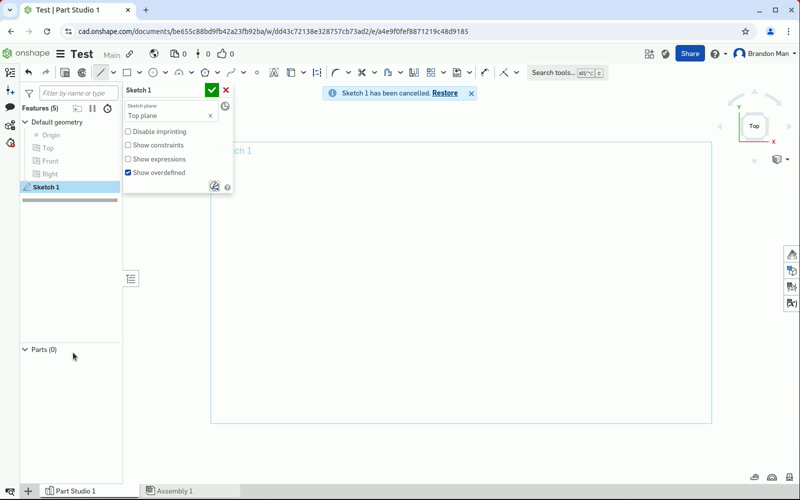
mouse_move(348, 361)
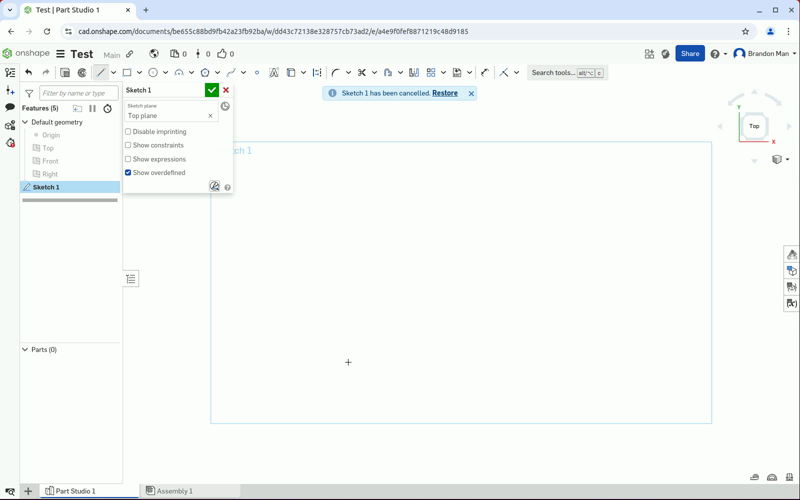
click(348, 361)
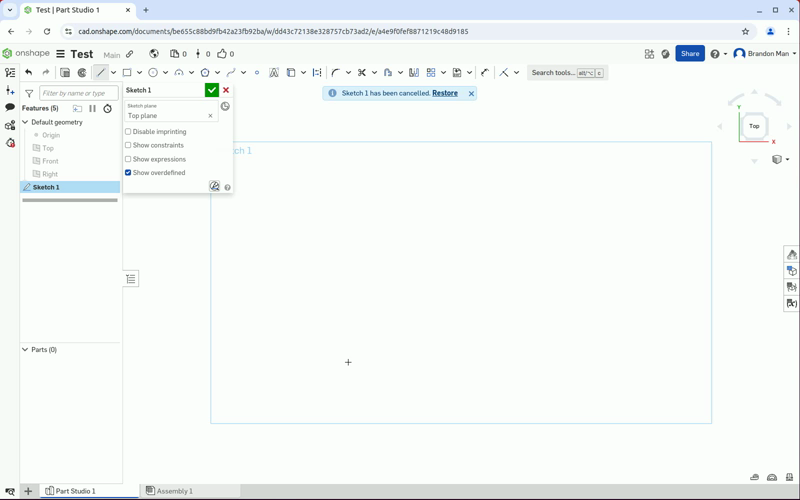
key_up(shift)
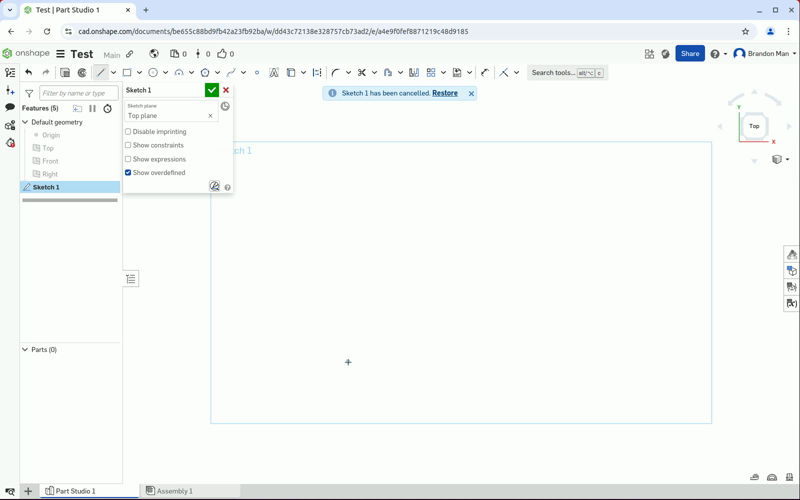
key_down(shift)
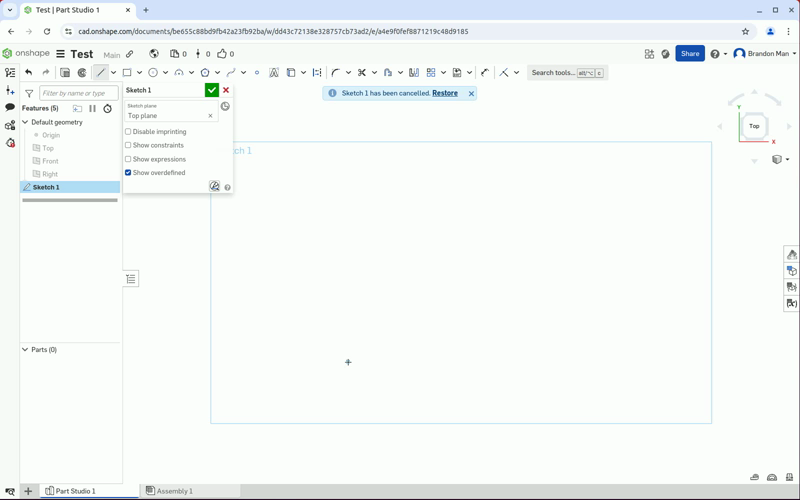
mouse_move(572, 361)
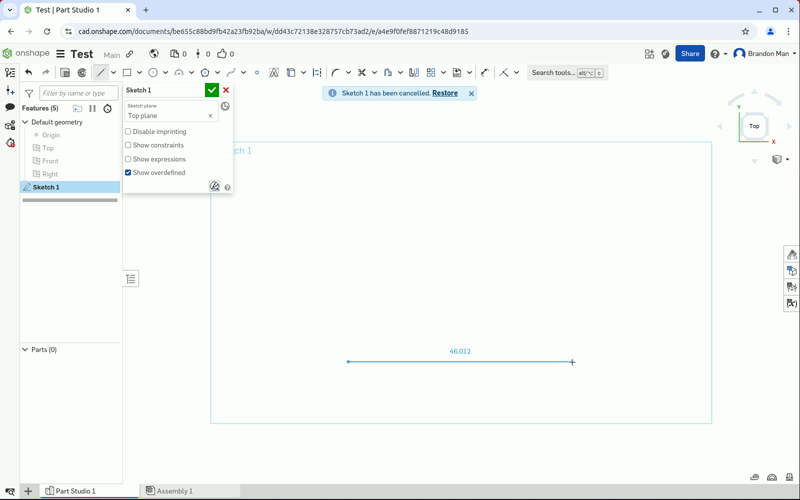
click(572, 361)
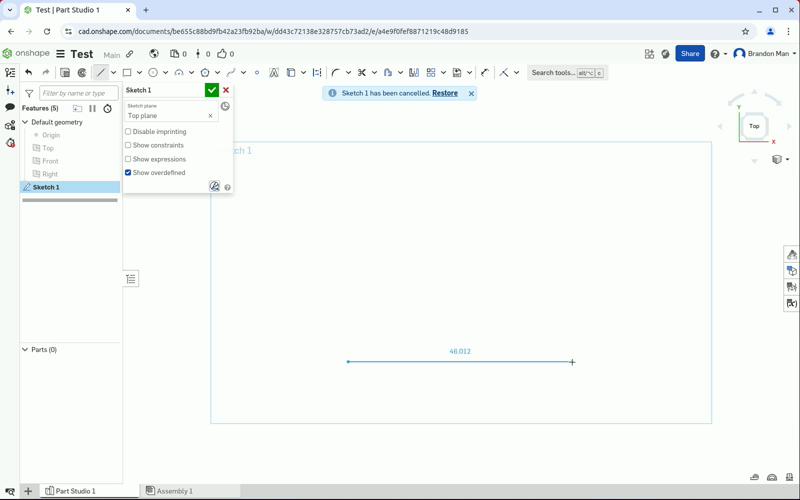
key_up(shift)
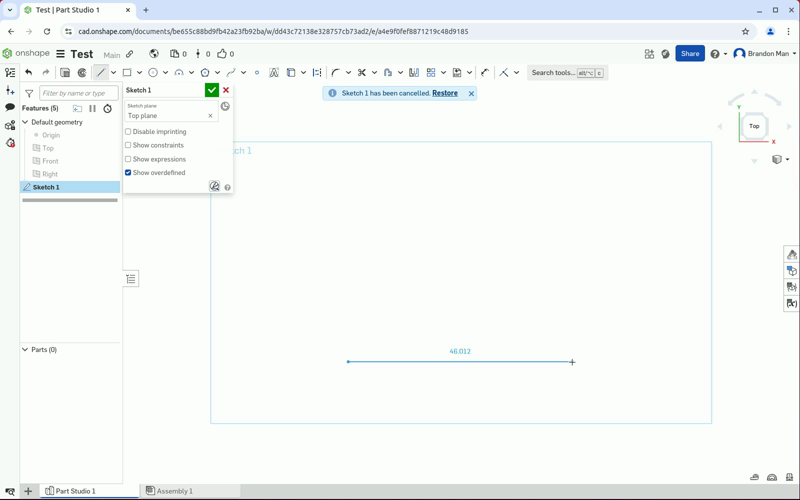
key_down(shift)
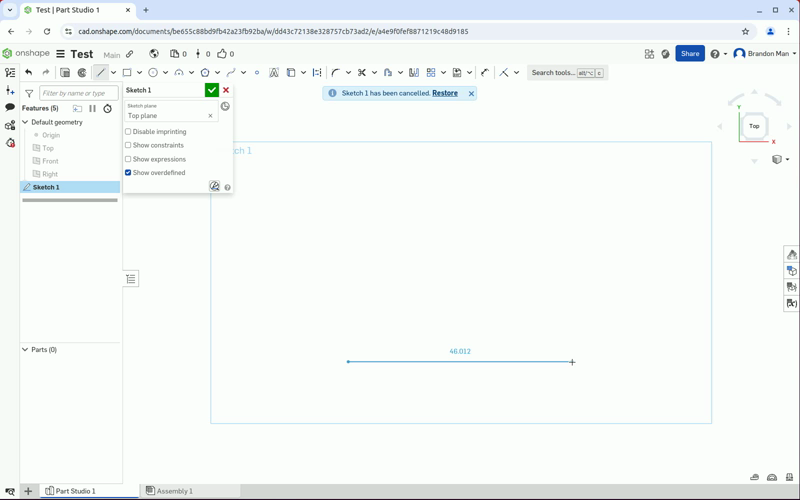
mouse_move(572, 205)
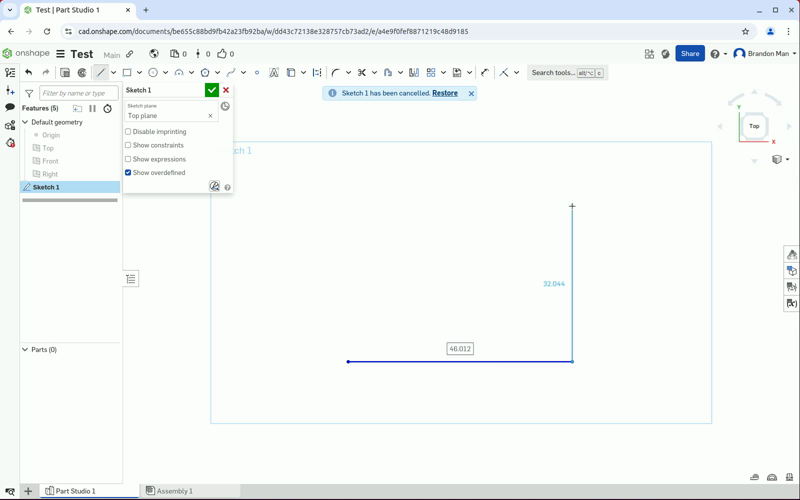
click(572, 205)
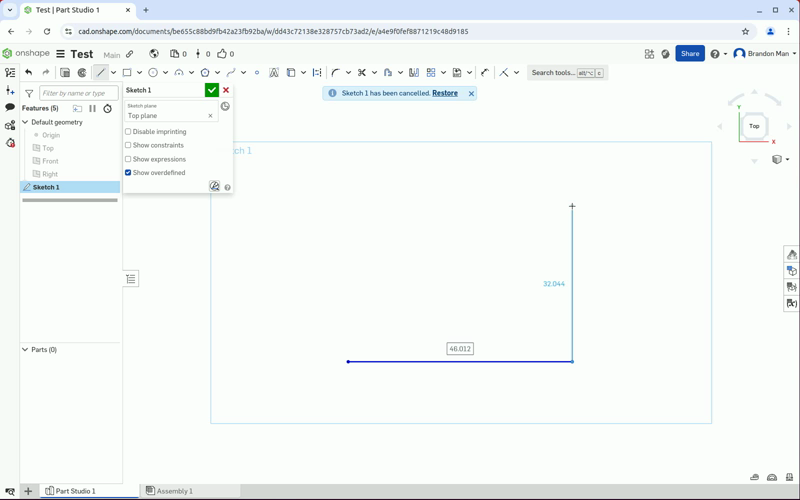
key_up(shift)
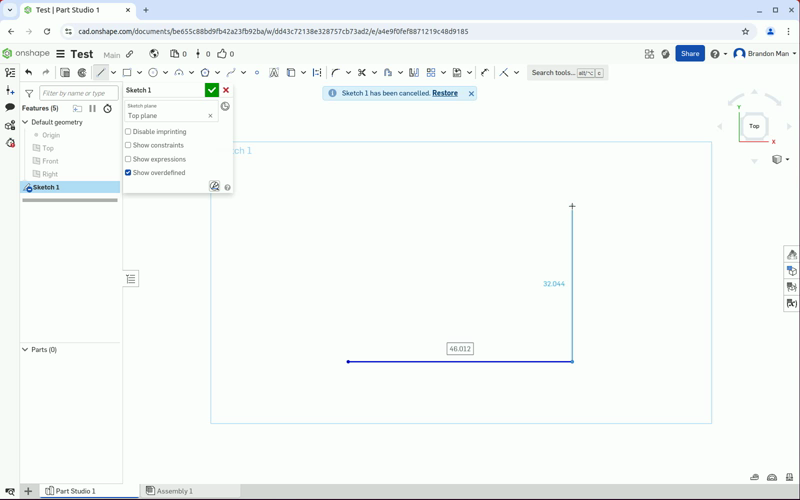
key_down(shift)
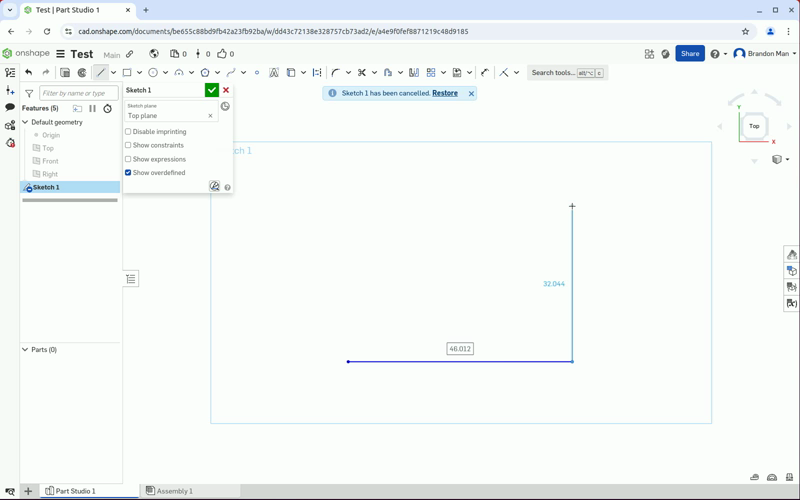
mouse_move(348, 205)
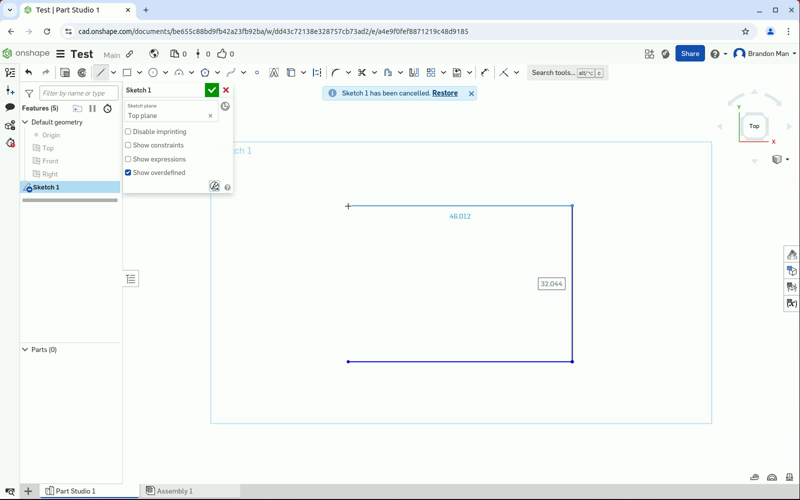
click(348, 205)
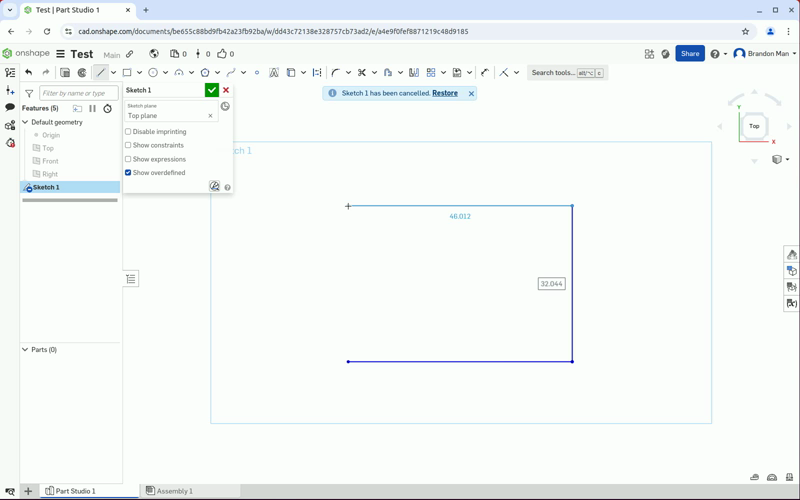
key_up(shift)
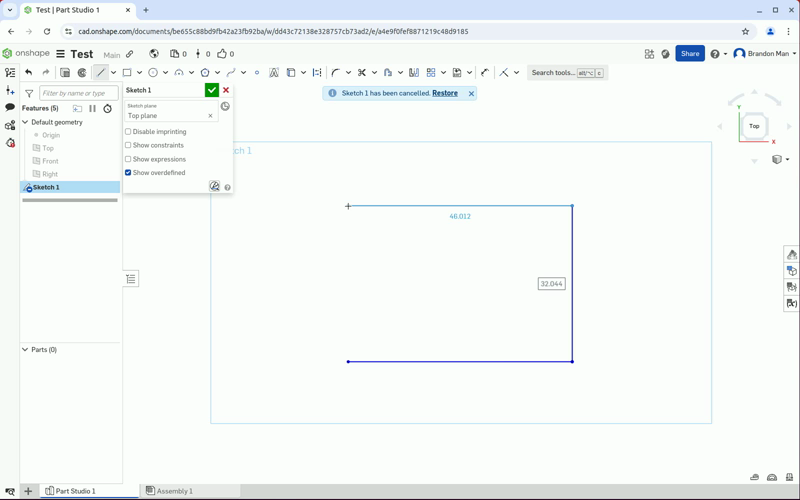
key_down(shift)
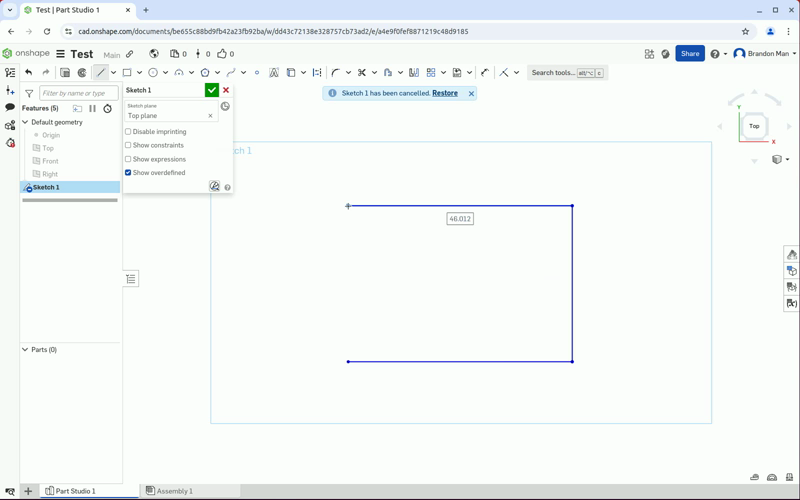
mouse_move(348, 361)
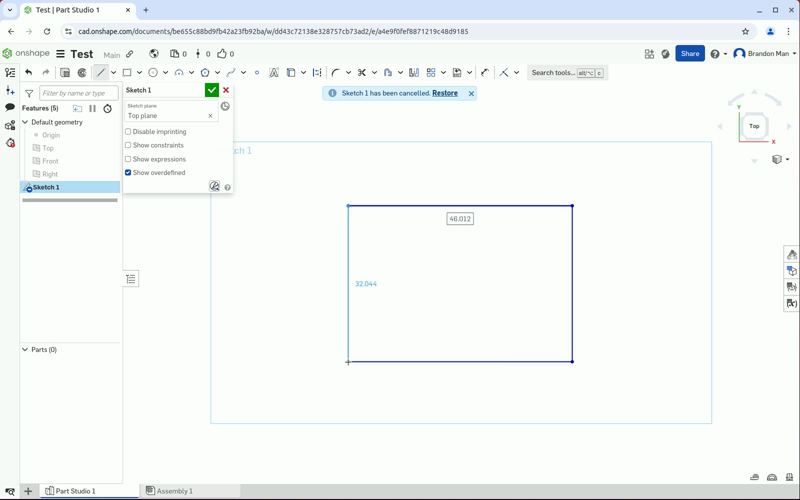
key_up(shift)
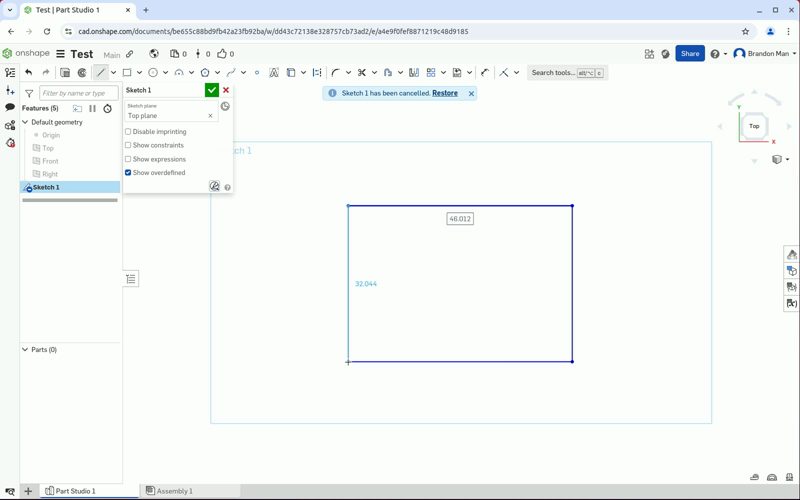
click(348, 361)
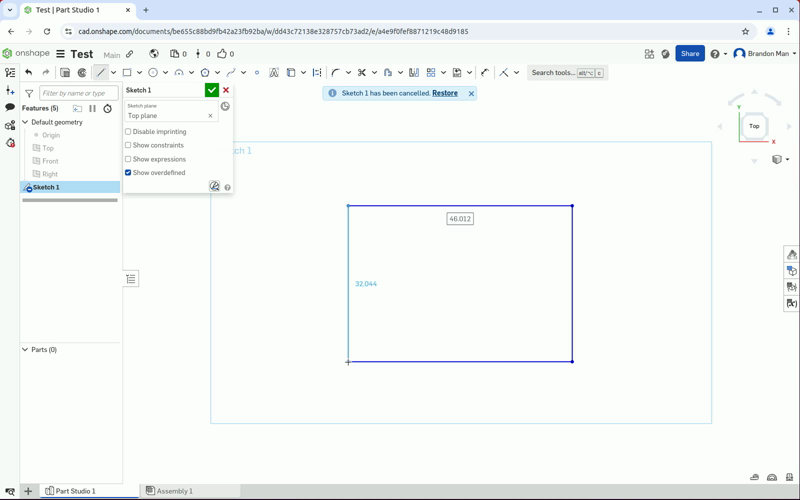
key(esc)
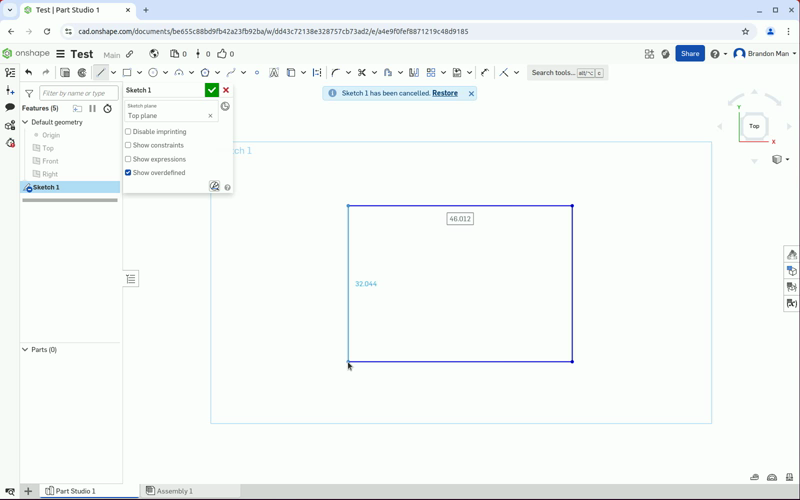
mouse_move(390, 264)
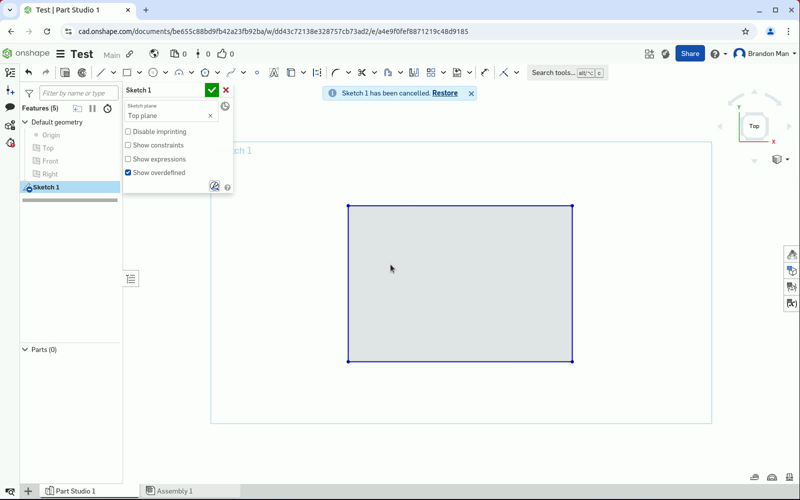
click(390, 264)
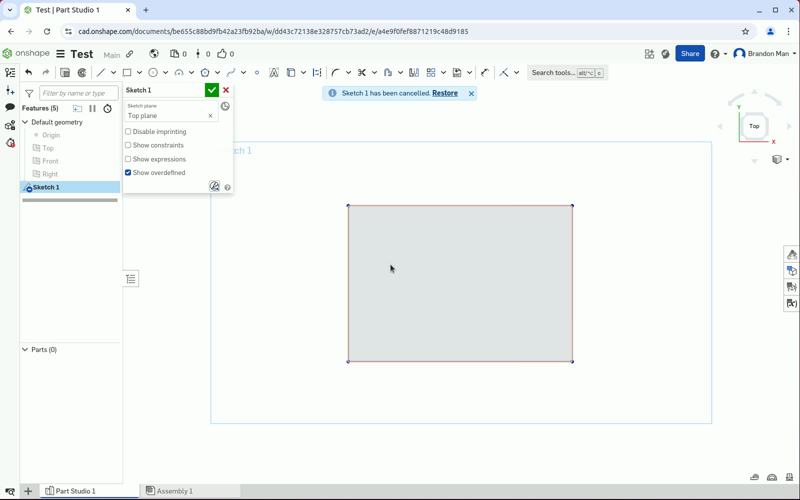
mouse_move(73, 352)
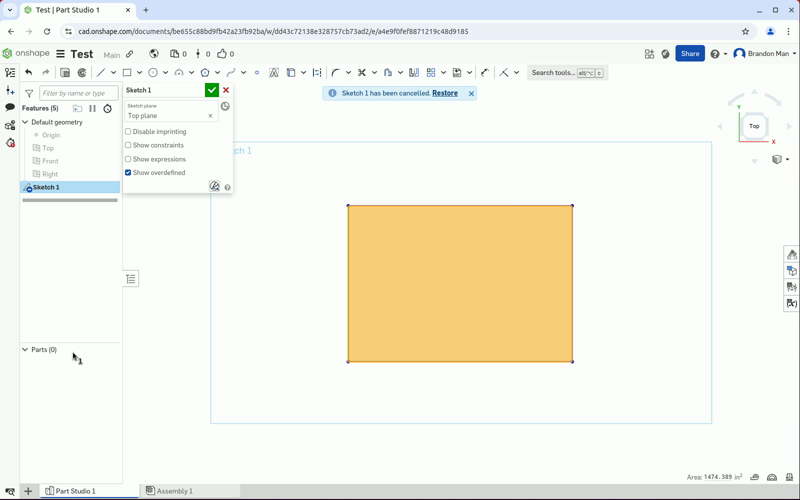
key(shift+y)
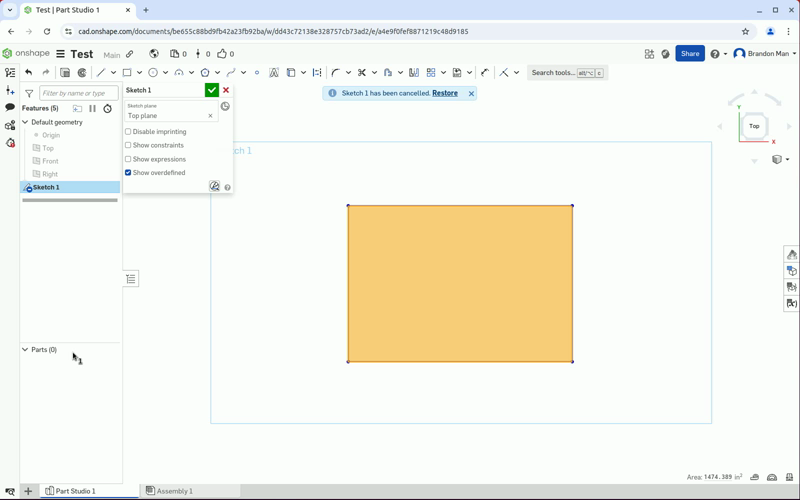
key(shift+e)
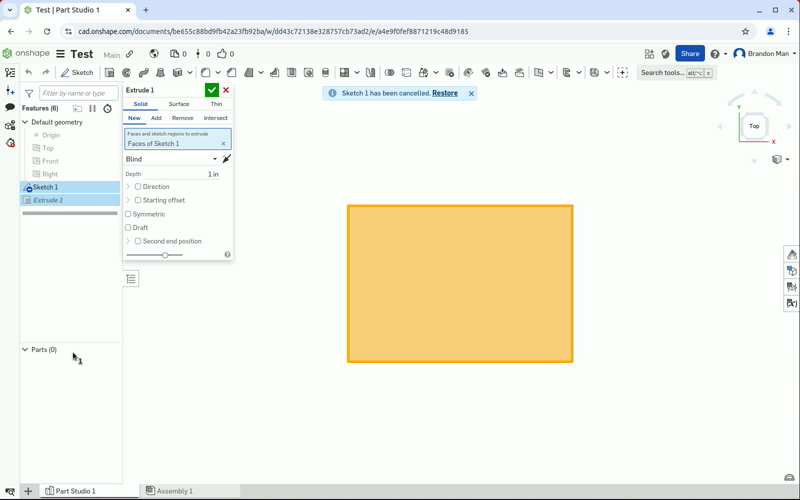
mouse_move(143, 106)
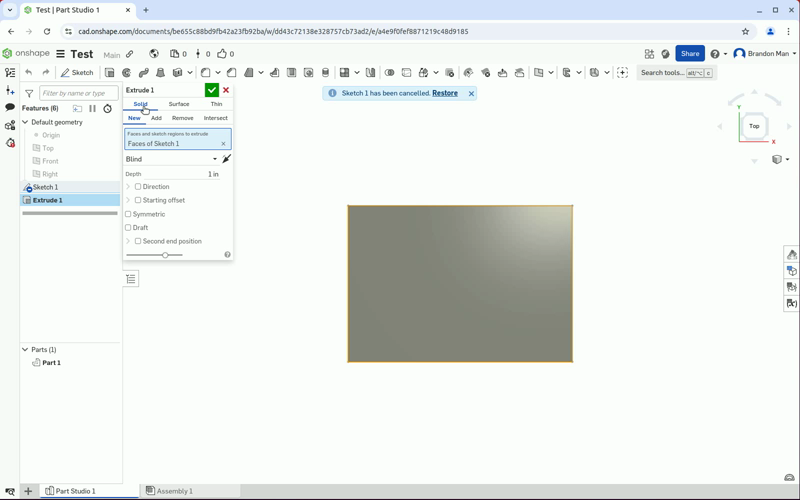
click(143, 106)
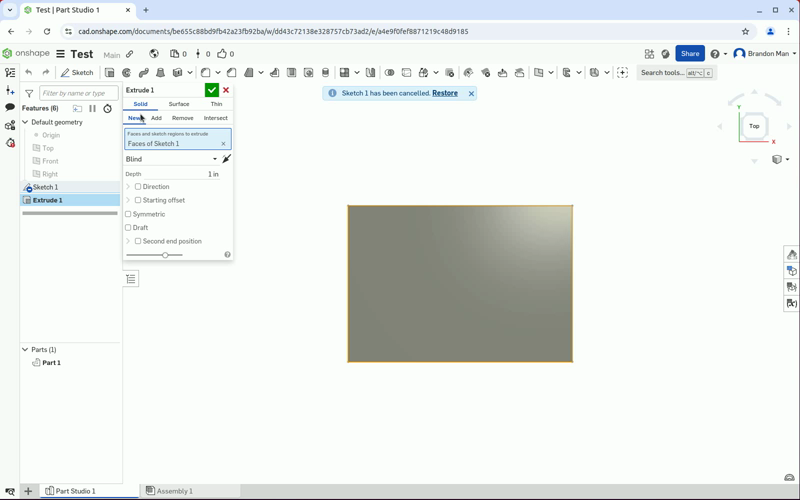
mouse_move(137, 120)
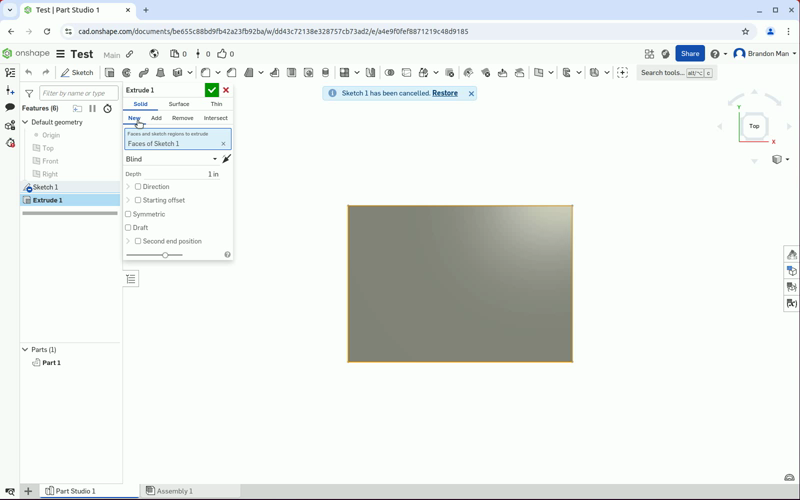
click(137, 120)
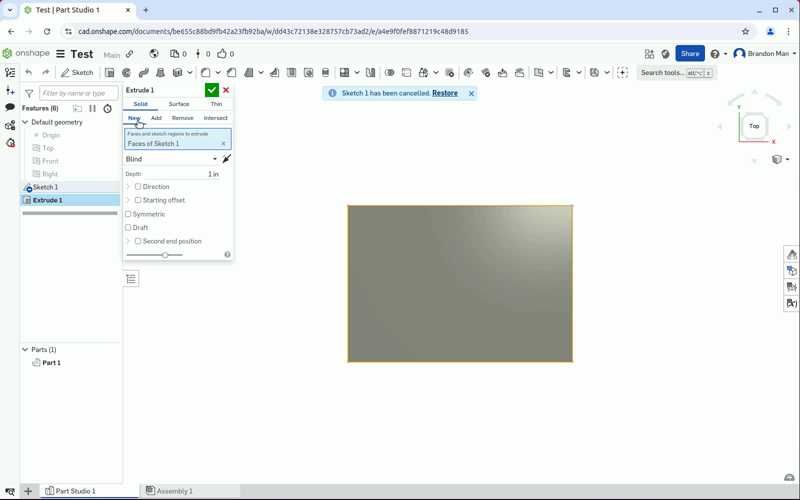
key(tab, 4)
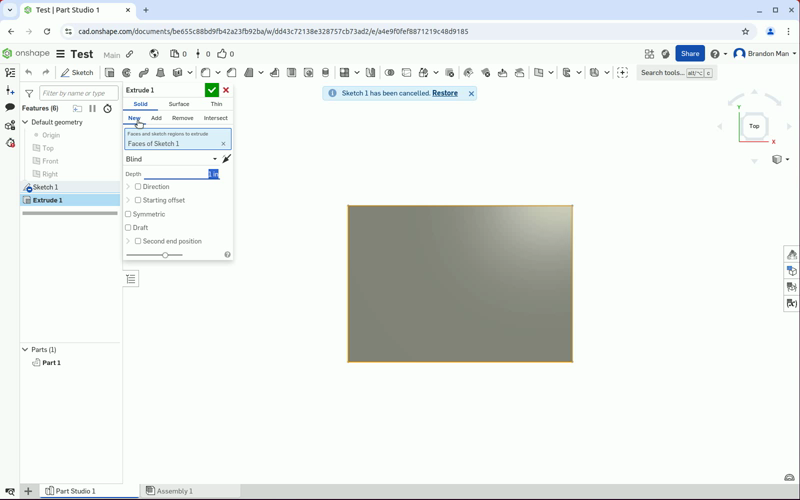
text(18.535)
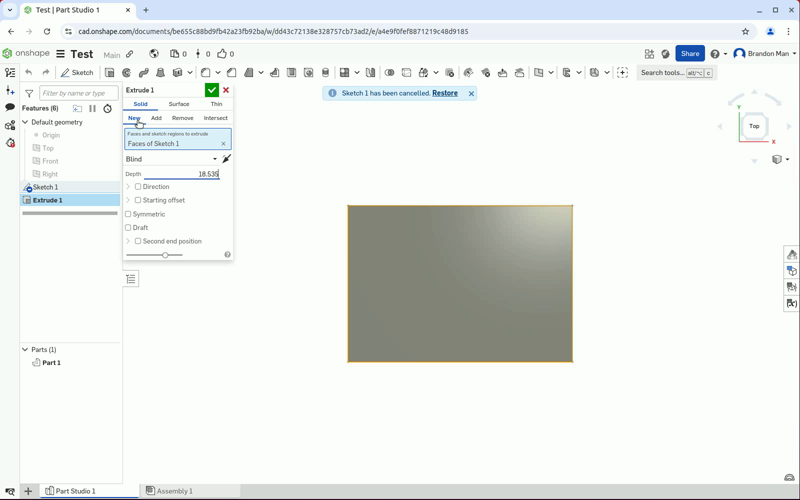
key(tab, 3)
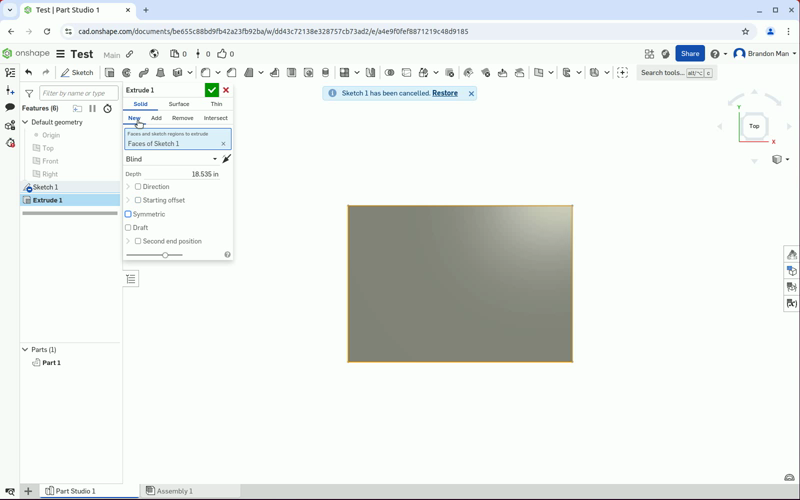
key(tab, 2)
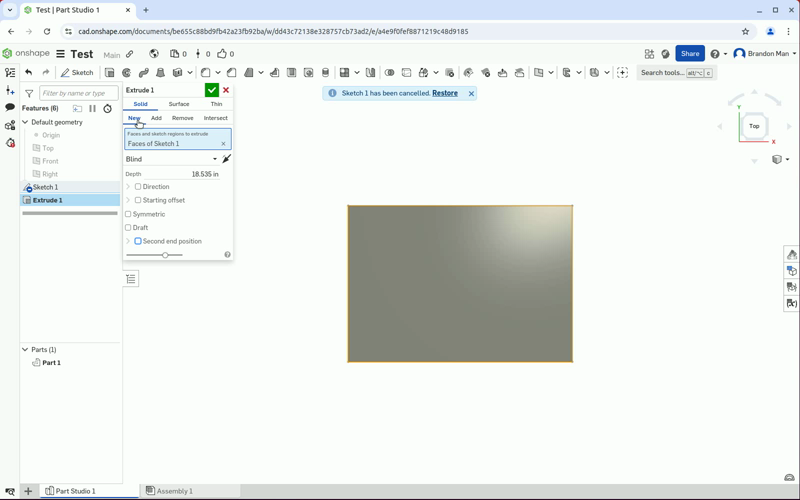
key(space)
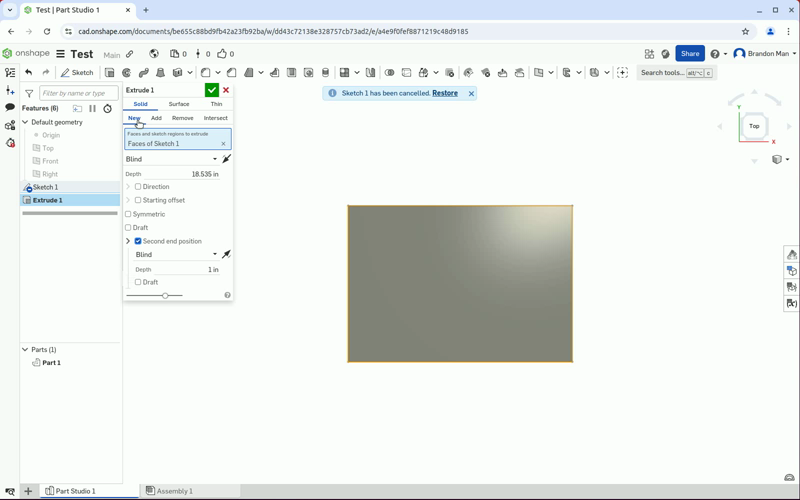
key(tab, 3)
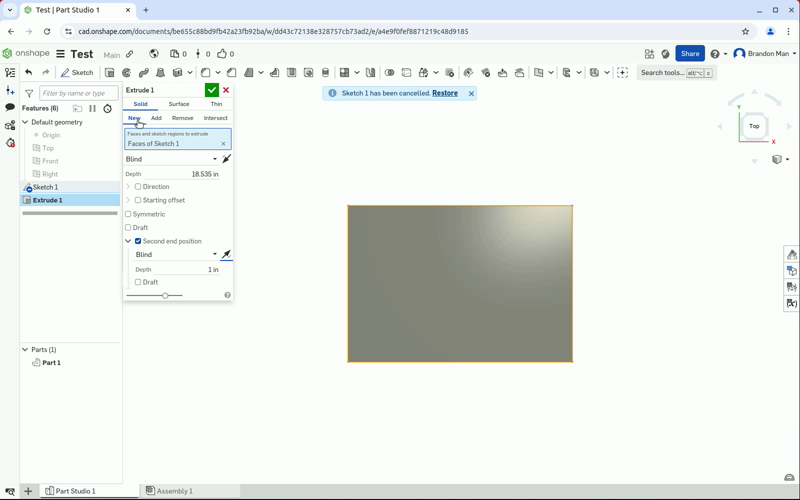
text(9.147)
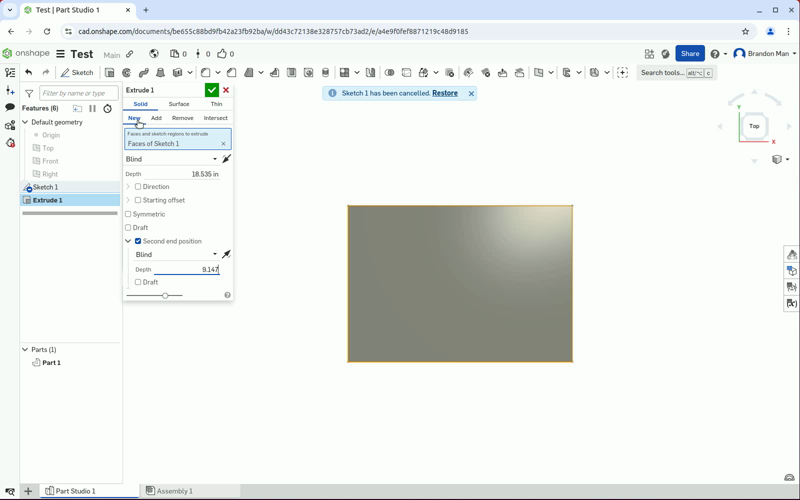
key(enter)
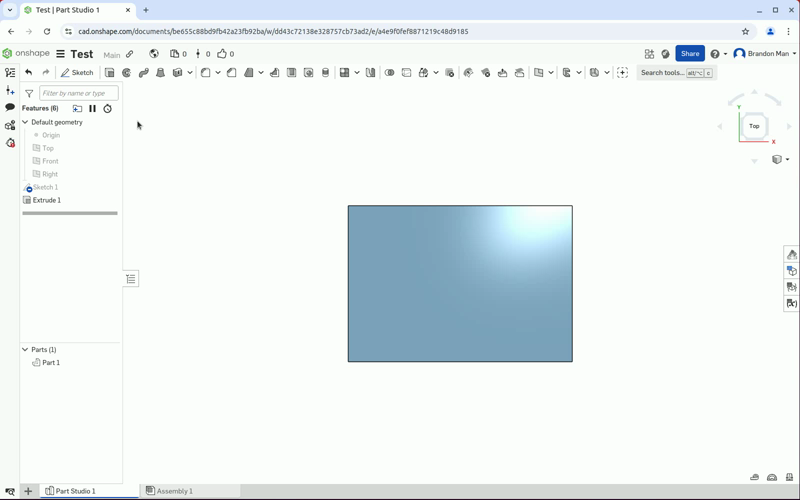
key(shift+h)
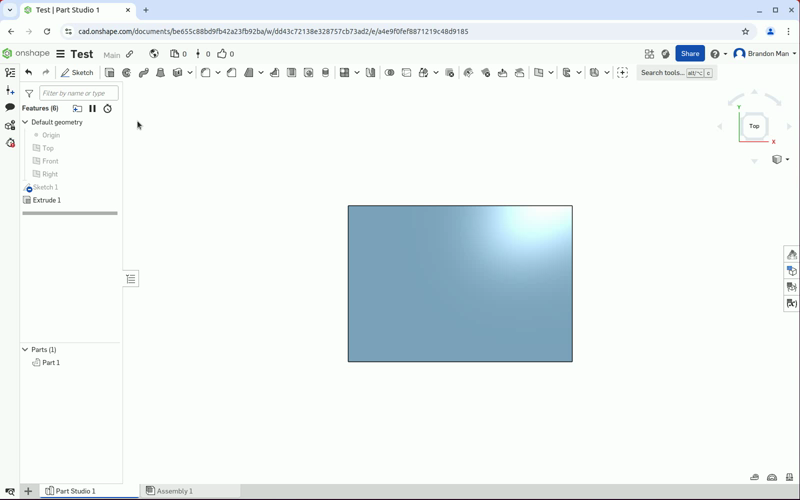
key(shift+h)
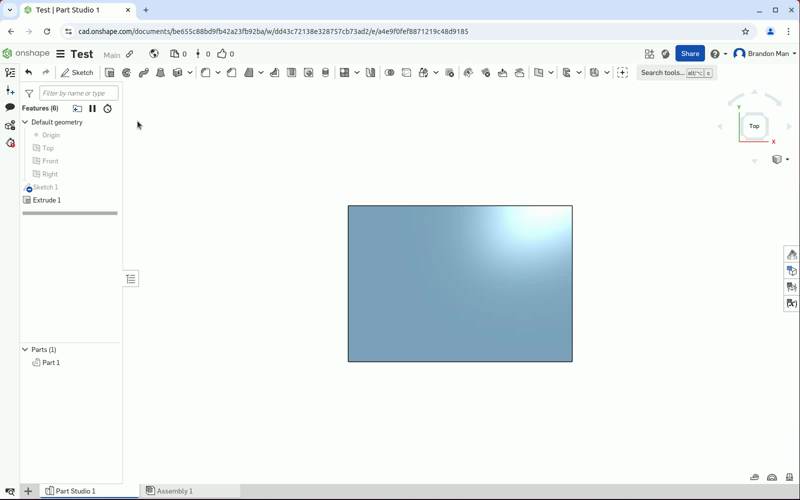
mouse_move(73, 189)
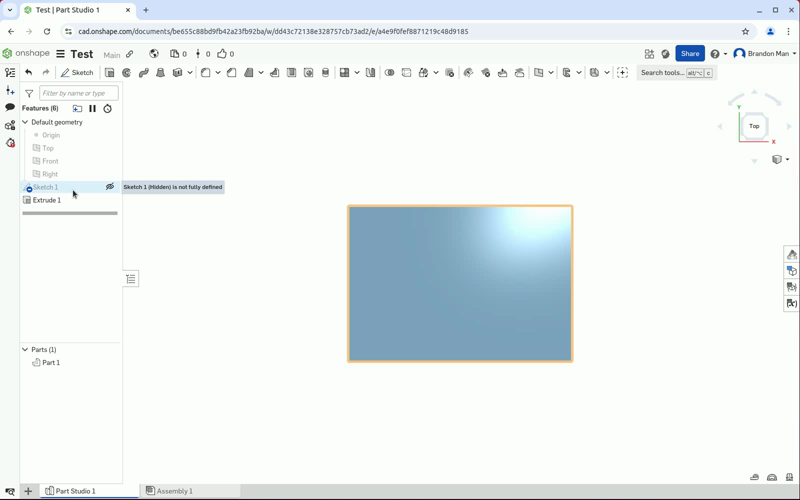
click(73, 189)
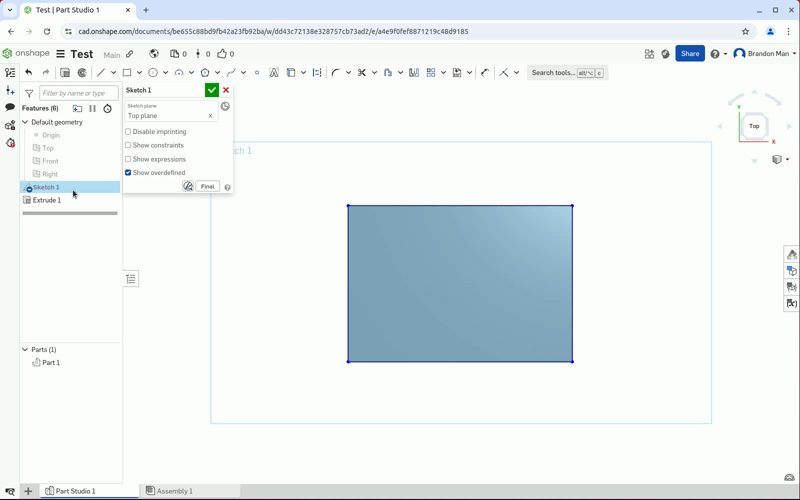
mouse_move(229, 92)
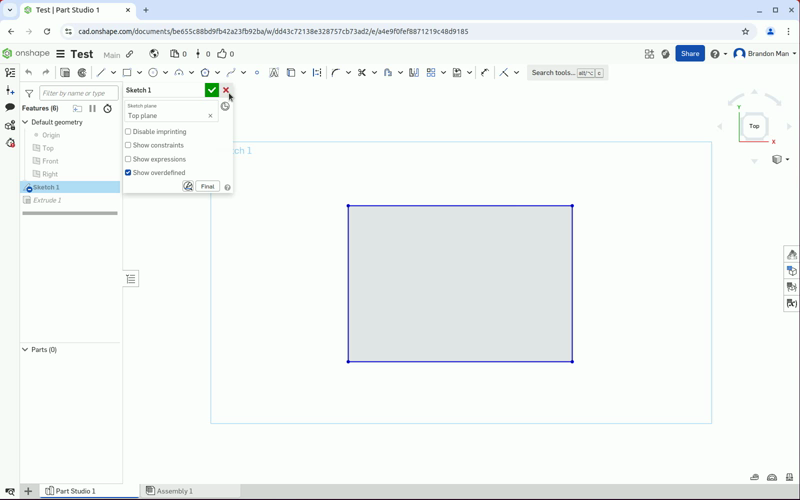
click(229, 92)
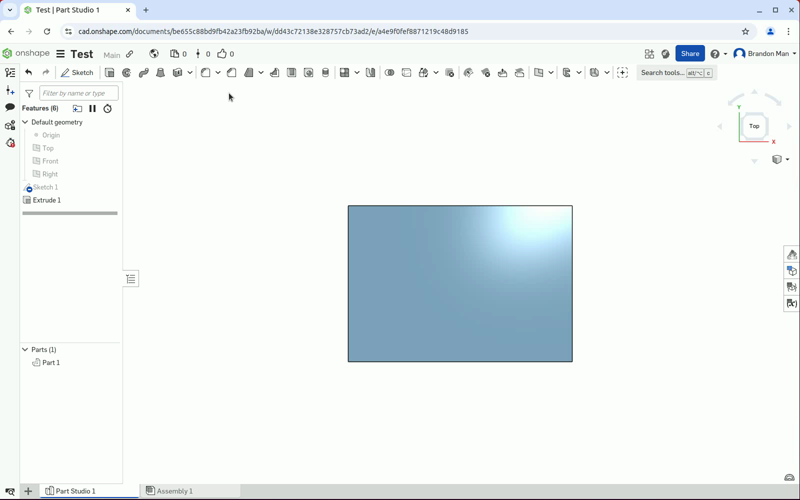
mouse_move(541, 75)
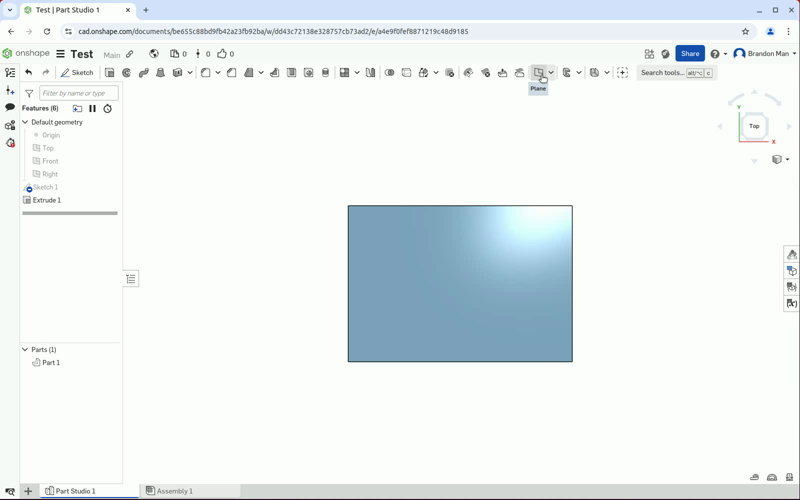
click(541, 75)
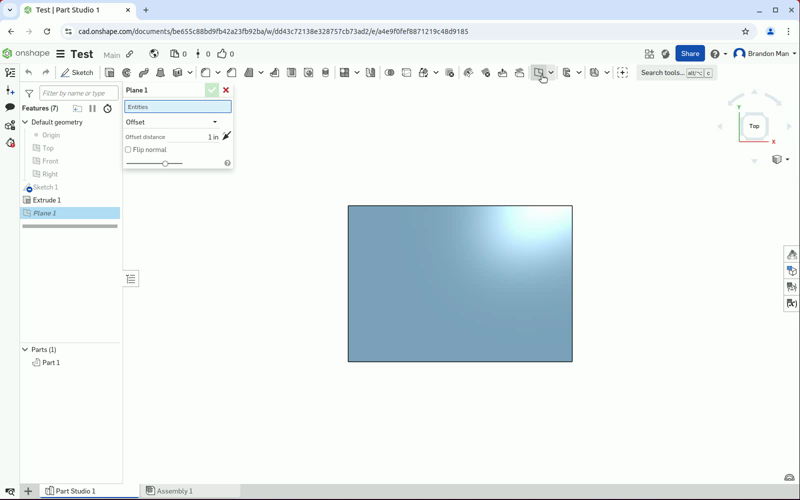
mouse_move(73, 150)
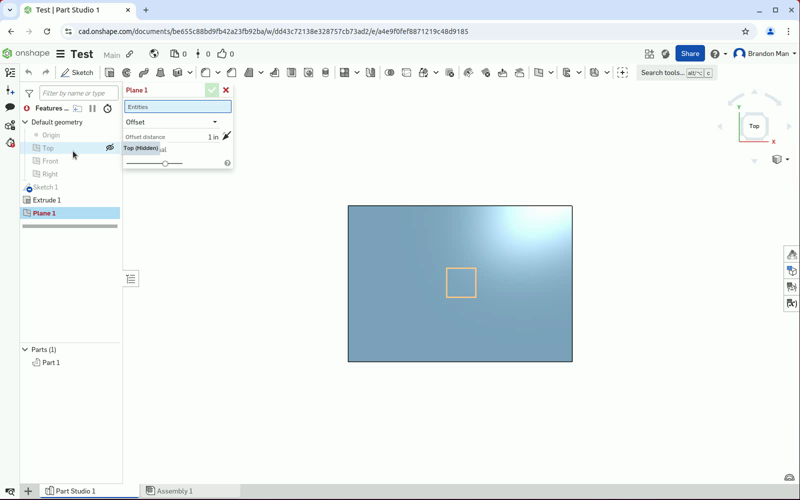
click(73, 150)
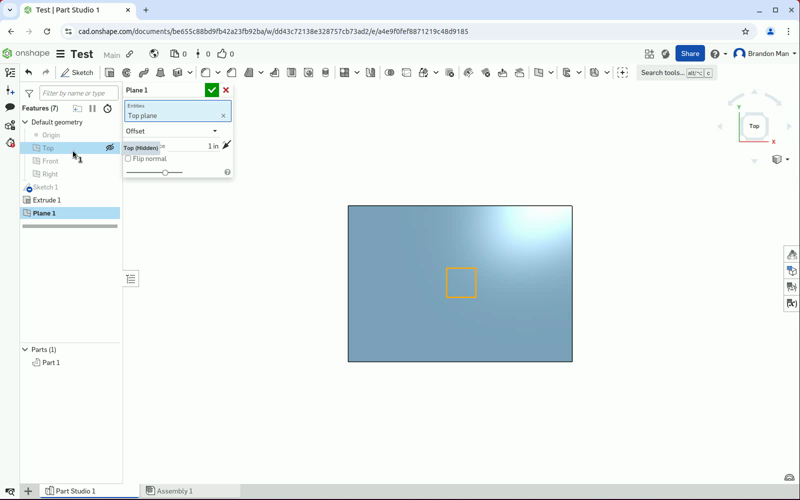
key(tab, 2)
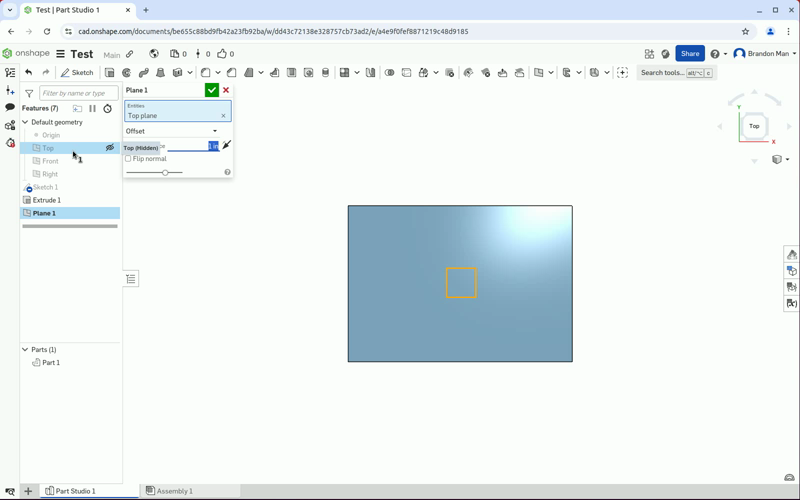
text(18.548)
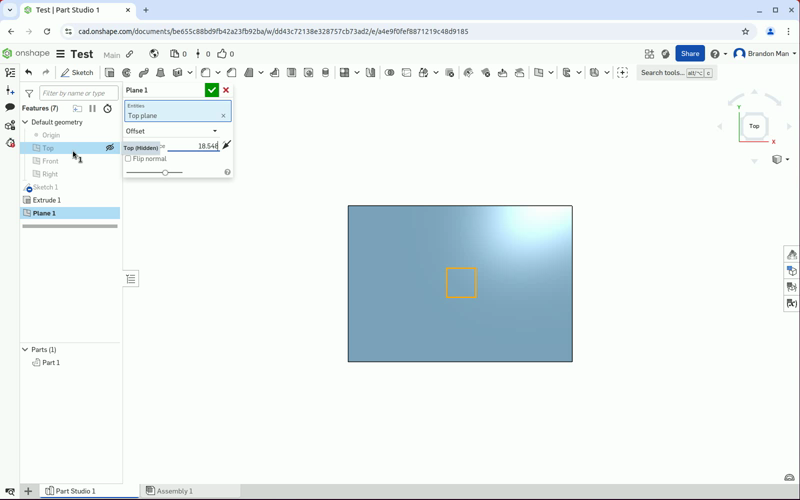
key(enter, 2)
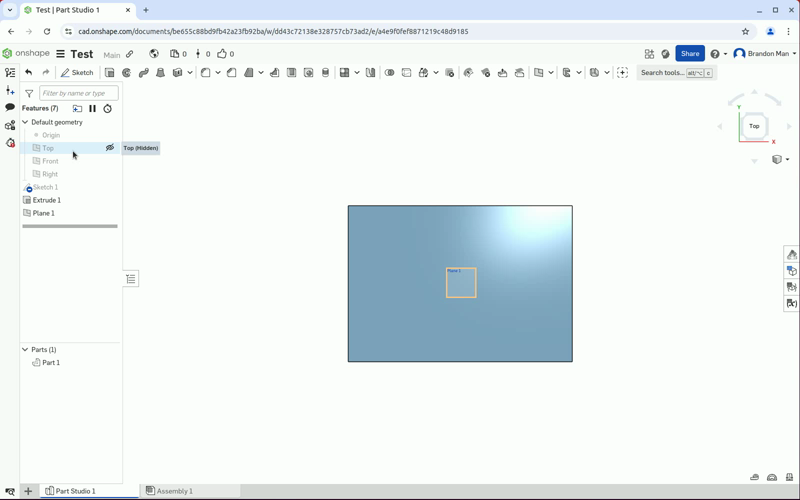
key(shift+s)
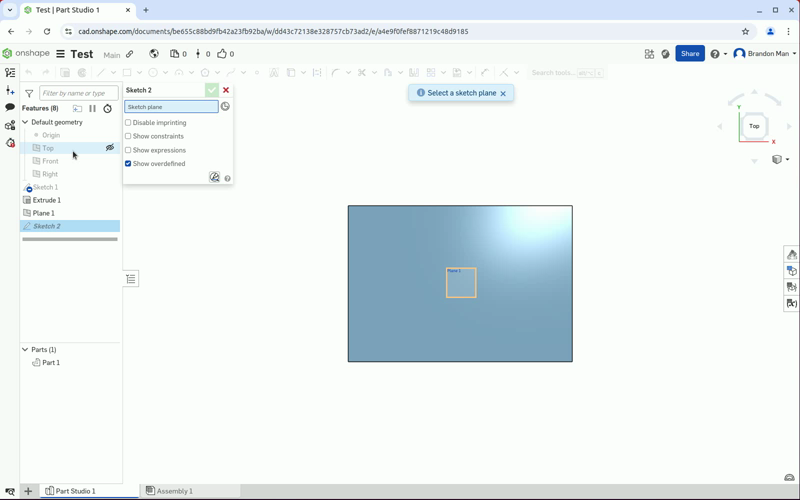
mouse_move(73, 215)
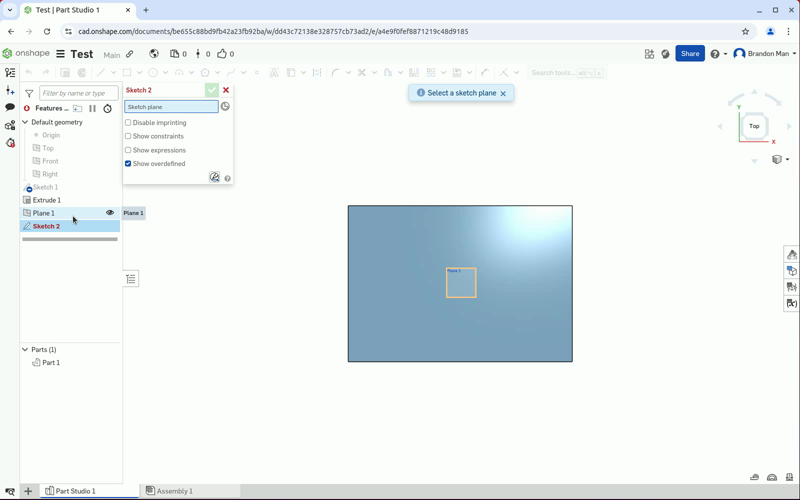
click(73, 215)
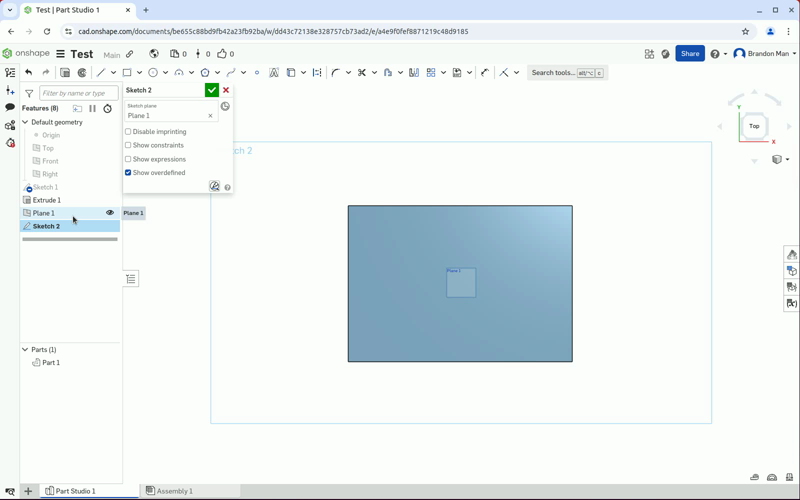
mouse_move(73, 352)
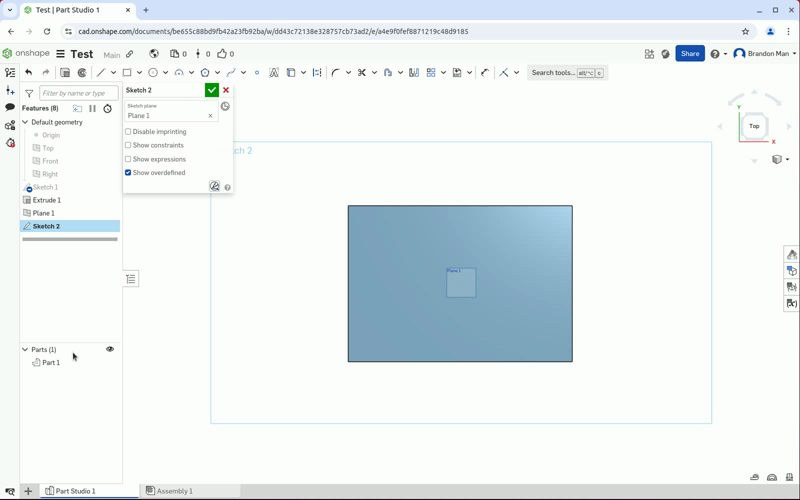
key(y)
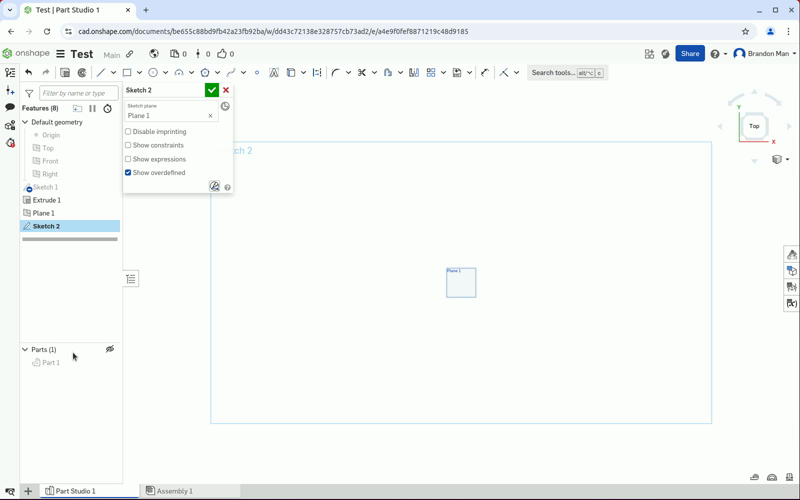
key(c)
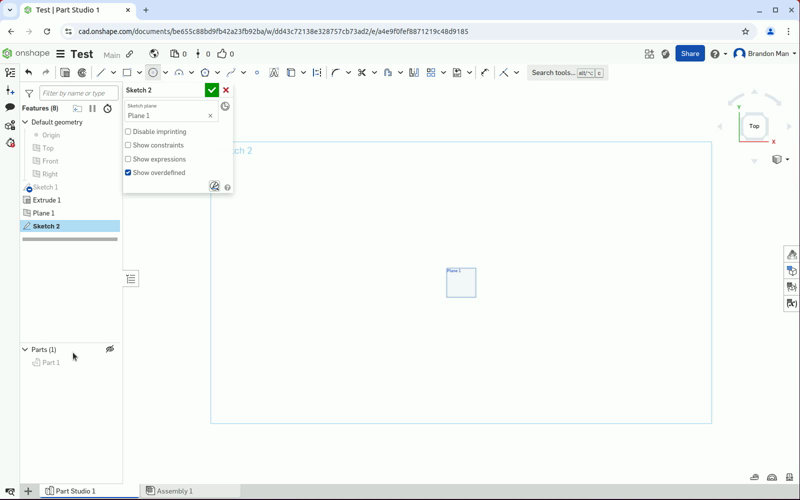
key_down(shift)
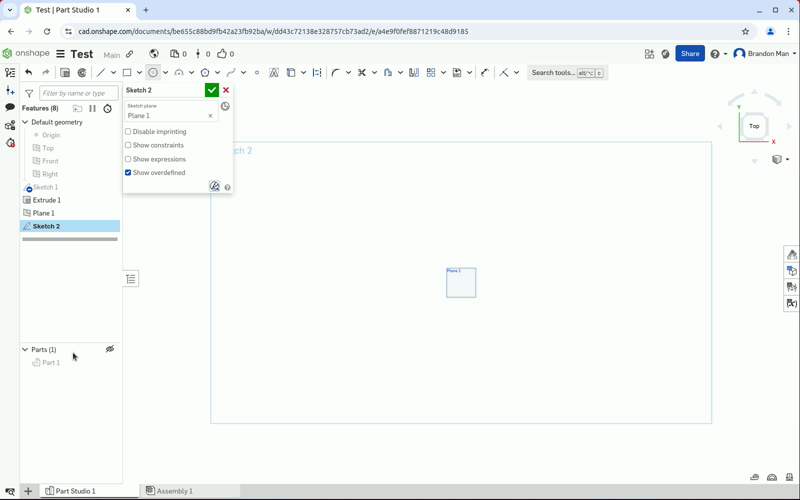
mouse_move(416, 271)
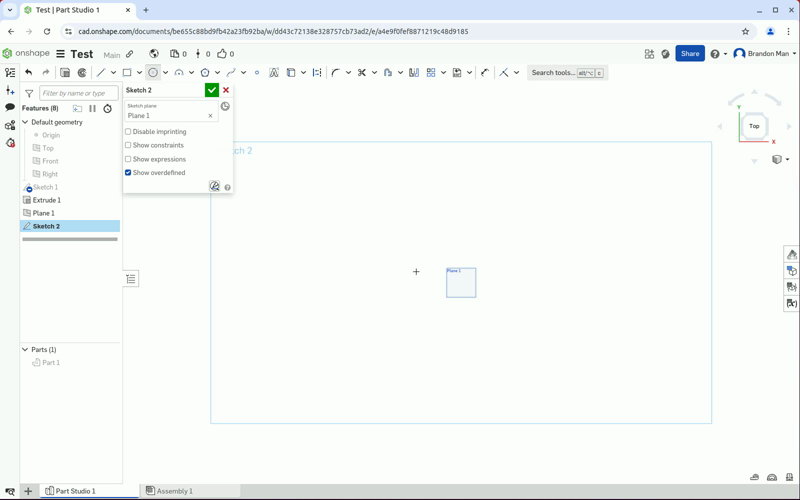
click(416, 271)
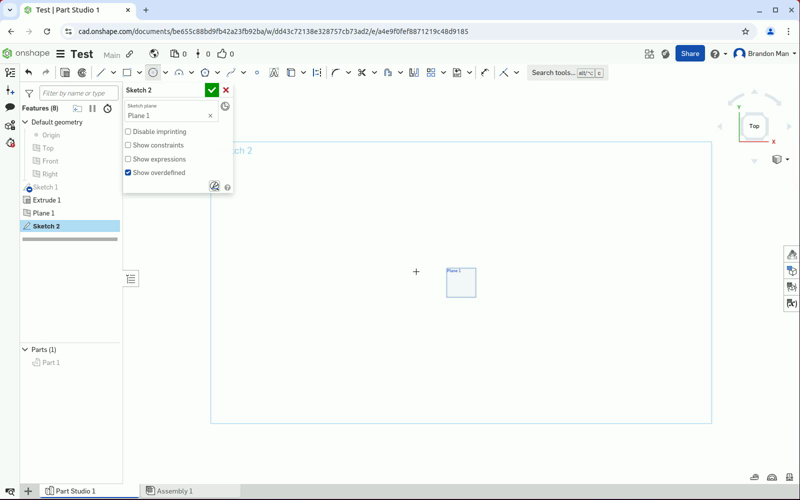
key_up(shift)
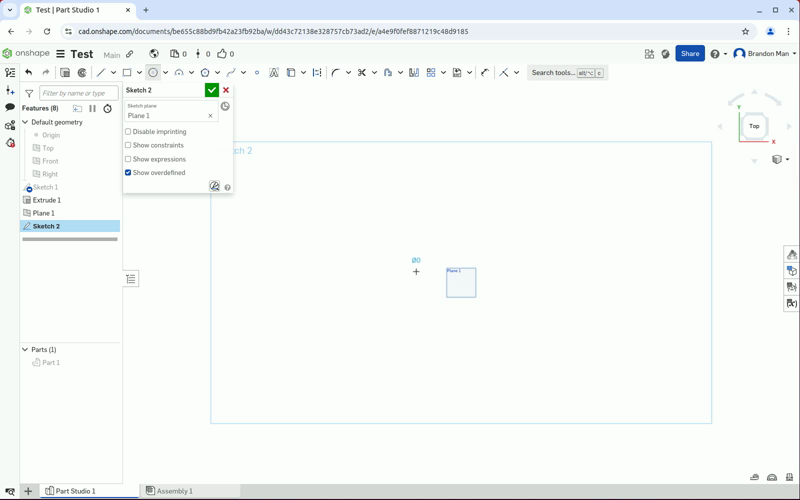
mouse_move(461, 271)
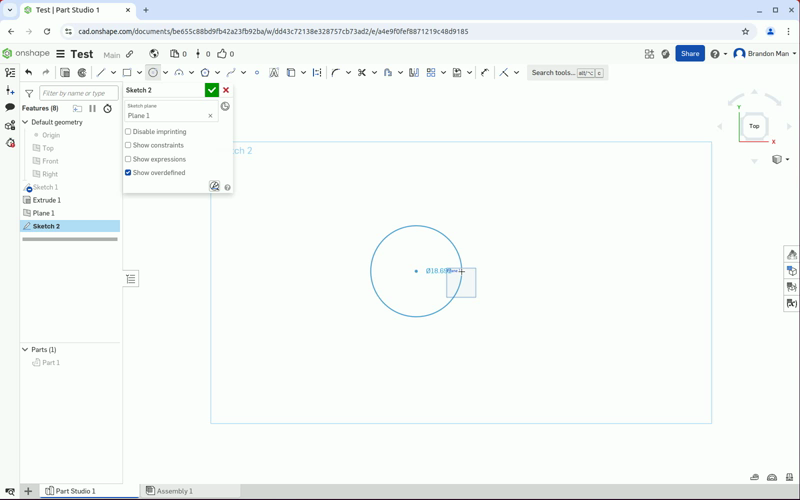
click(461, 271)
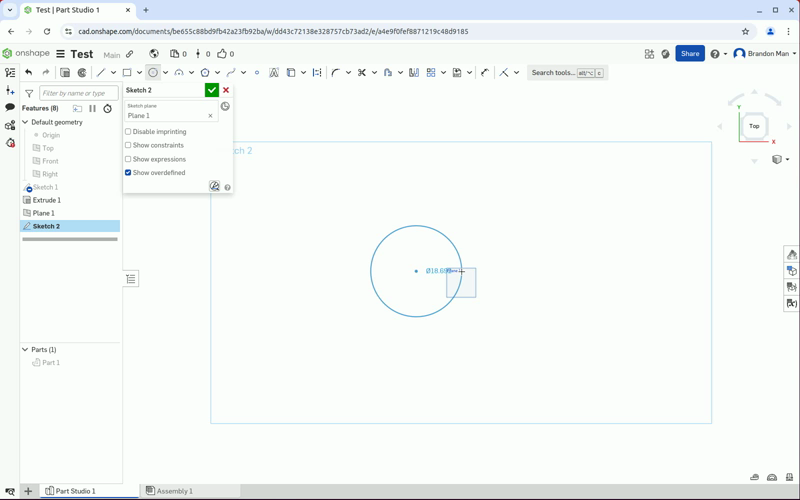
key(esc)
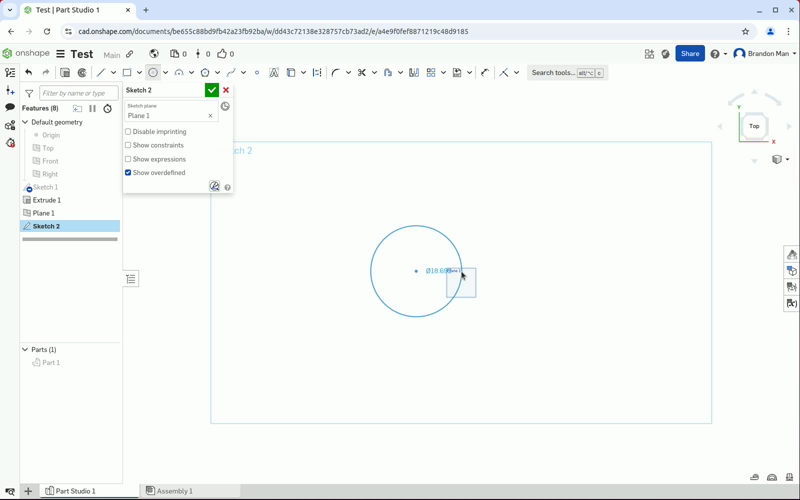
mouse_move(406, 303)
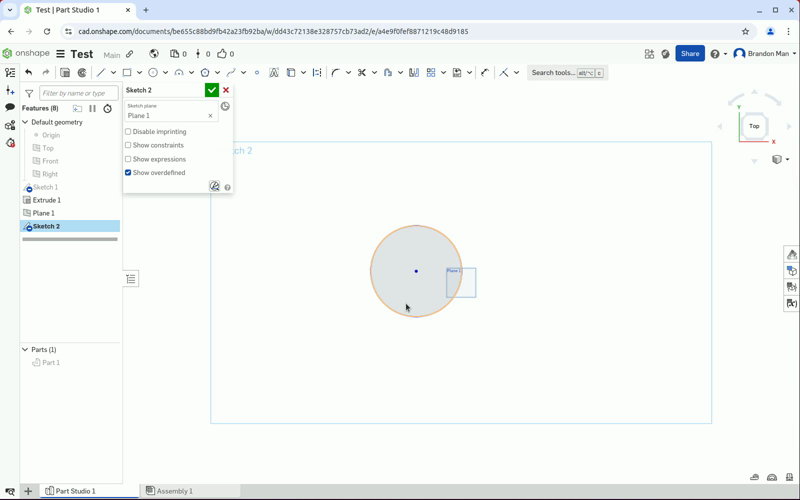
click(406, 303)
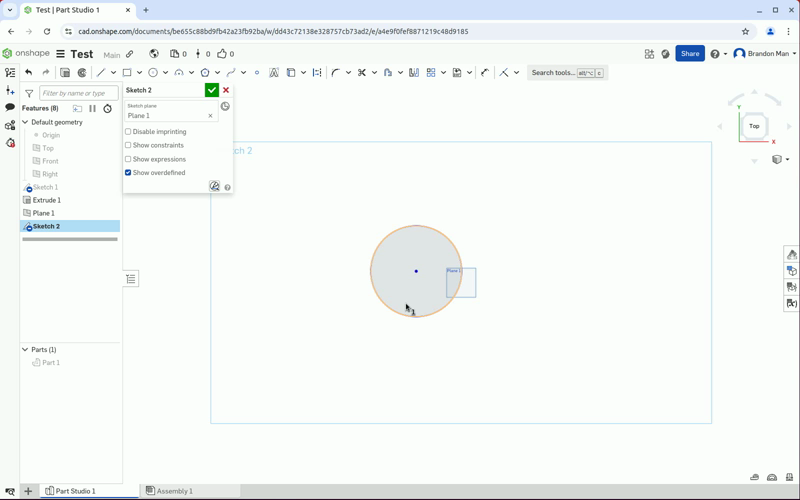
mouse_move(73, 352)
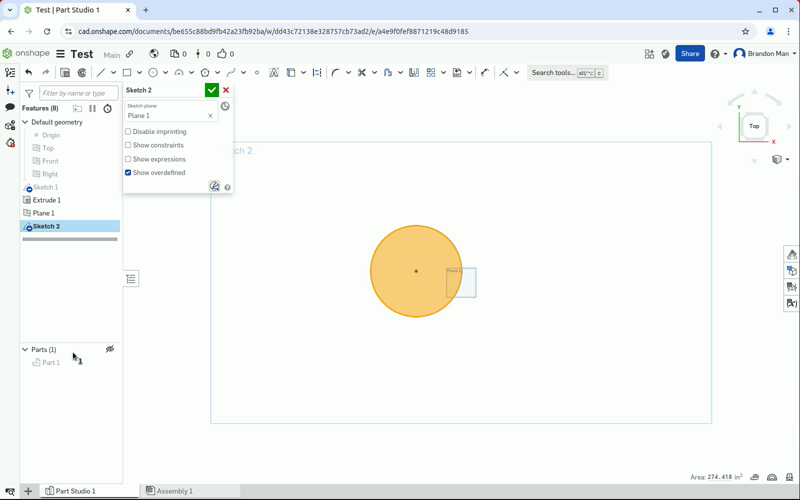
key(shift+y)
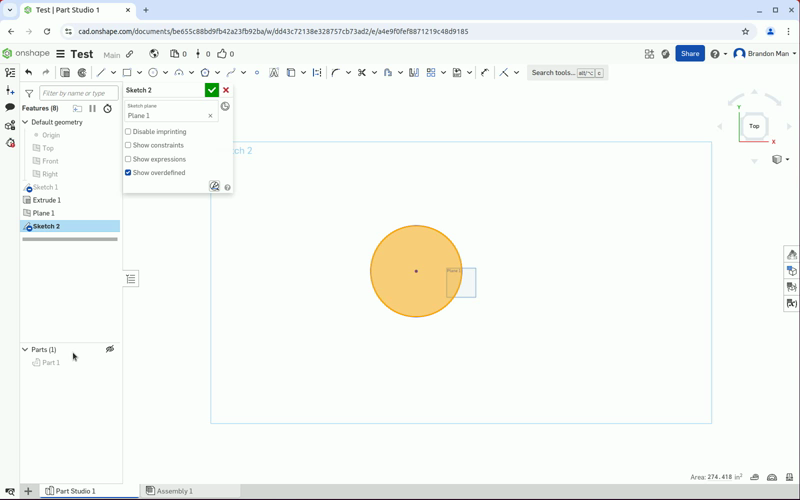
key(shift+e)
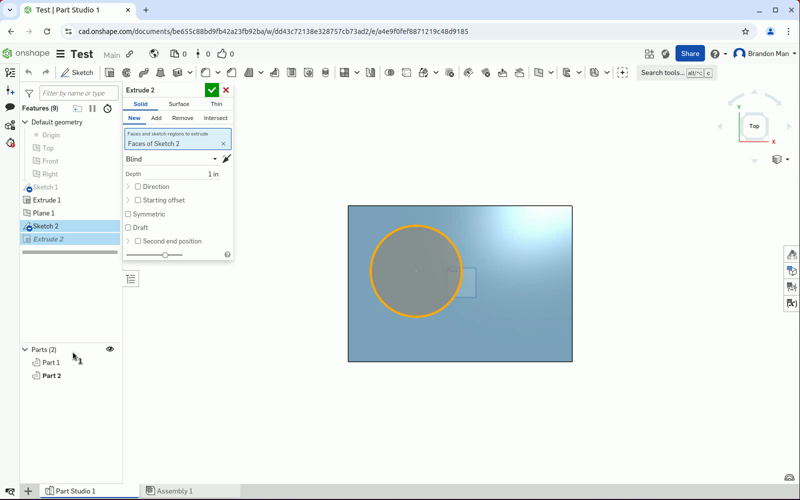
mouse_move(143, 106)
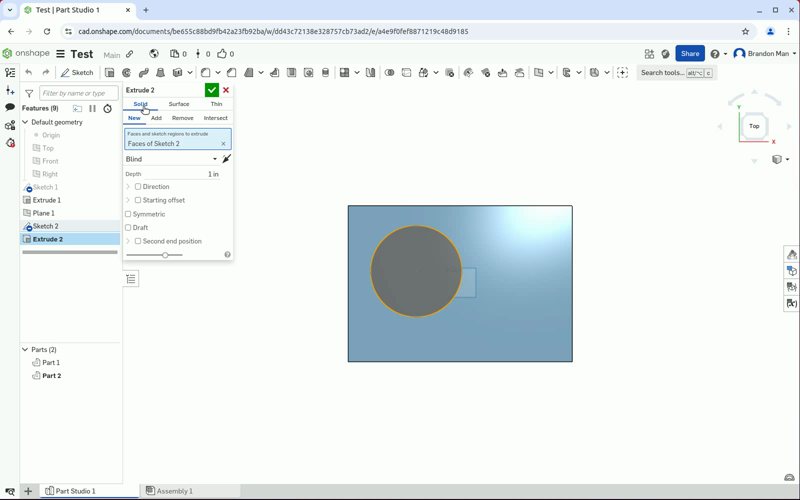
click(143, 106)
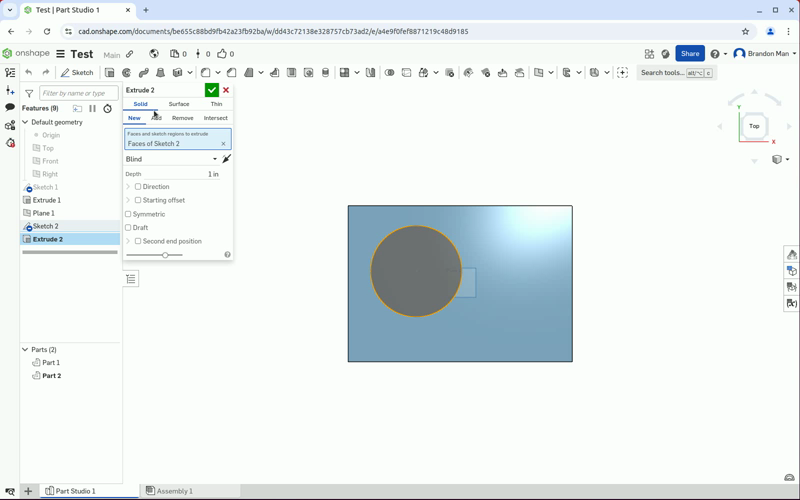
mouse_move(186, 120)
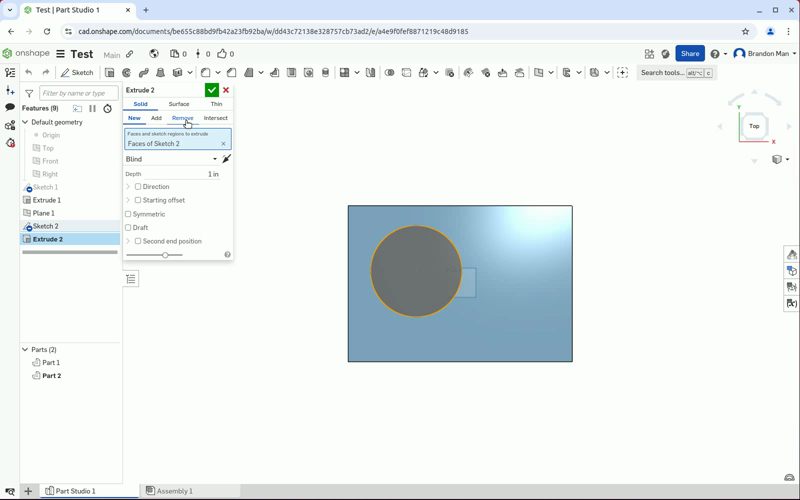
click(186, 120)
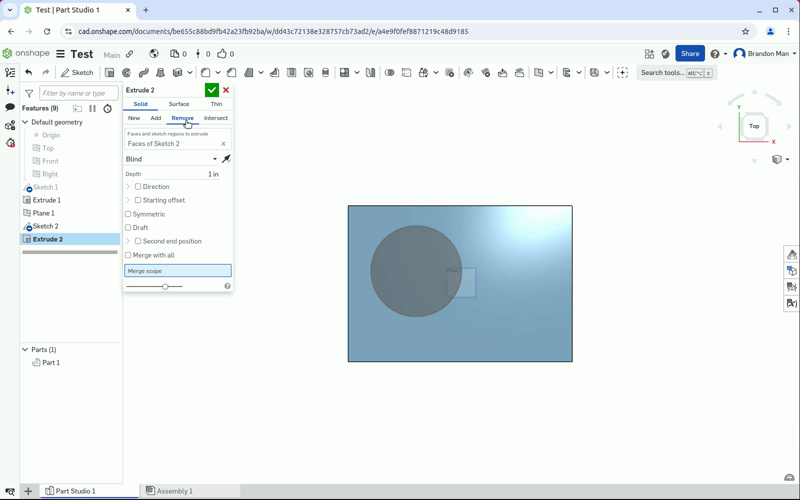
key(tab, 4)
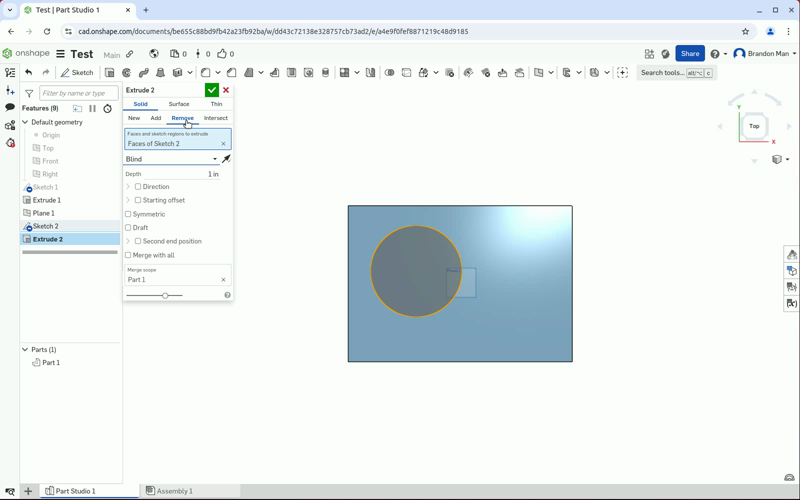
text(9.147)
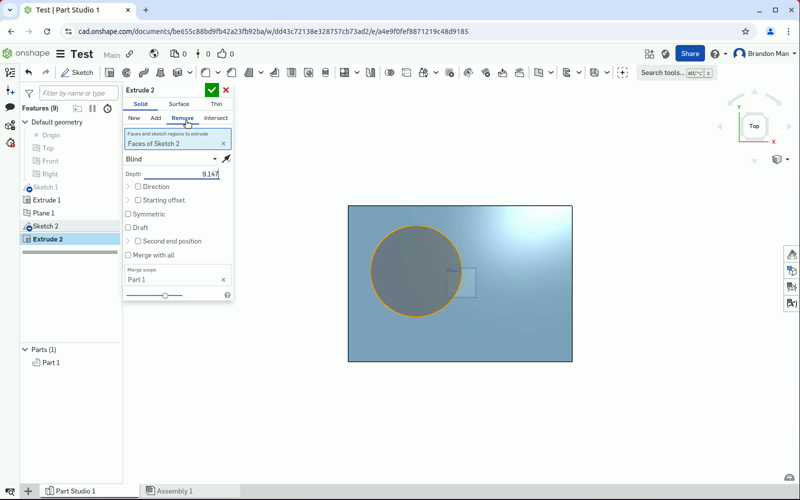
key(tab, 6)
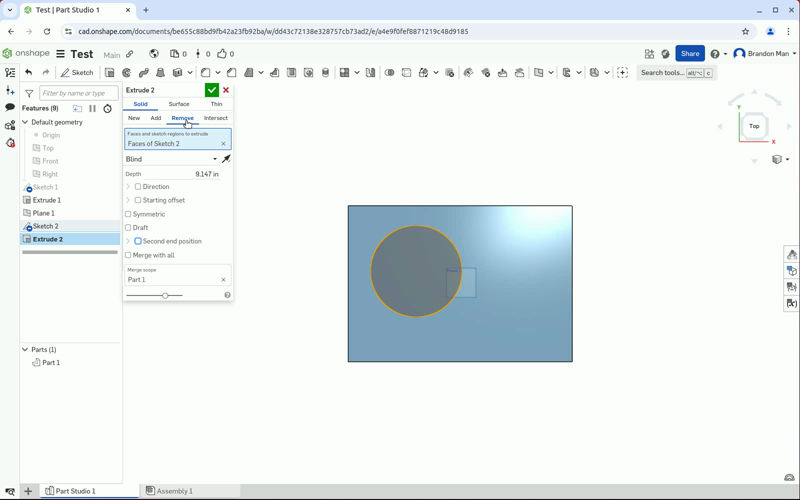
key(space)
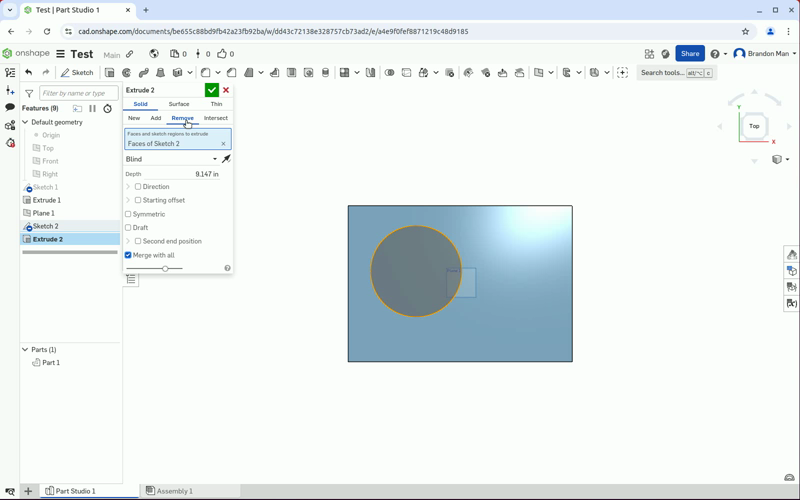
key(enter)
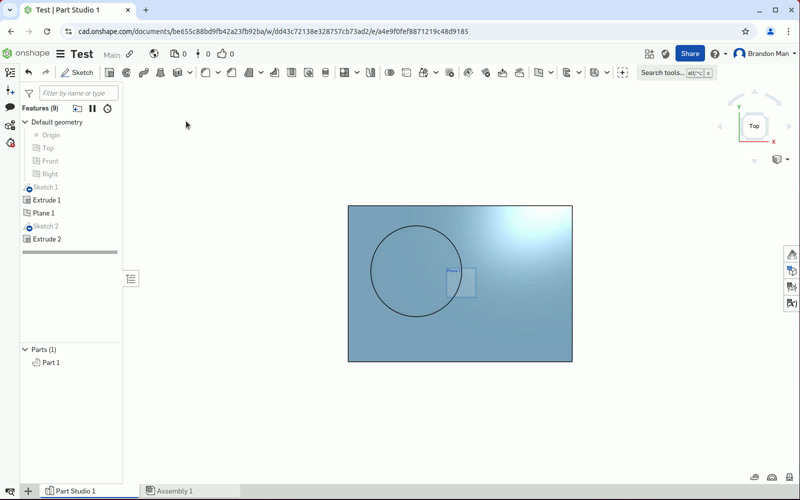
key(shift+h)
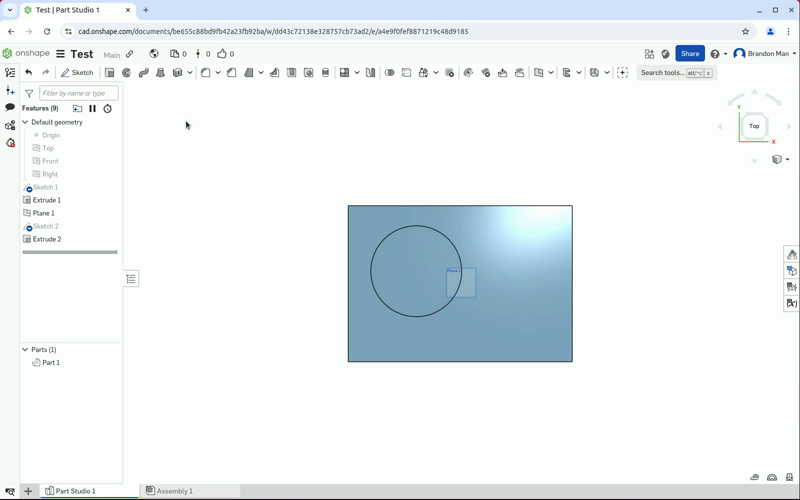
key(shift+h)
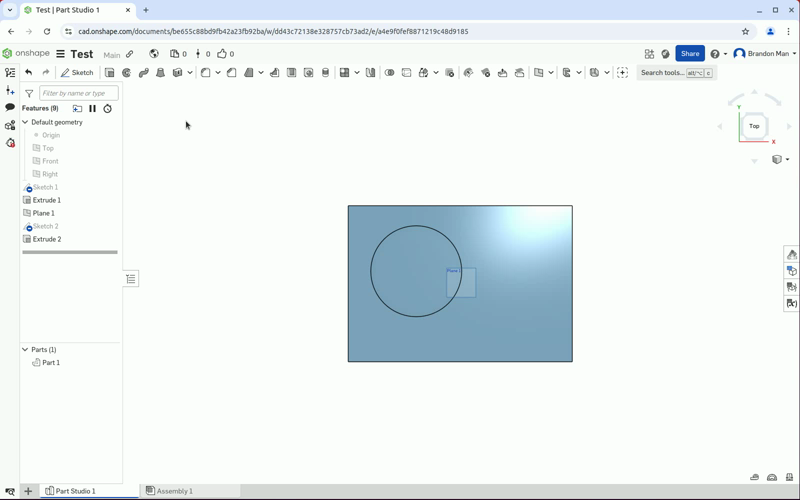
mouse_move(73, 189)
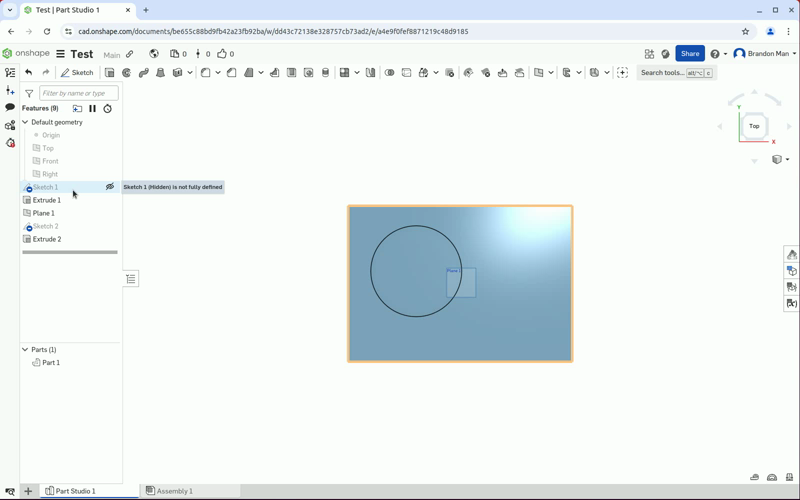
click(73, 189)
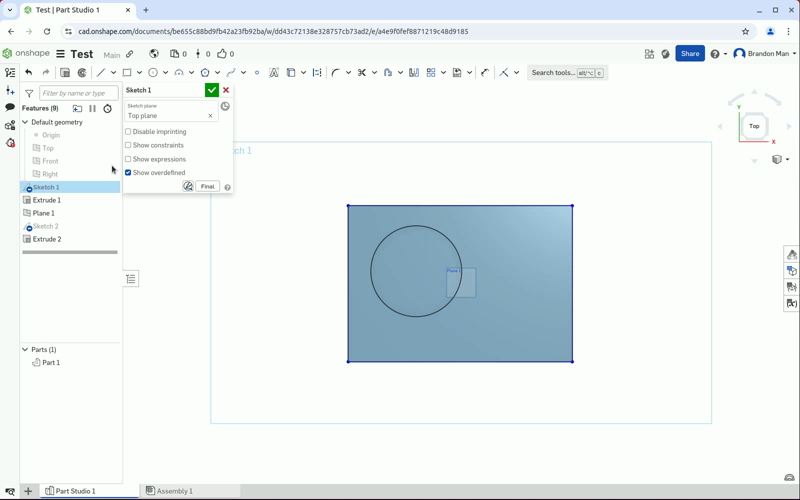
mouse_move(229, 92)
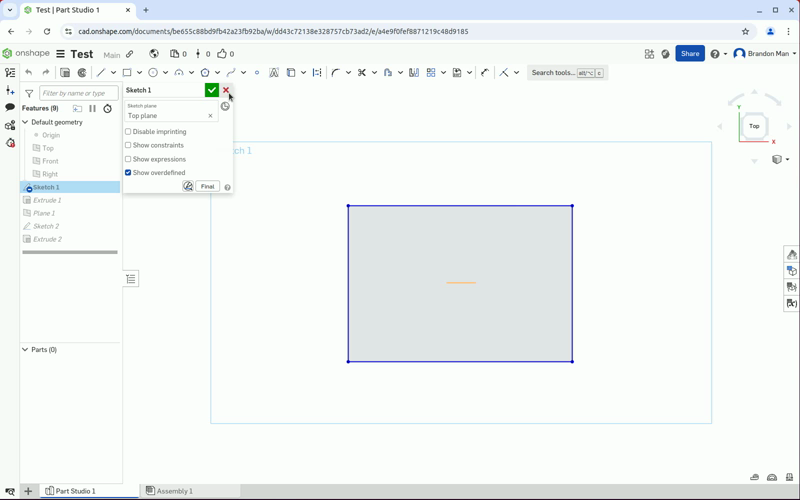
click(229, 92)
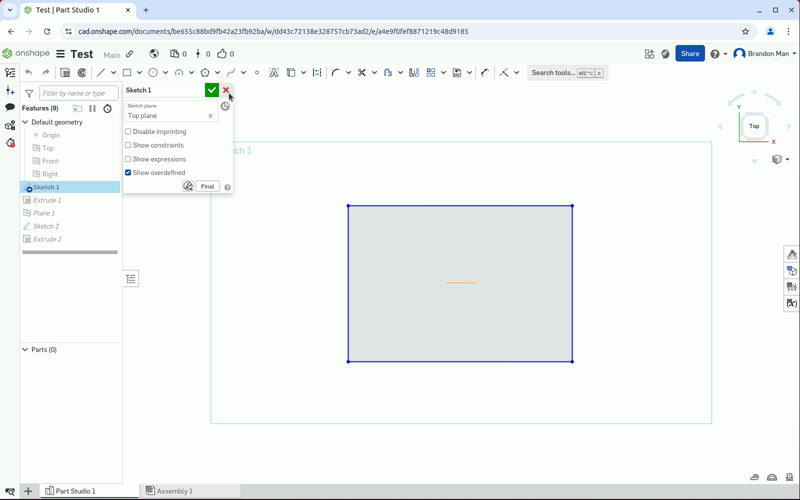
key(shift+s)
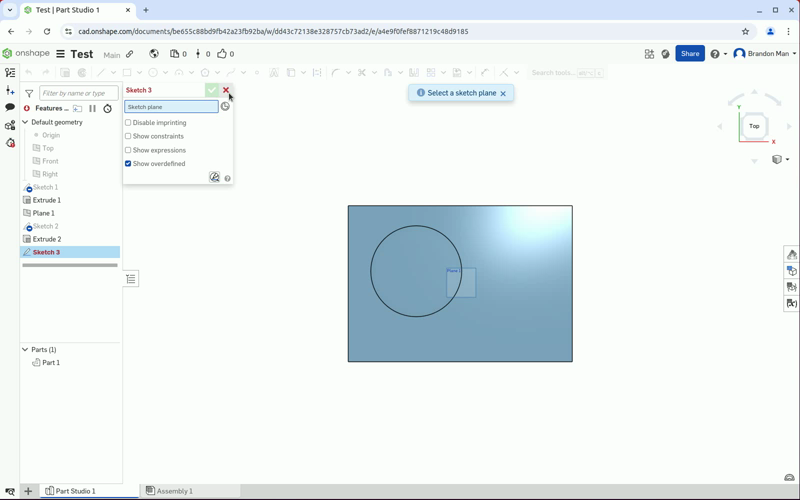
mouse_move(73, 215)
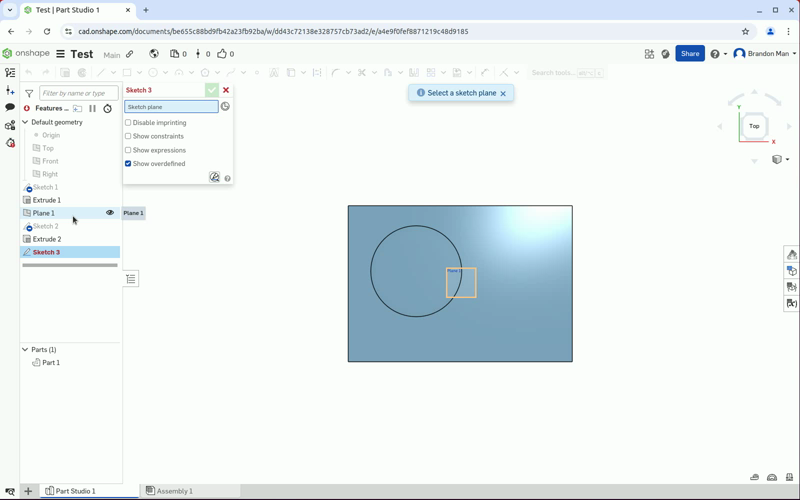
click(73, 215)
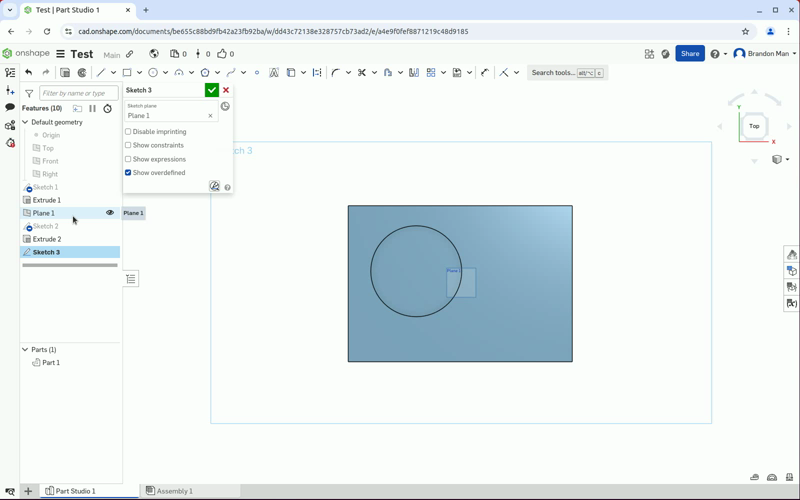
mouse_move(73, 352)
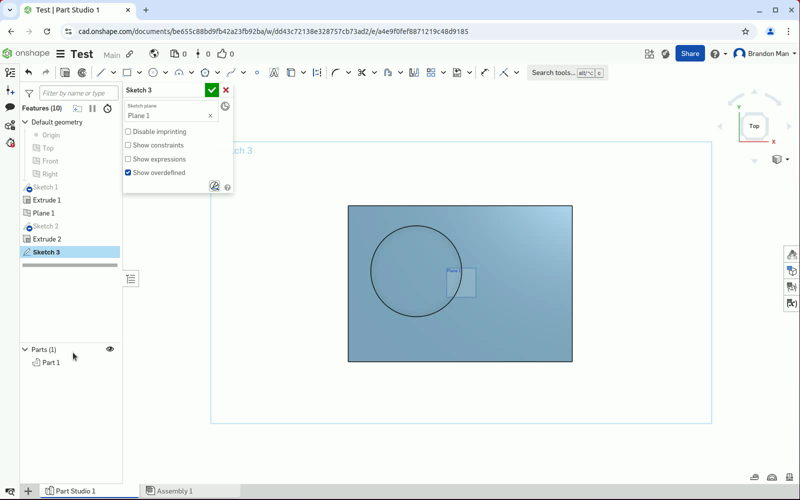
key(y)
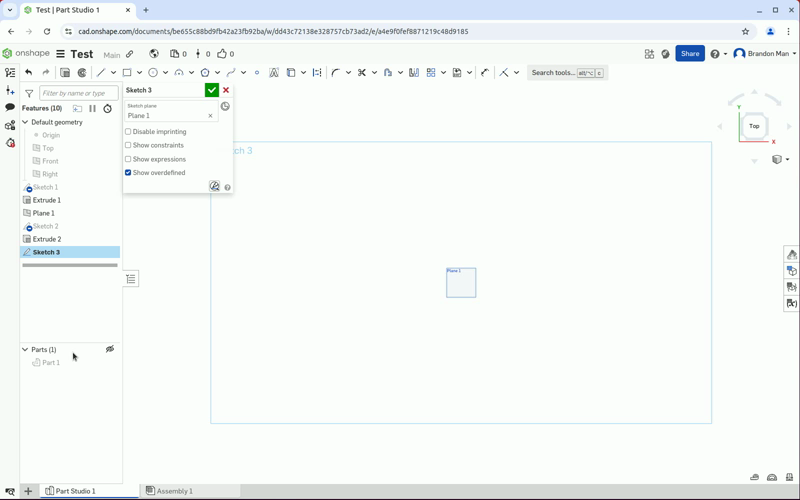
key(c)
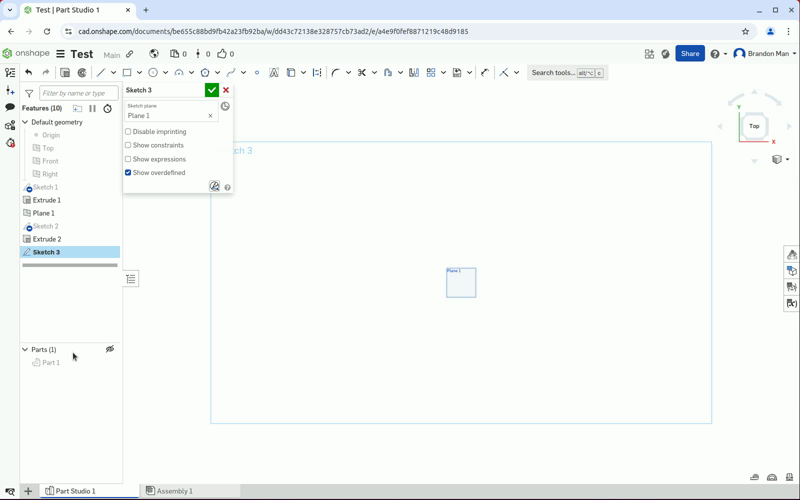
key_down(shift)
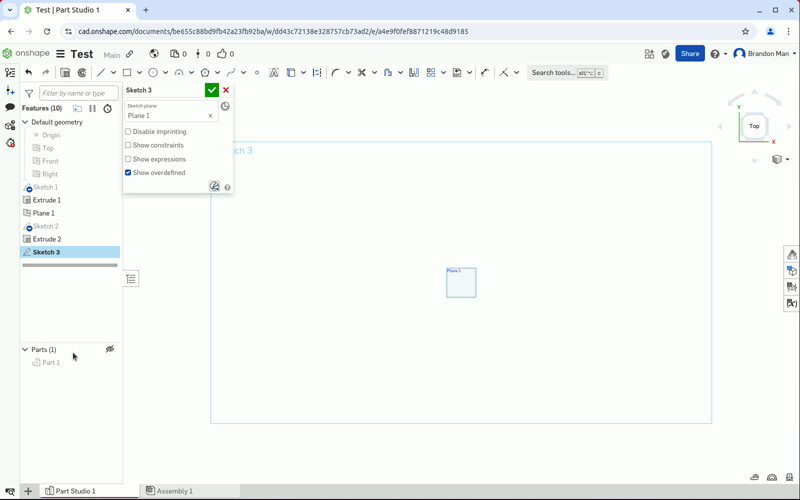
mouse_move(507, 339)
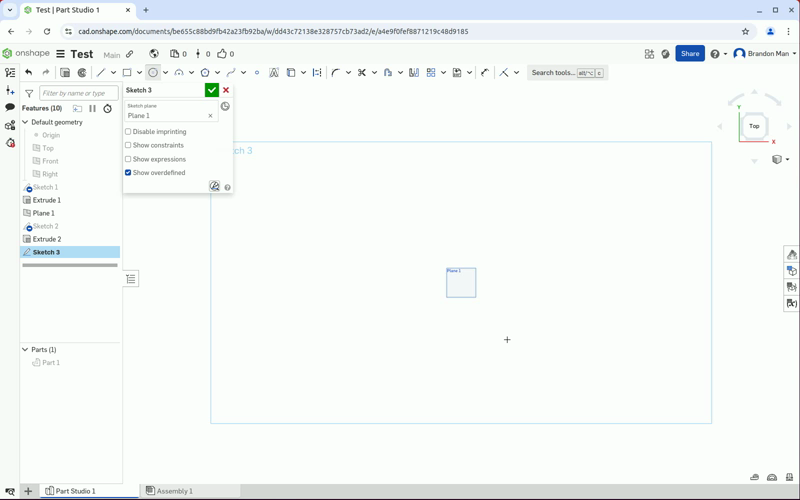
click(507, 339)
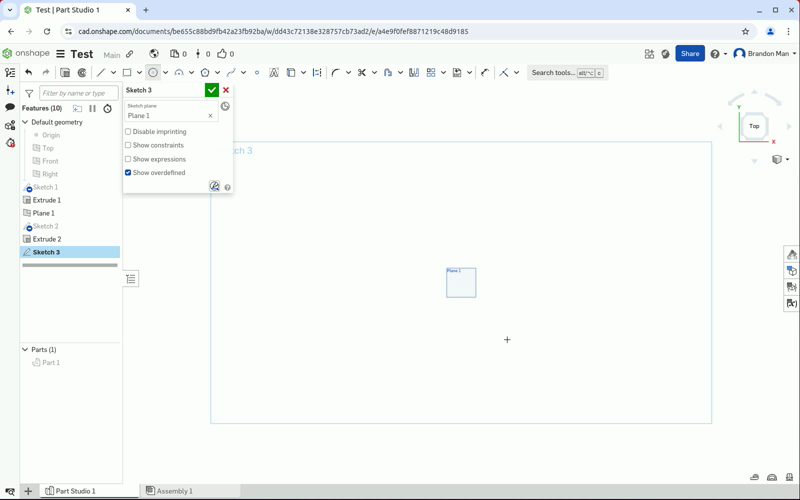
key_up(shift)
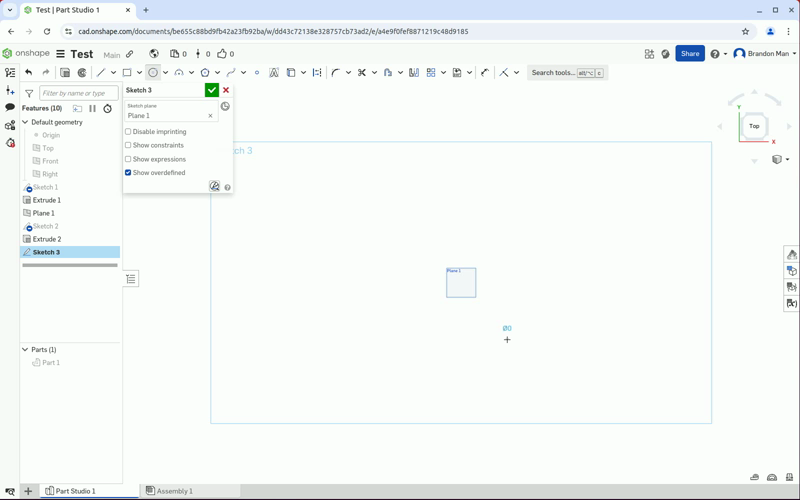
mouse_move(513, 339)
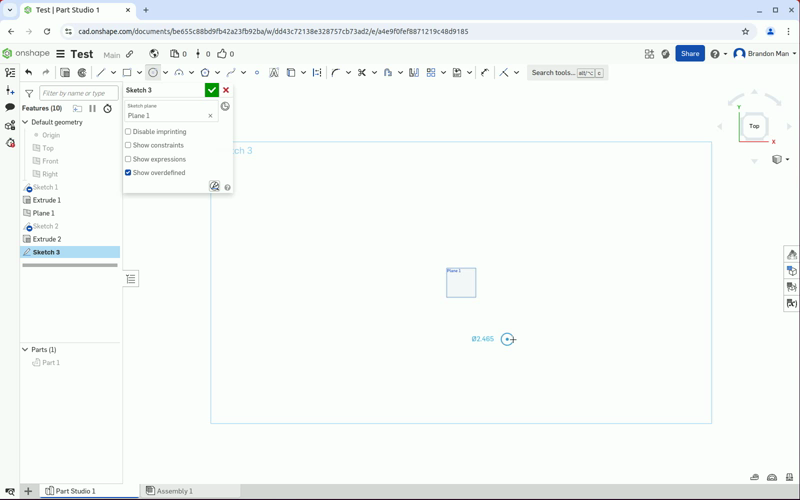
click(513, 339)
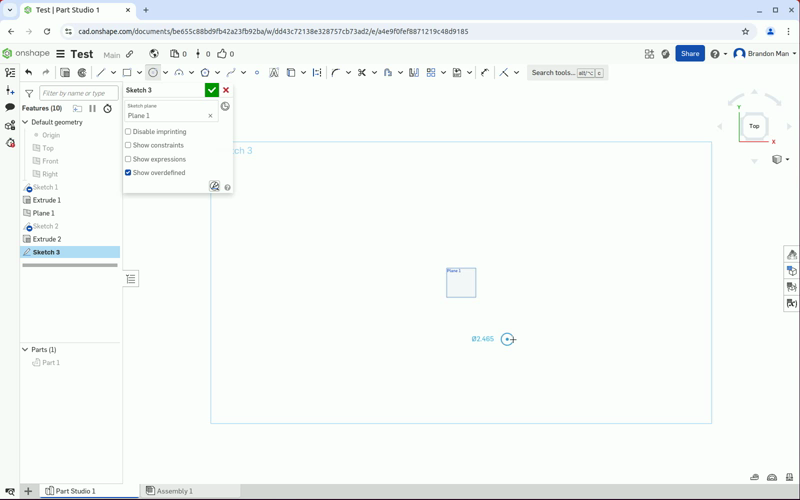
key(esc)
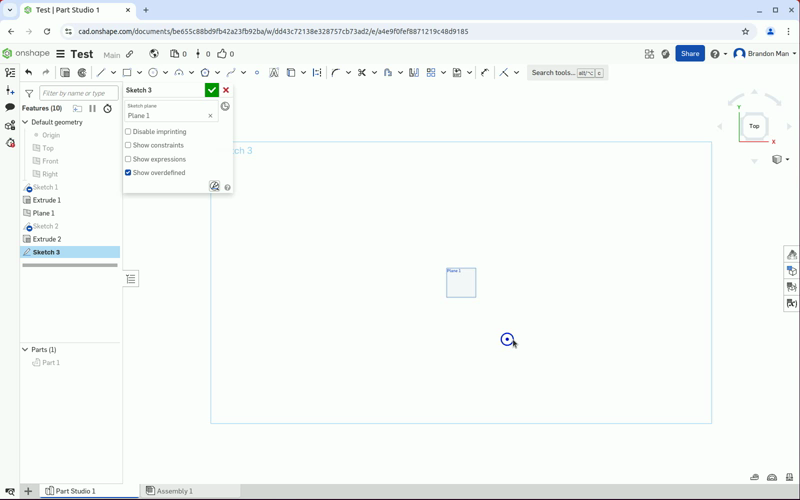
mouse_move(503, 335)
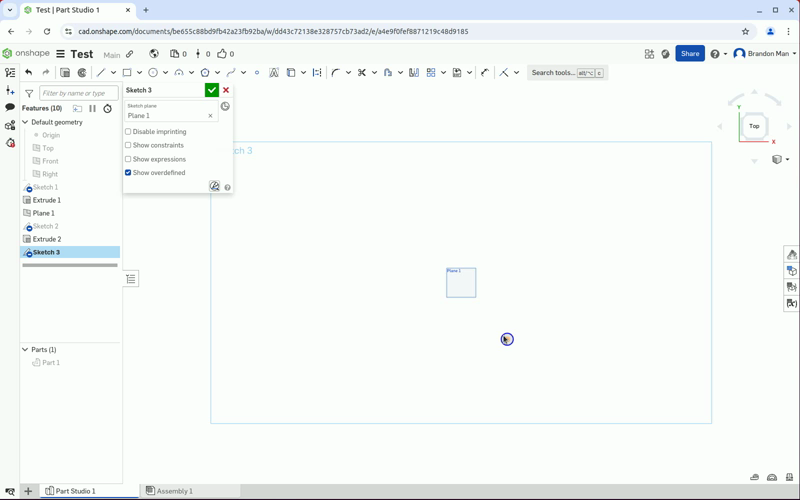
scroll(6)
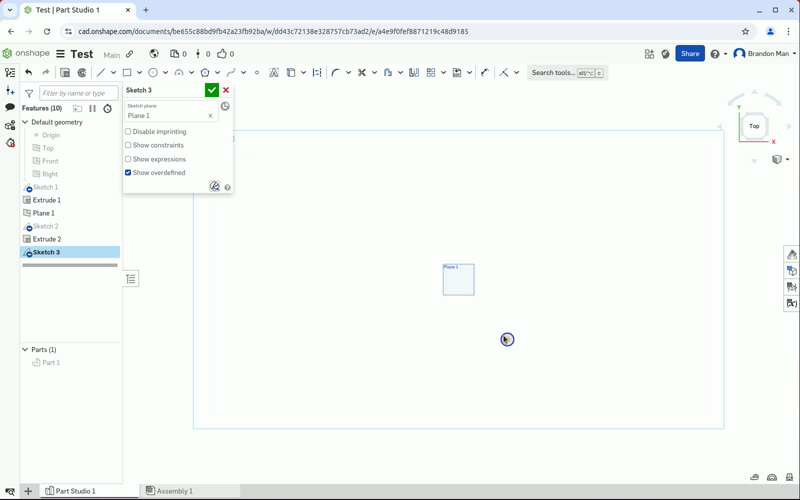
scroll(6)
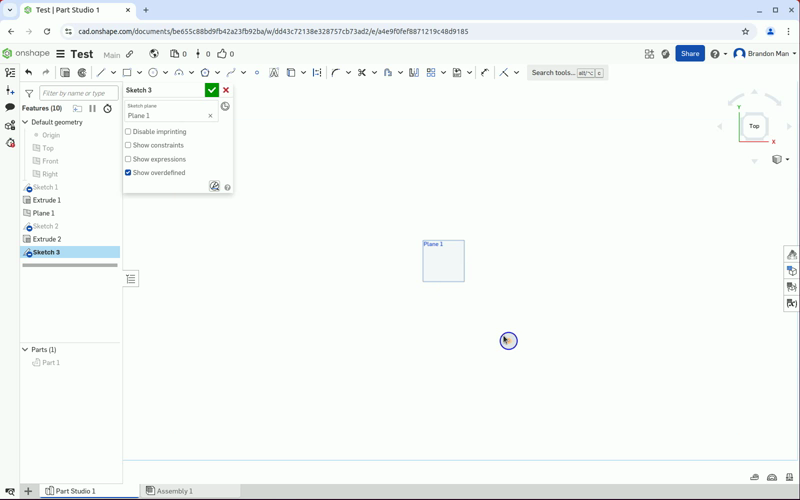
scroll(6)
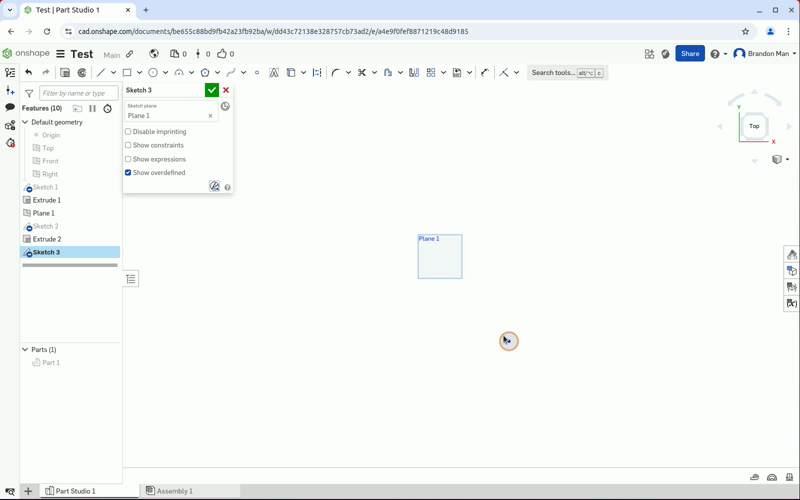
scroll(6)
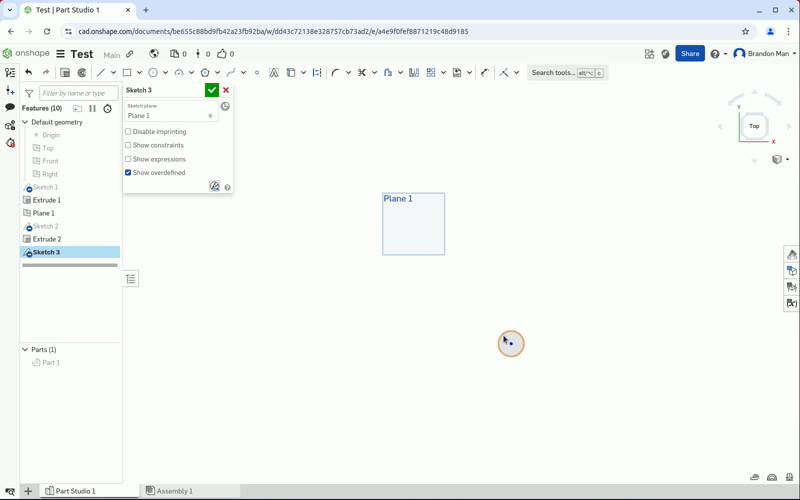
scroll(6)
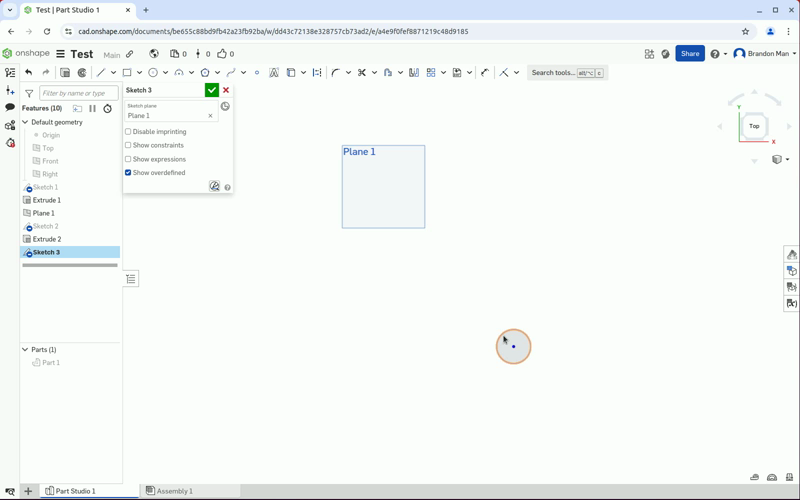
scroll(6)
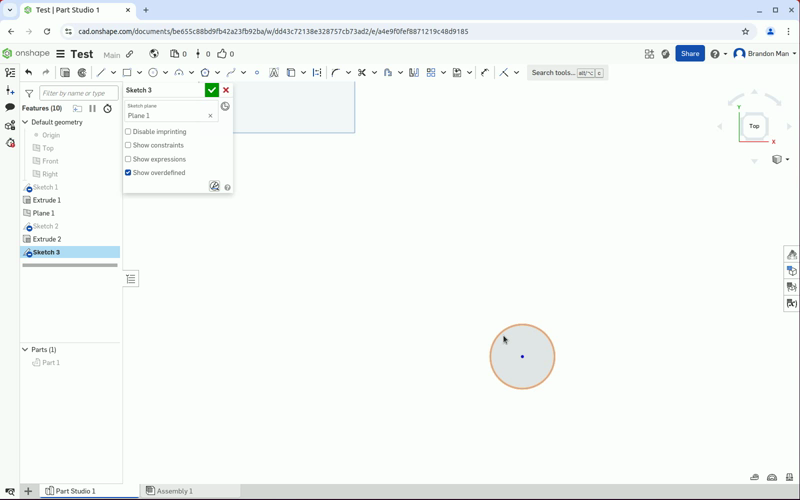
scroll(6)
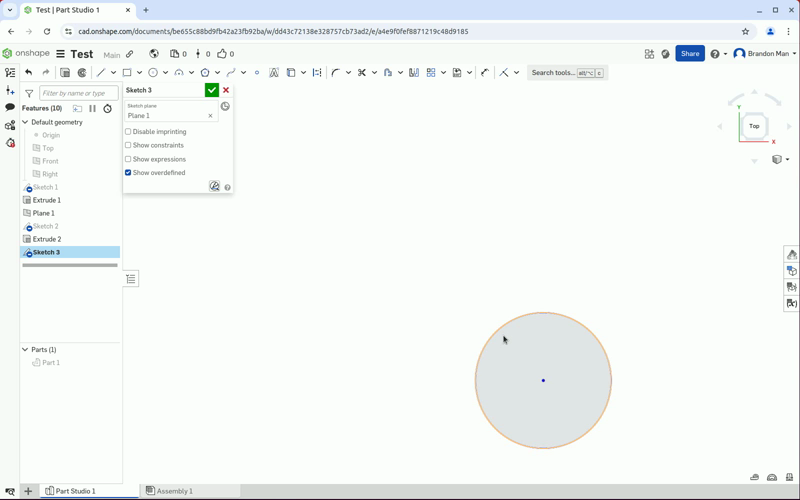
click(503, 335)
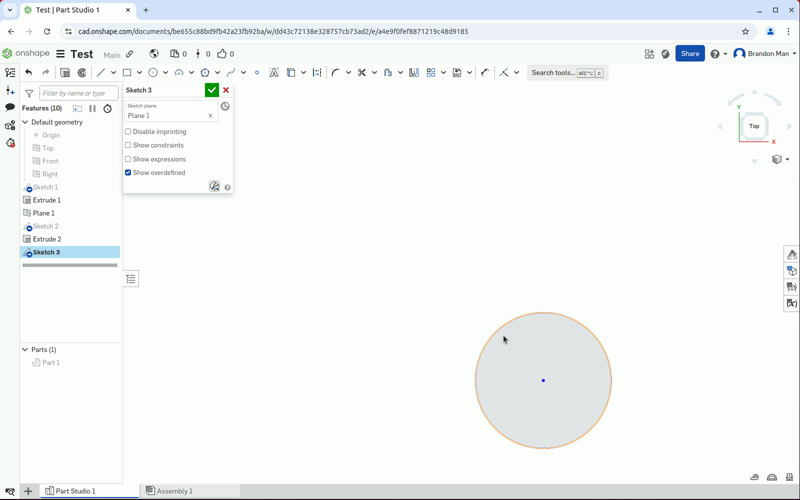
scroll(-6)
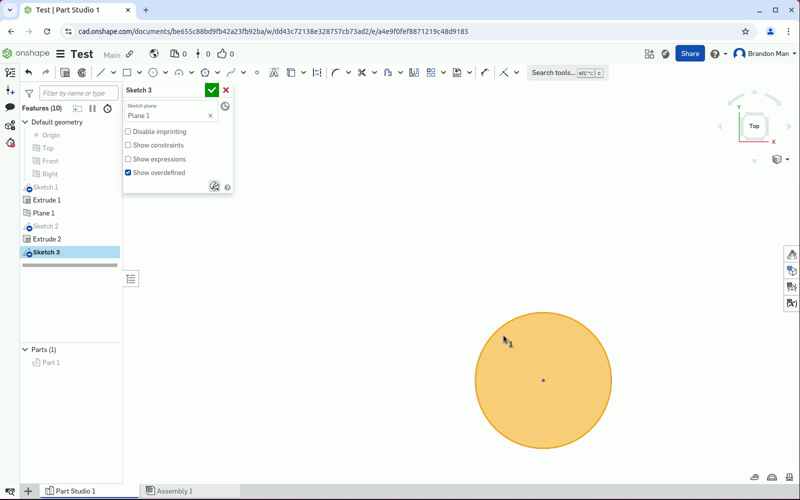
scroll(-6)
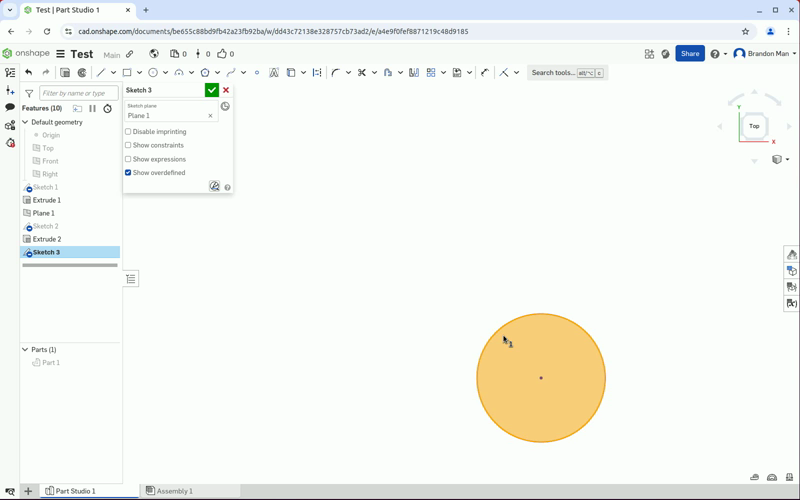
scroll(-6)
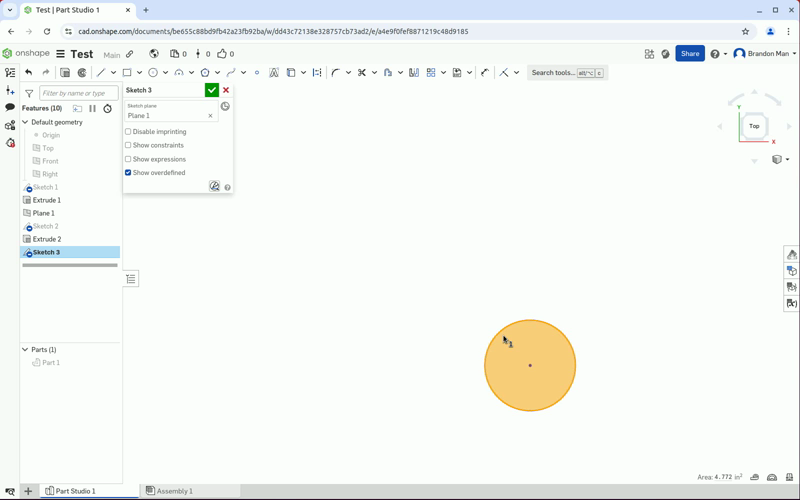
scroll(-6)
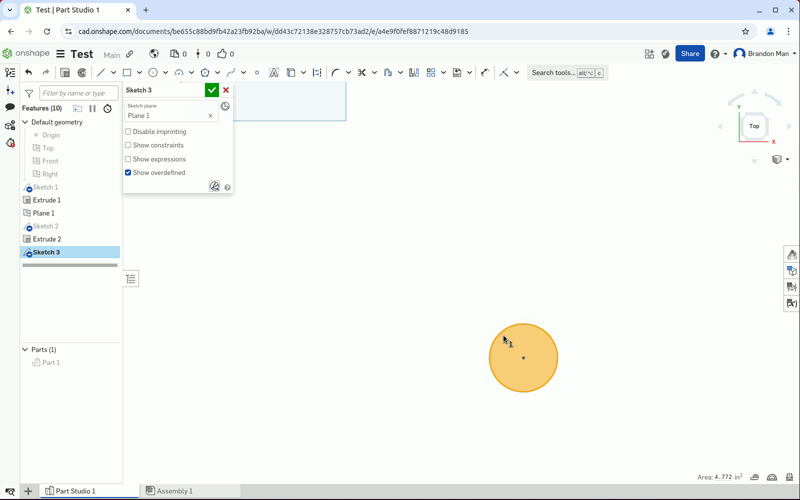
scroll(-6)
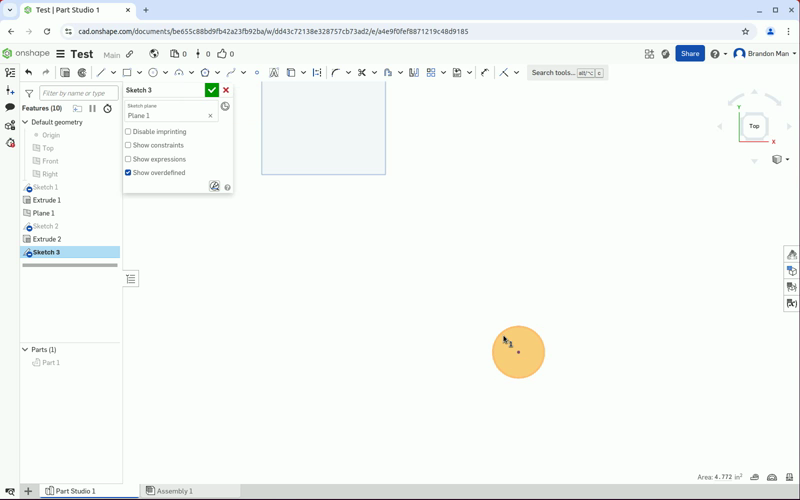
scroll(-6)
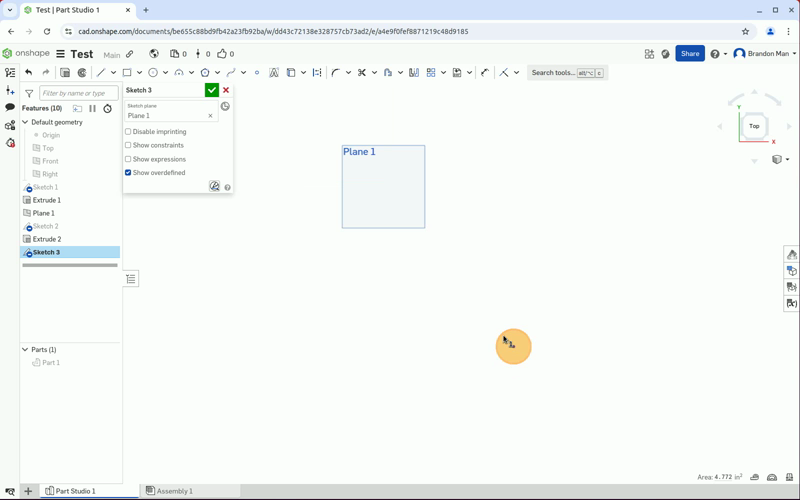
scroll(-6)
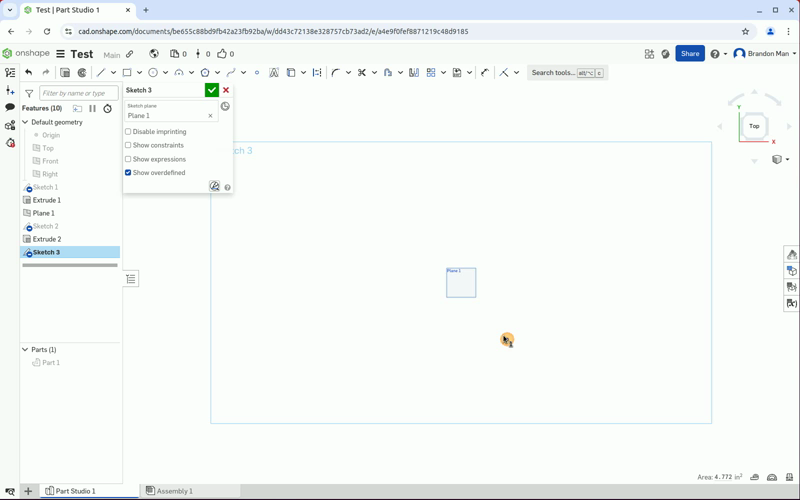
mouse_move(73, 352)
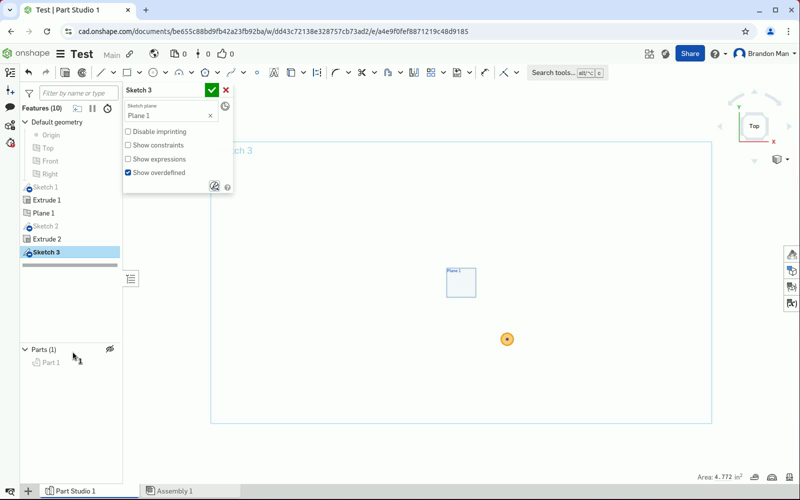
key(shift+y)
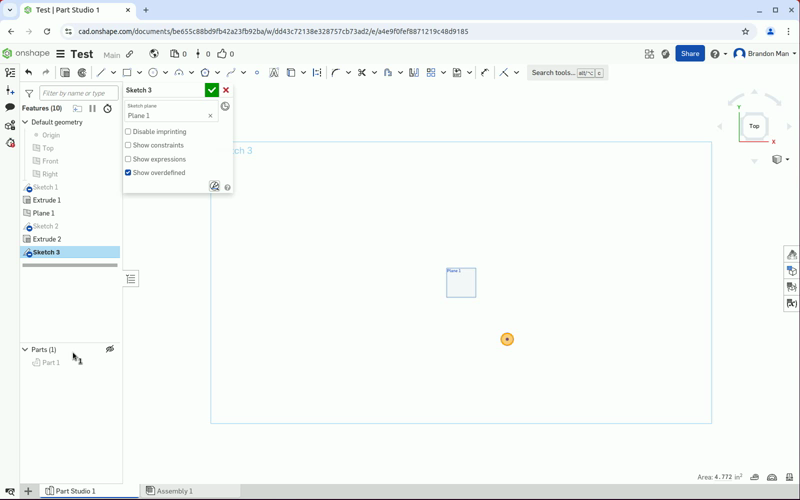
key(shift+e)
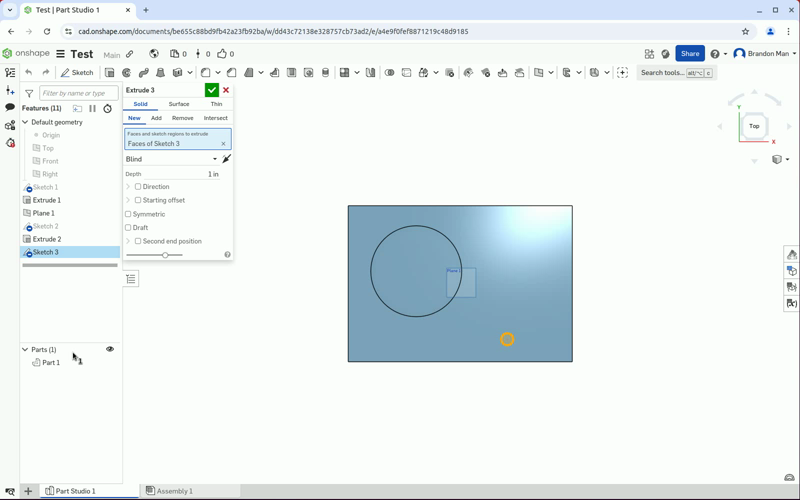
mouse_move(143, 106)
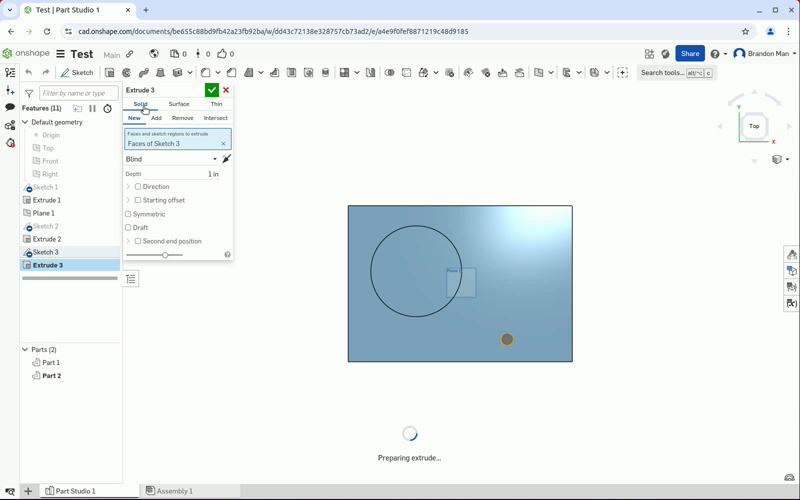
click(143, 106)
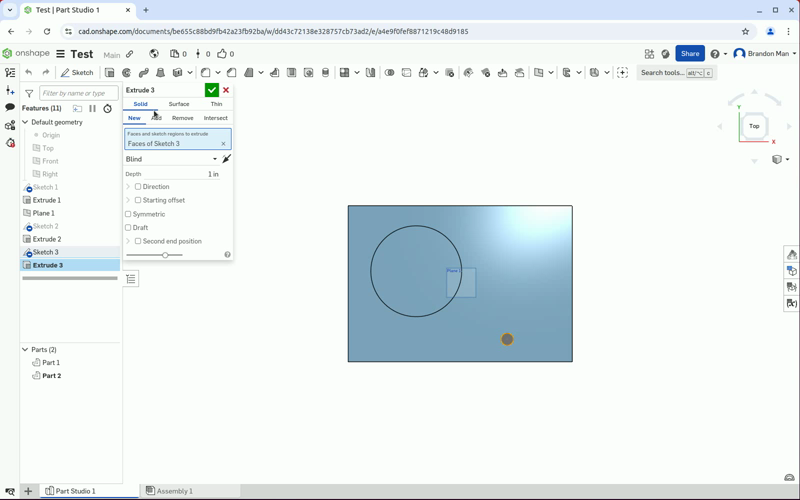
mouse_move(186, 120)
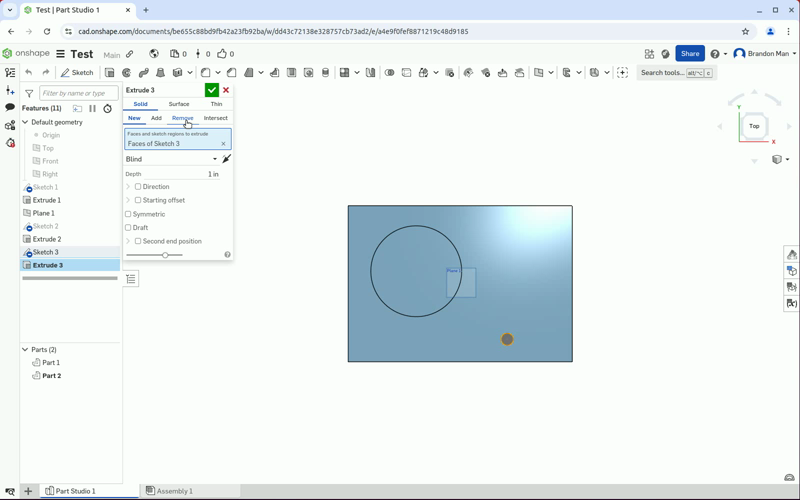
click(186, 120)
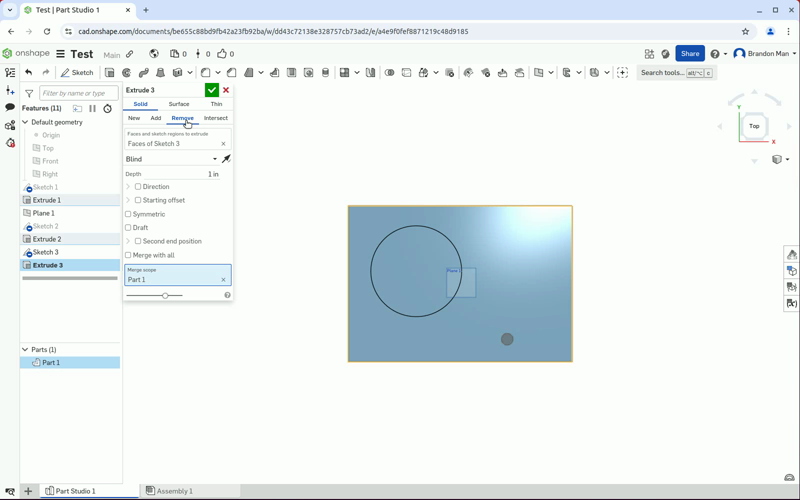
key(tab, 4)
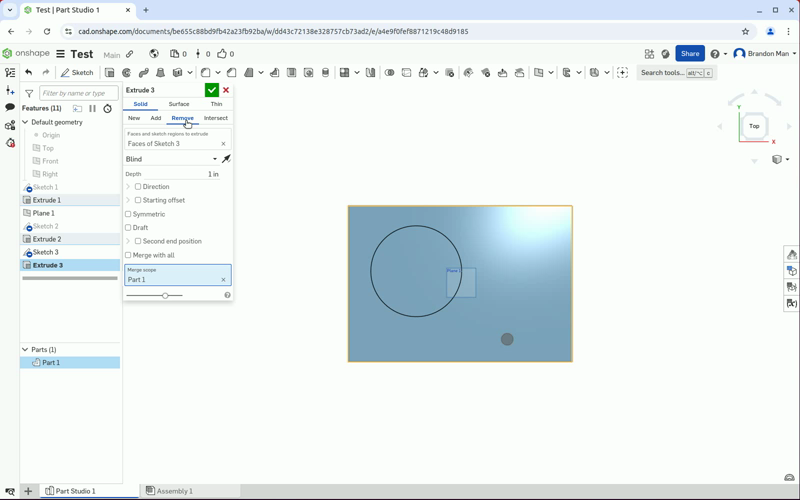
text(9.147)
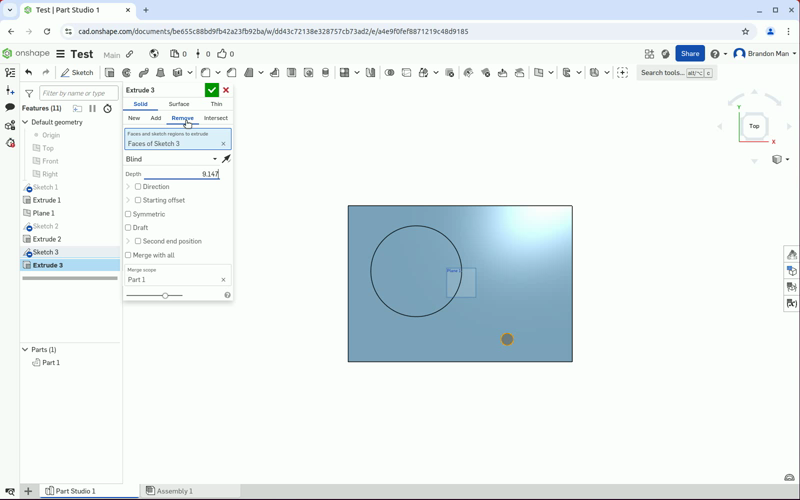
key(tab, 6)
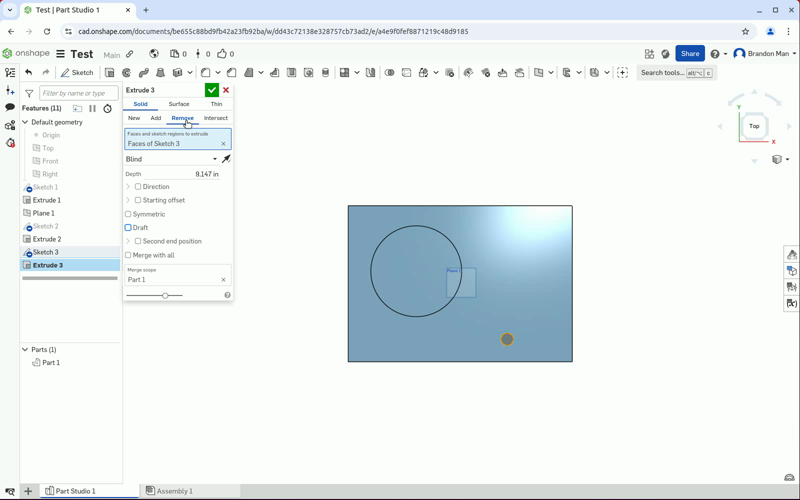
key(space)
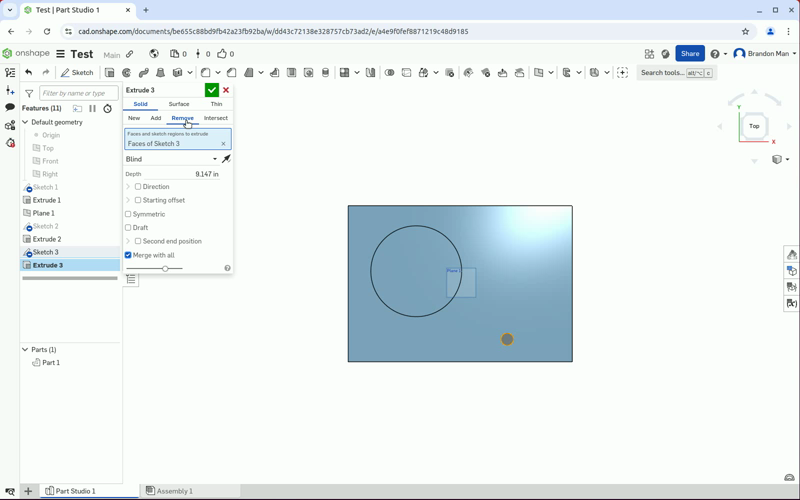
key(enter)
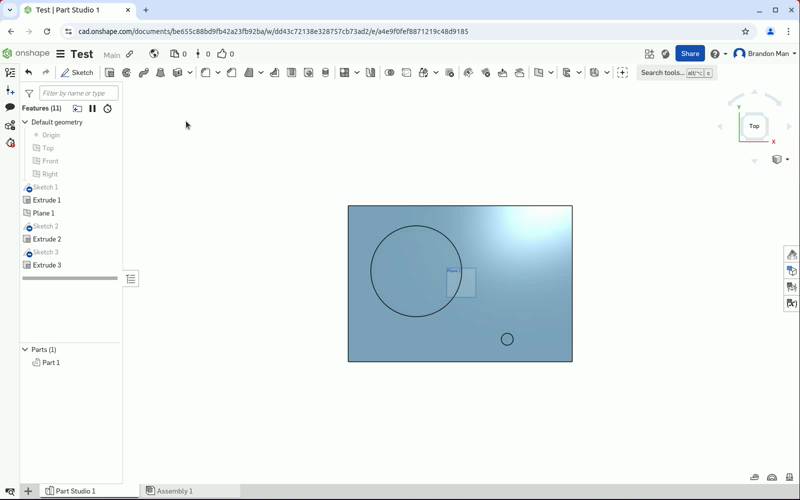
key(shift+h)
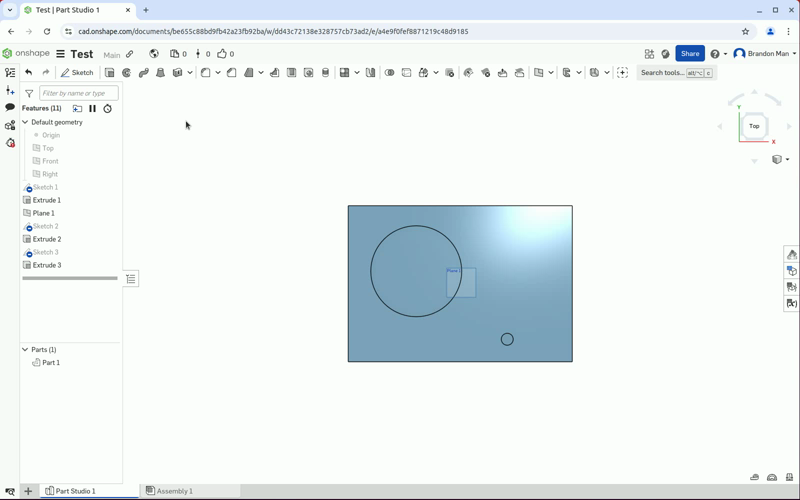
key(shift+h)
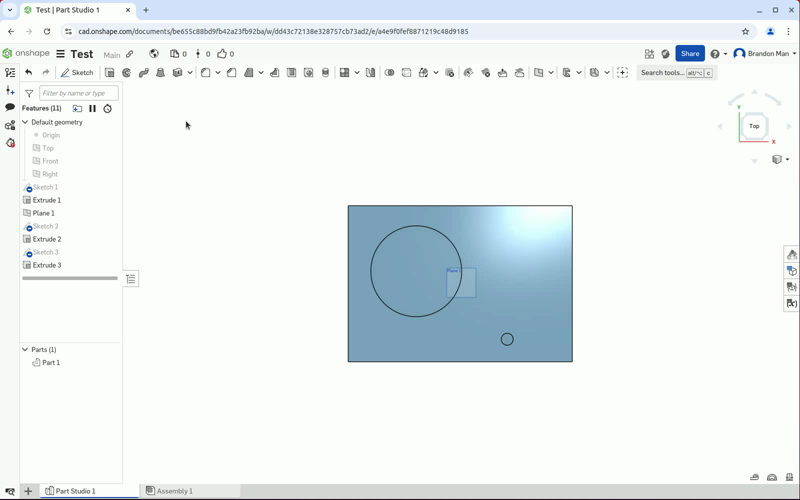
mouse_move(73, 189)
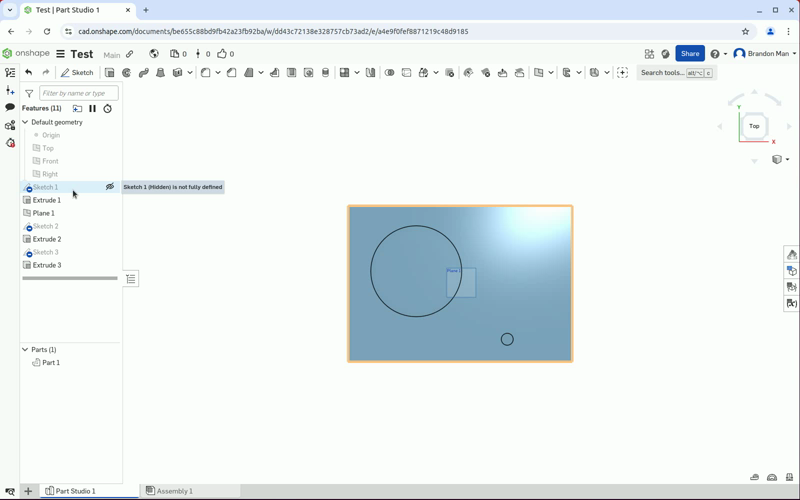
click(73, 189)
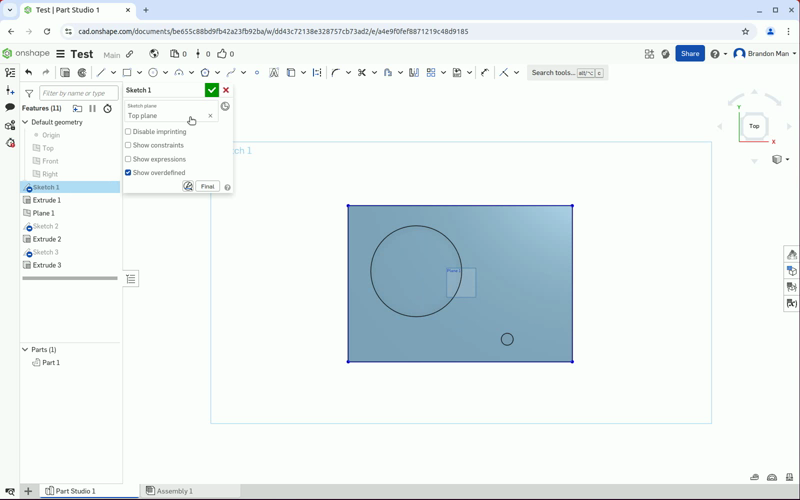
mouse_move(229, 92)
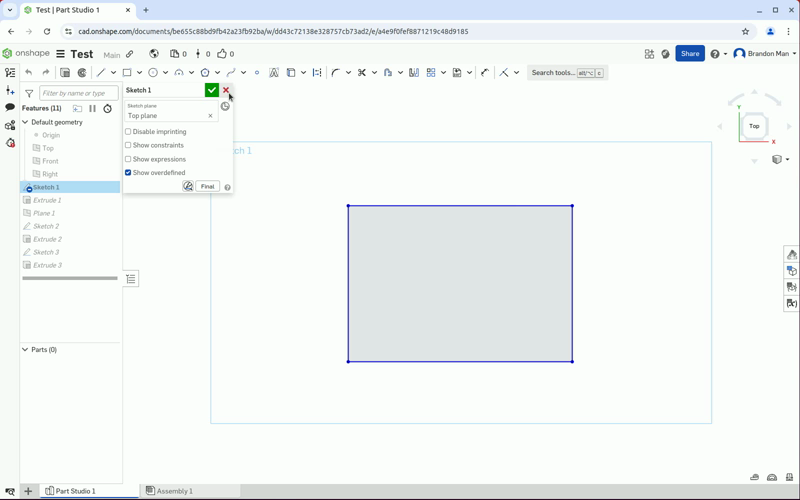
click(229, 92)
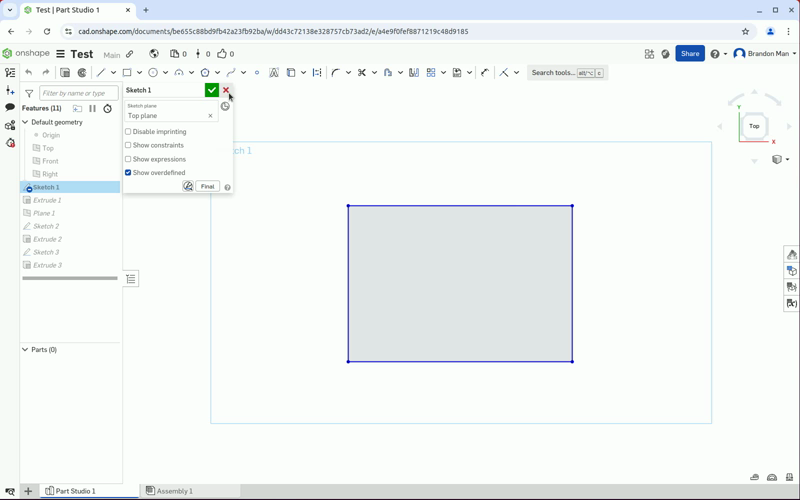
key(shift+s)
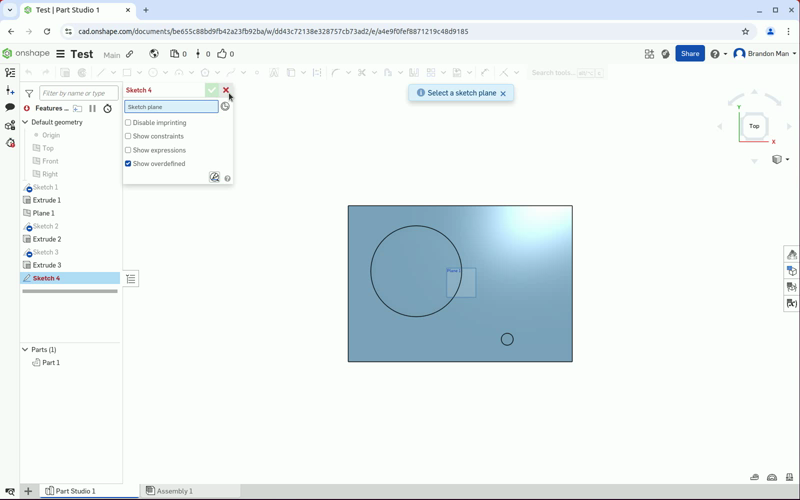
mouse_move(73, 215)
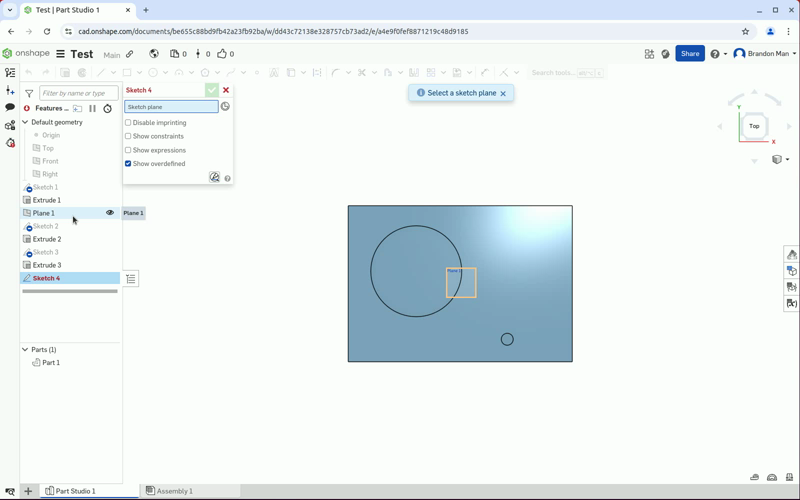
click(73, 215)
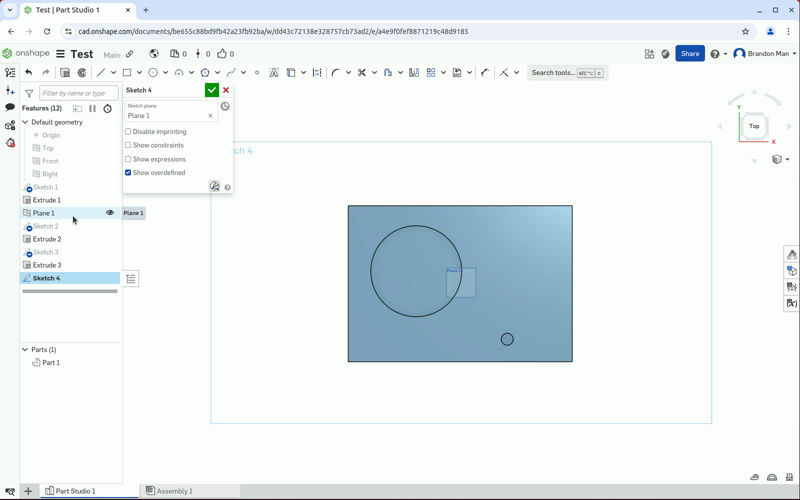
mouse_move(73, 352)
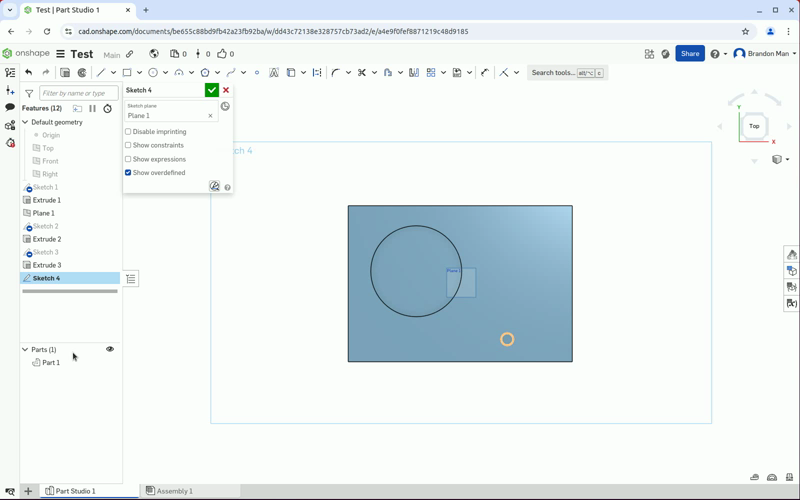
key(y)
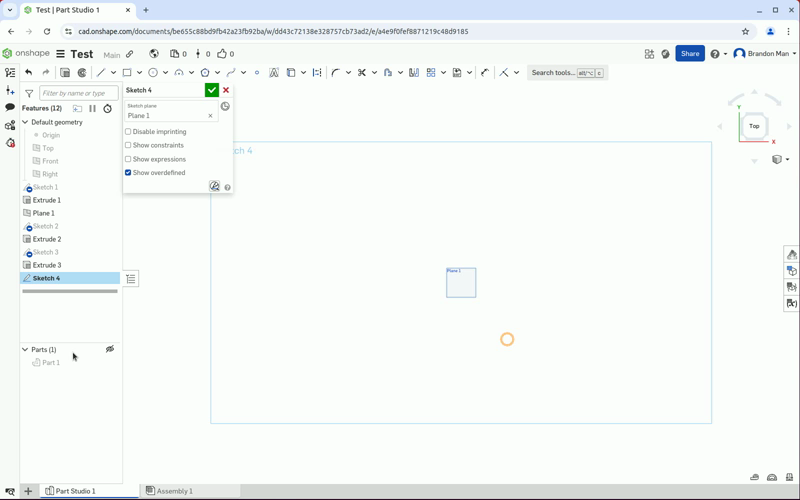
key(c)
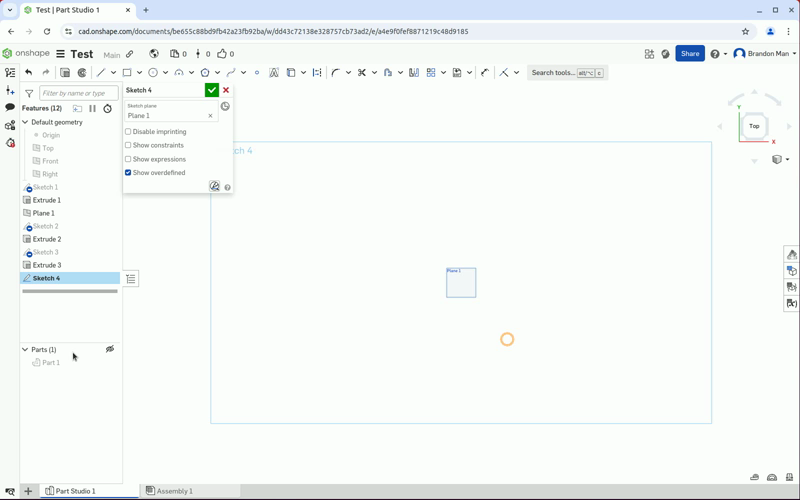
key_down(shift)
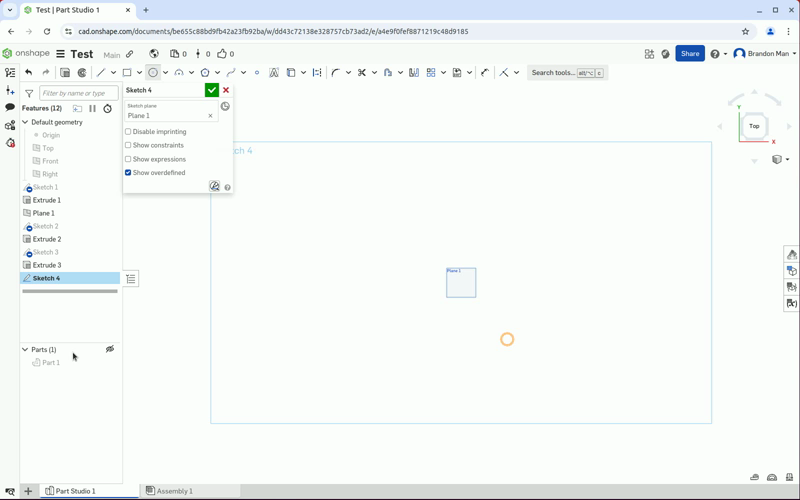
mouse_move(505, 249)
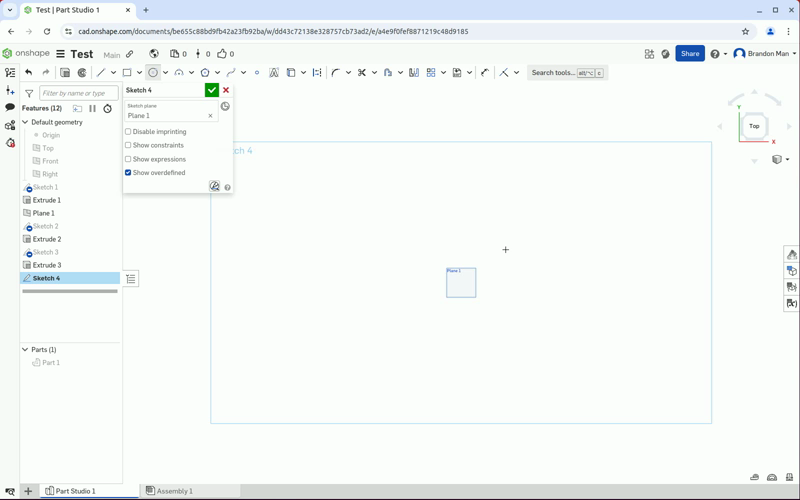
click(505, 249)
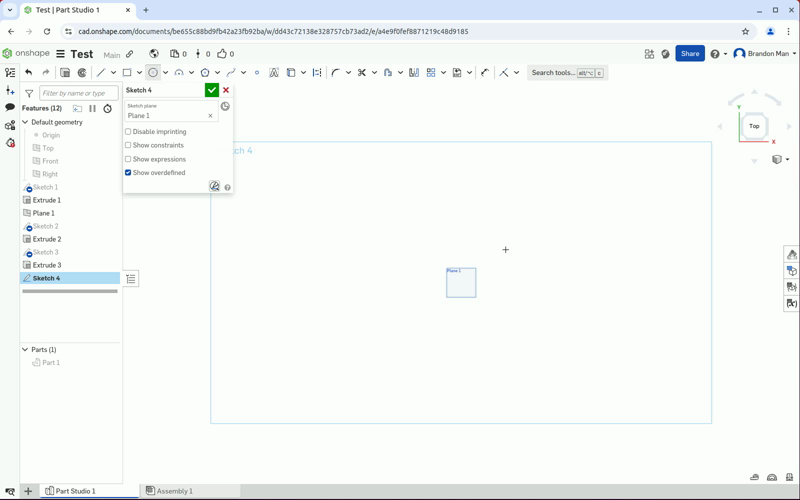
key_up(shift)
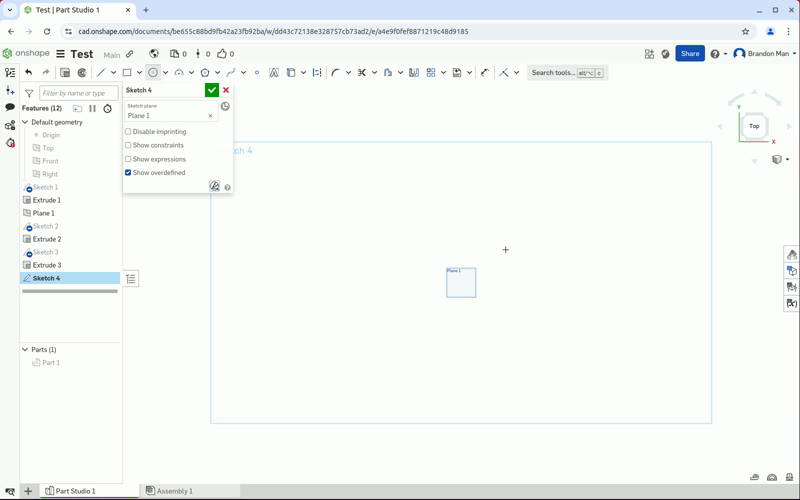
mouse_move(520, 249)
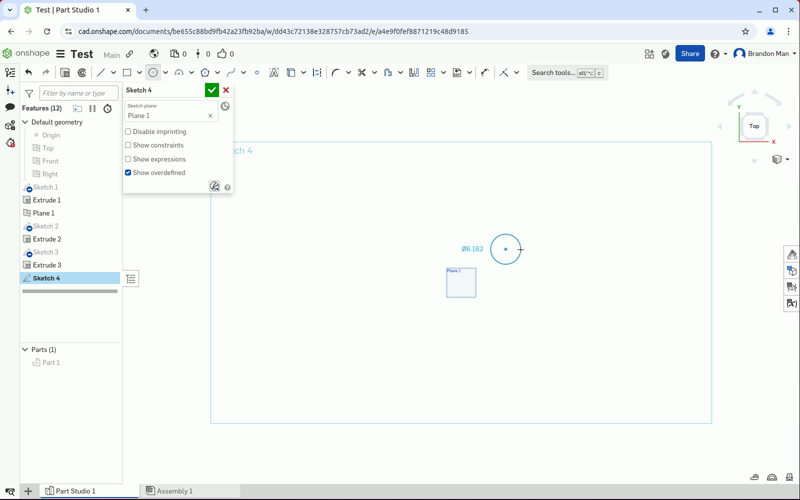
click(520, 249)
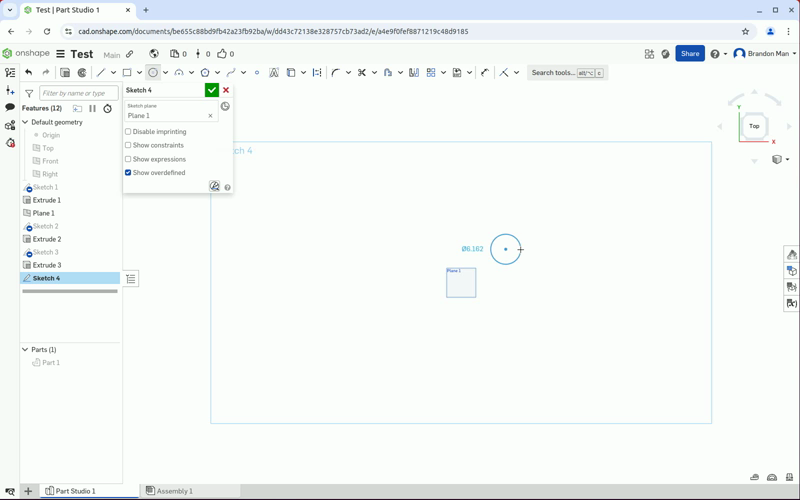
key(esc)
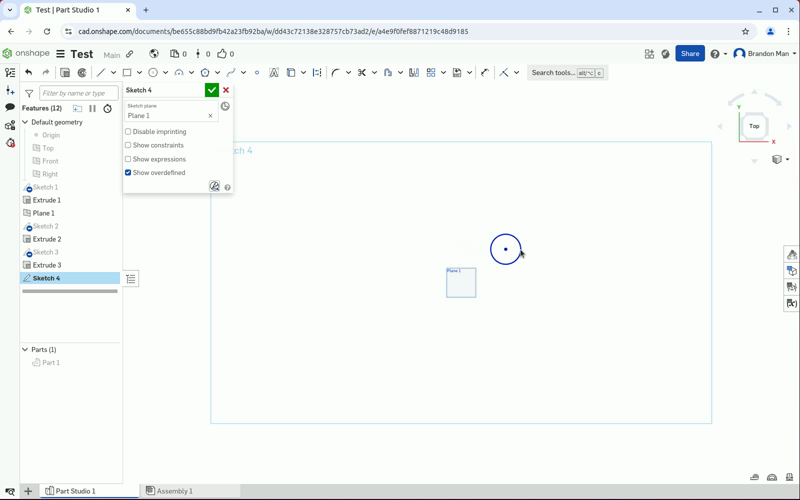
mouse_move(515, 258)
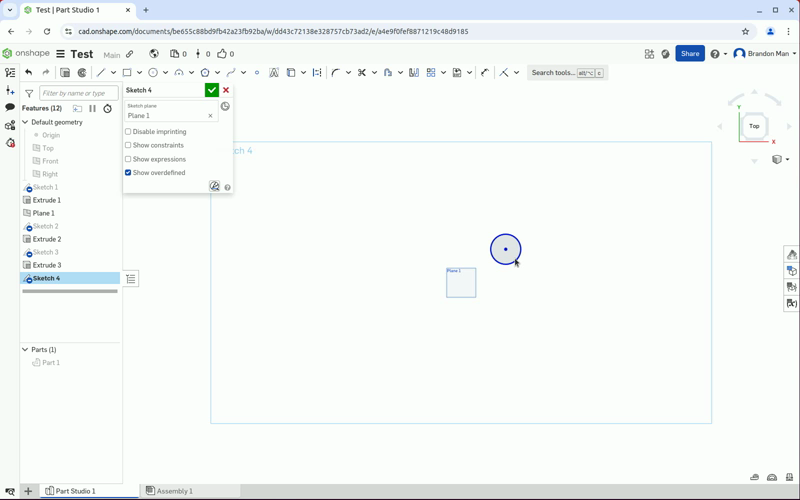
scroll(6)
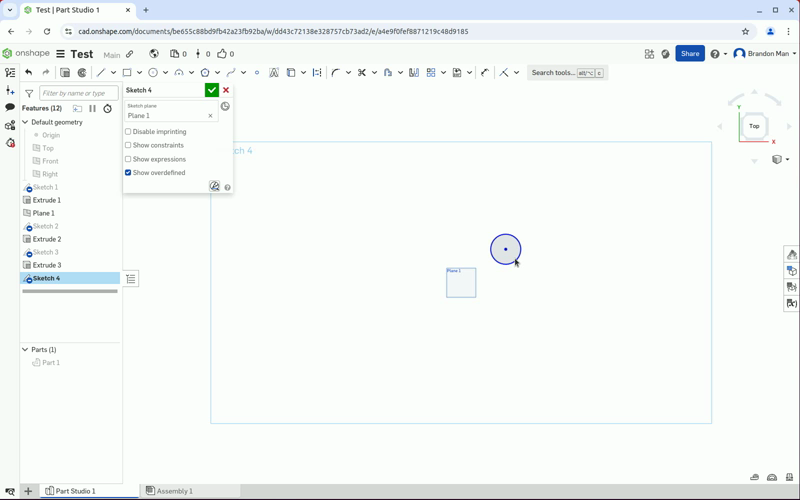
scroll(6)
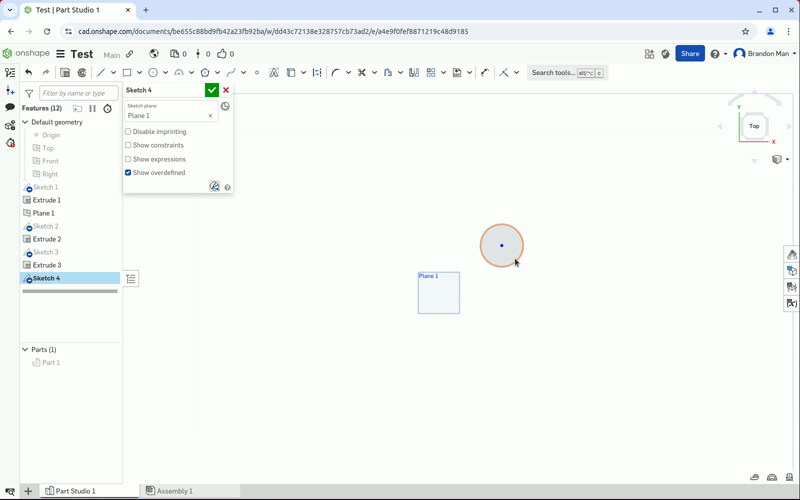
scroll(6)
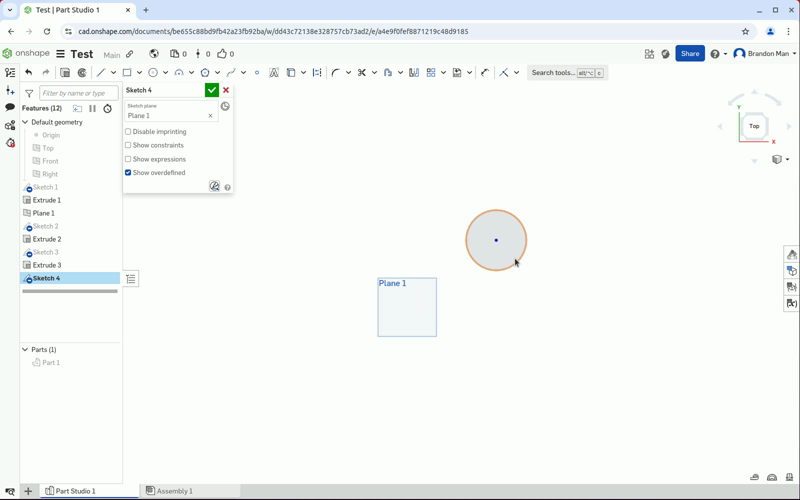
scroll(6)
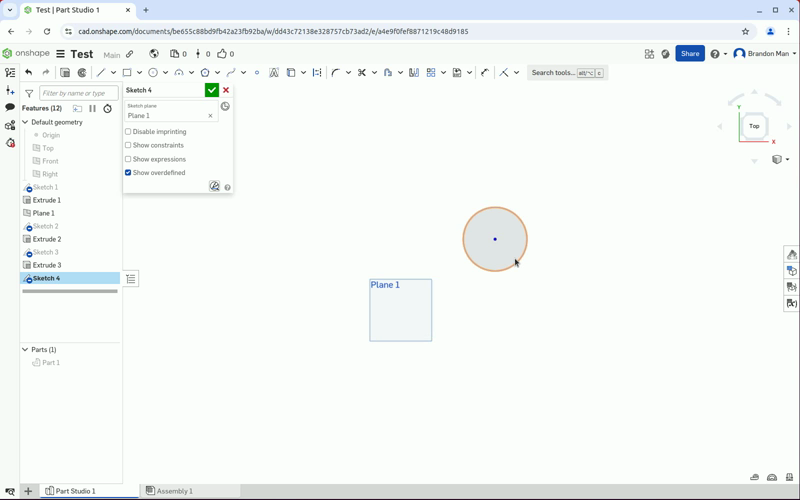
scroll(6)
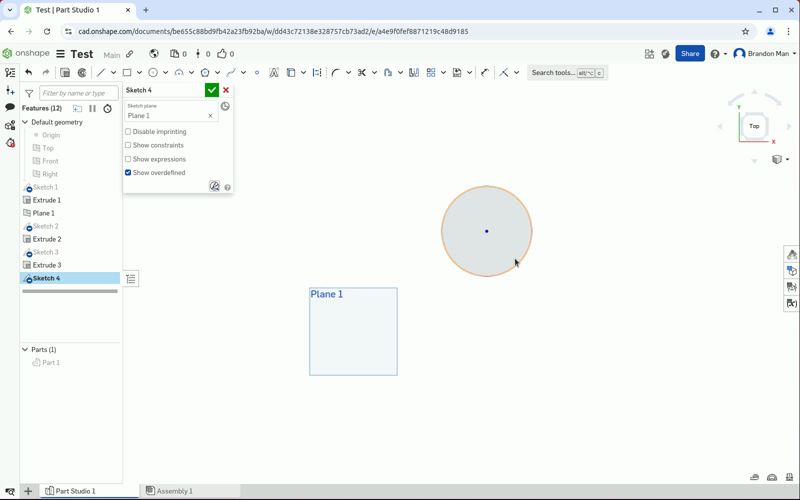
scroll(6)
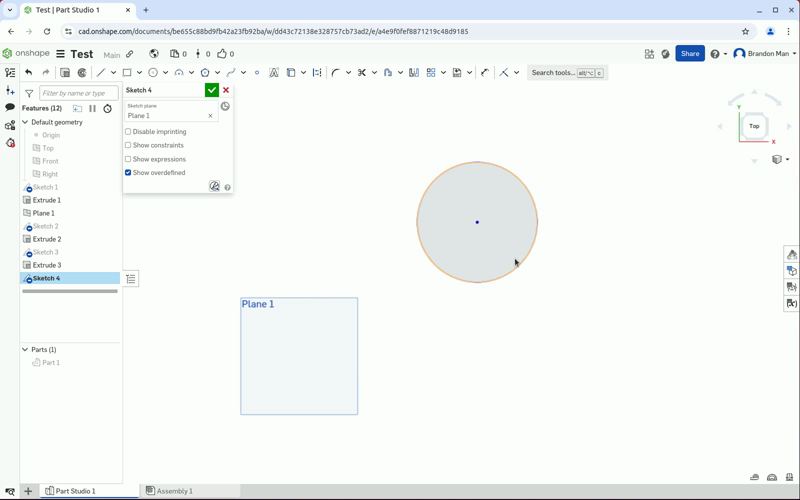
scroll(6)
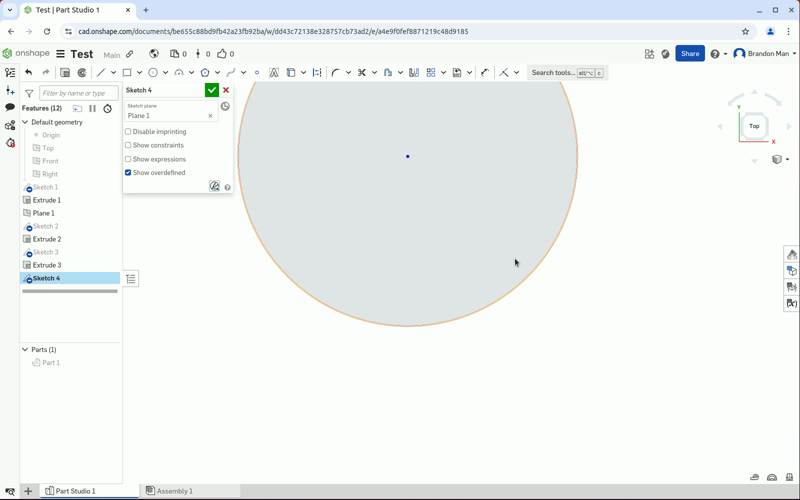
click(515, 258)
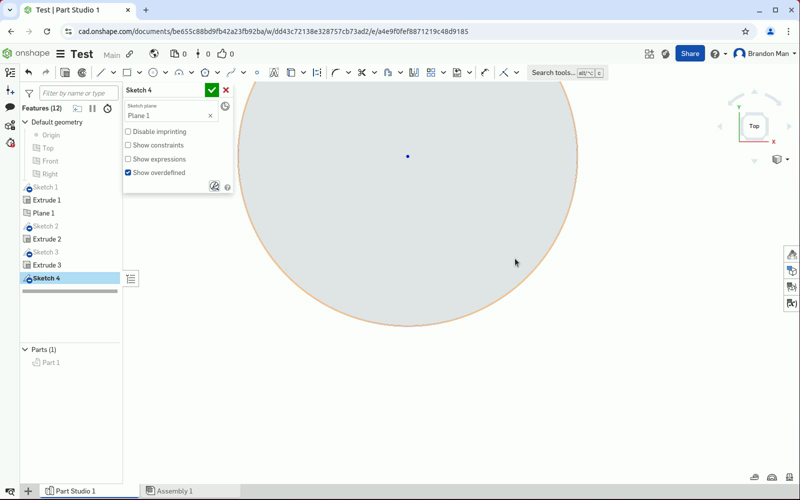
scroll(-6)
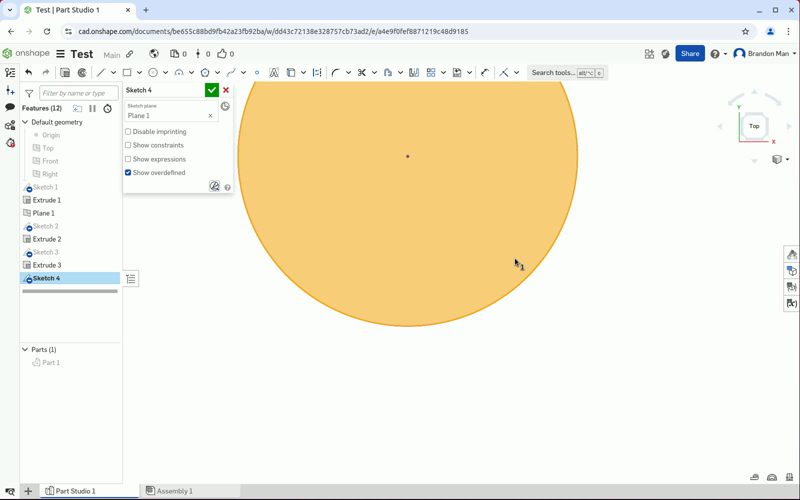
scroll(-6)
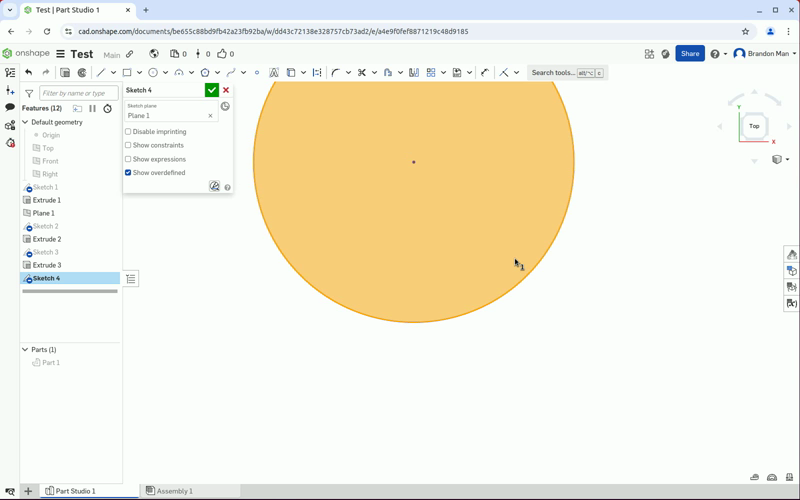
scroll(-6)
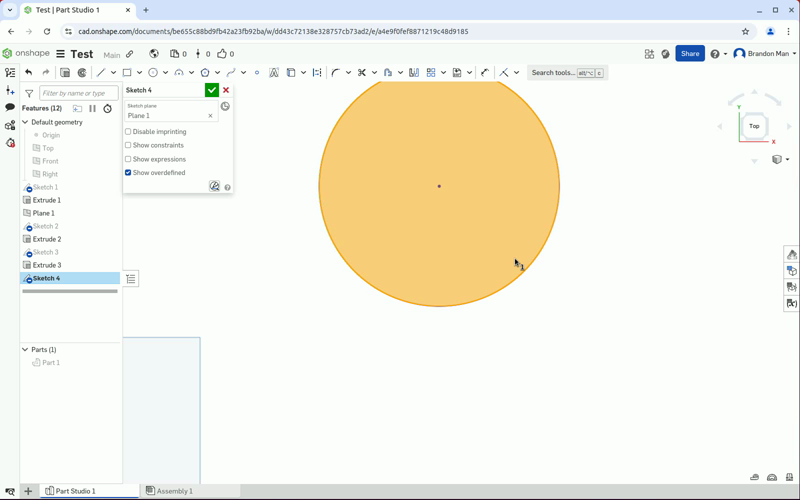
scroll(-6)
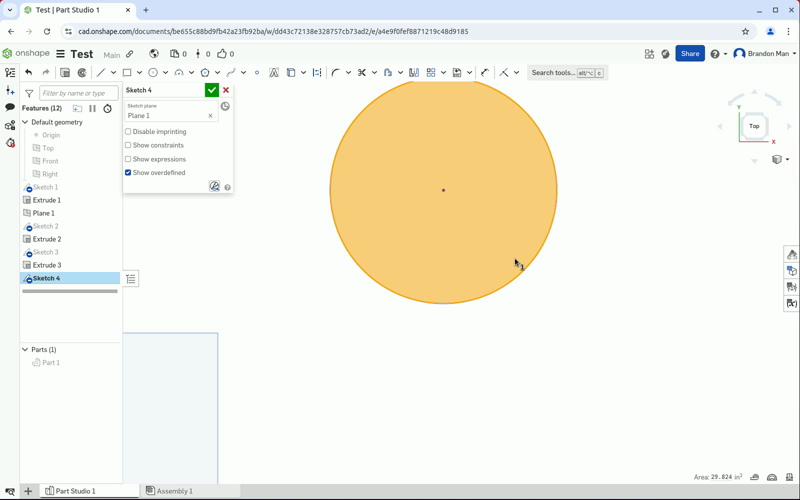
scroll(-6)
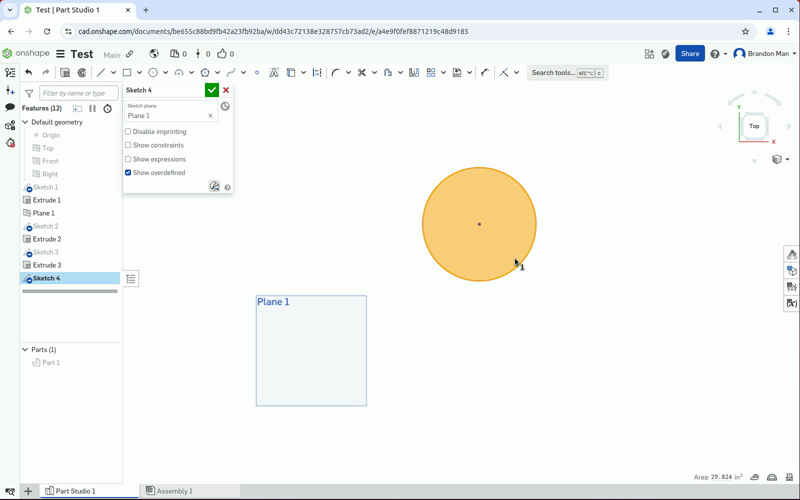
scroll(-6)
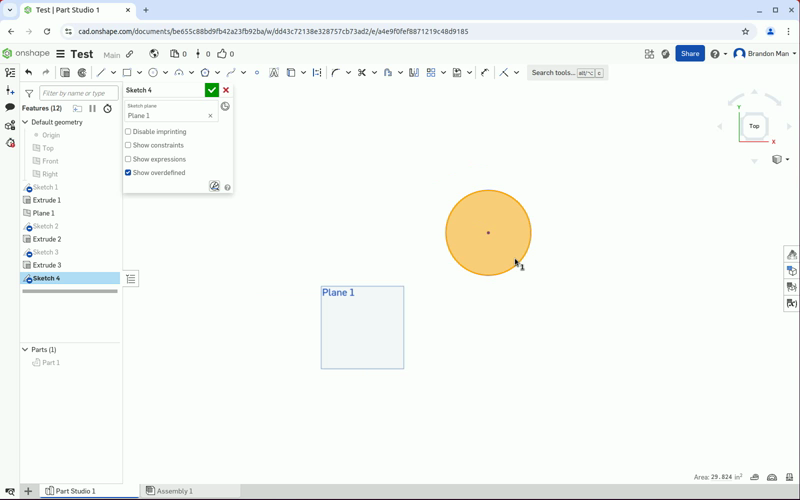
scroll(-6)
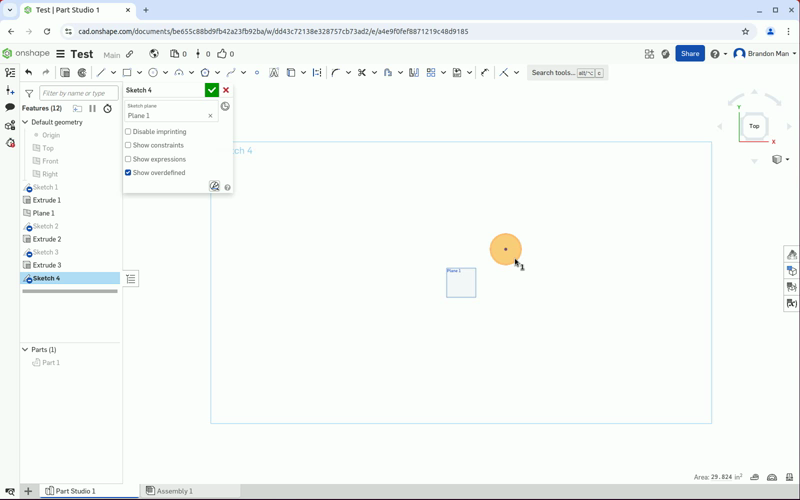
mouse_move(73, 352)
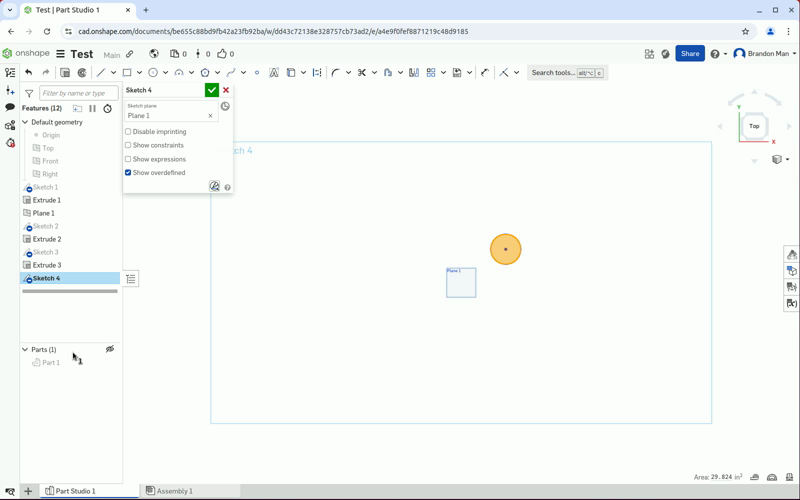
key(shift+y)
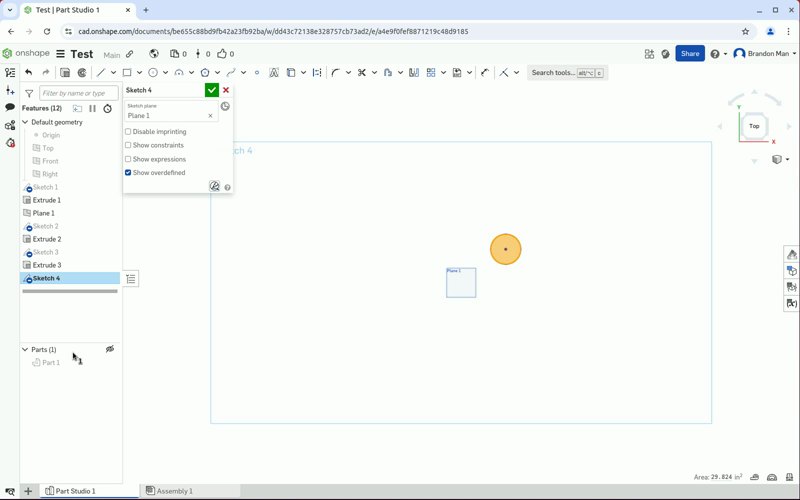
key(shift+e)
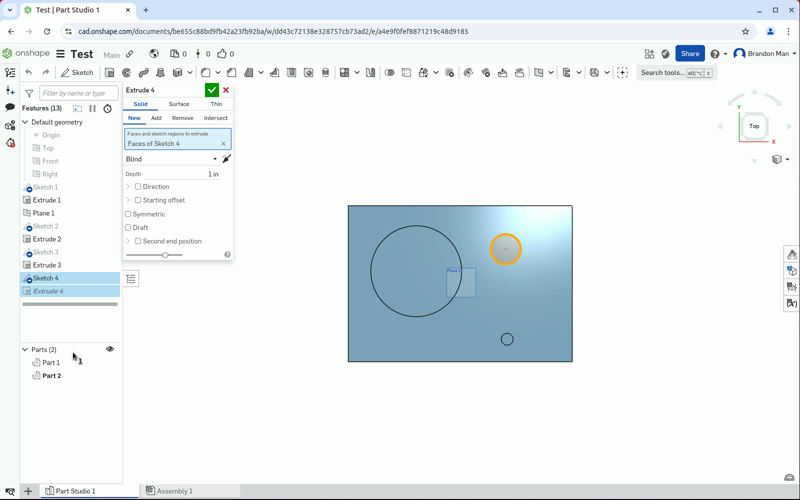
mouse_move(143, 106)
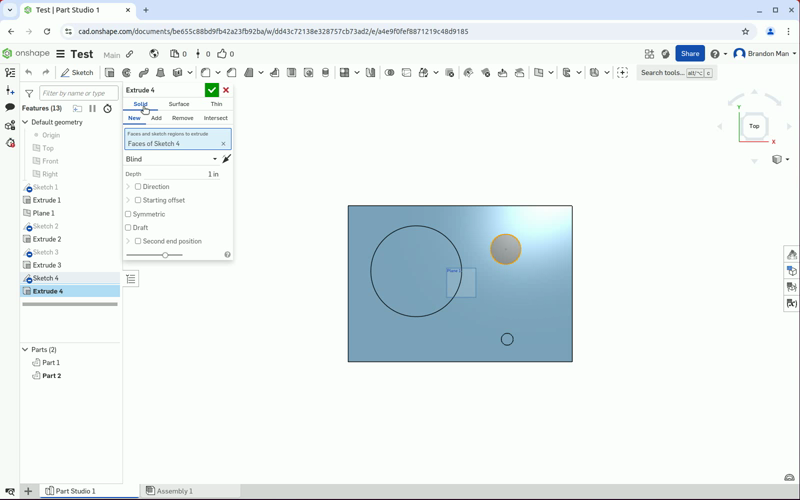
click(143, 106)
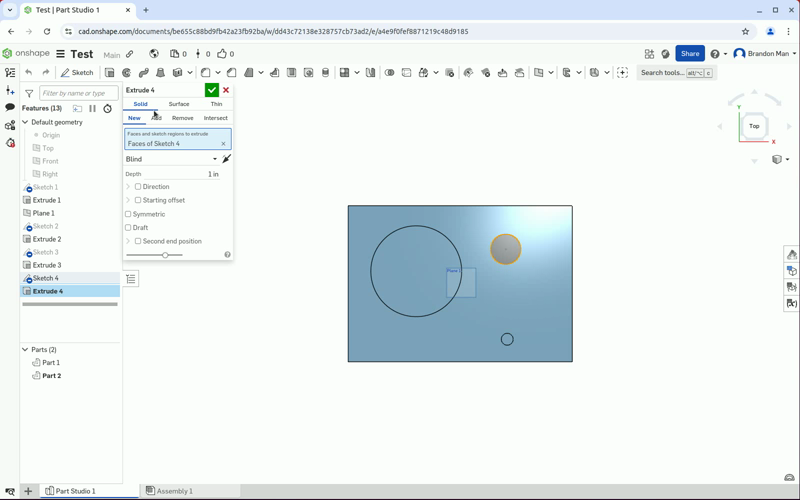
mouse_move(186, 120)
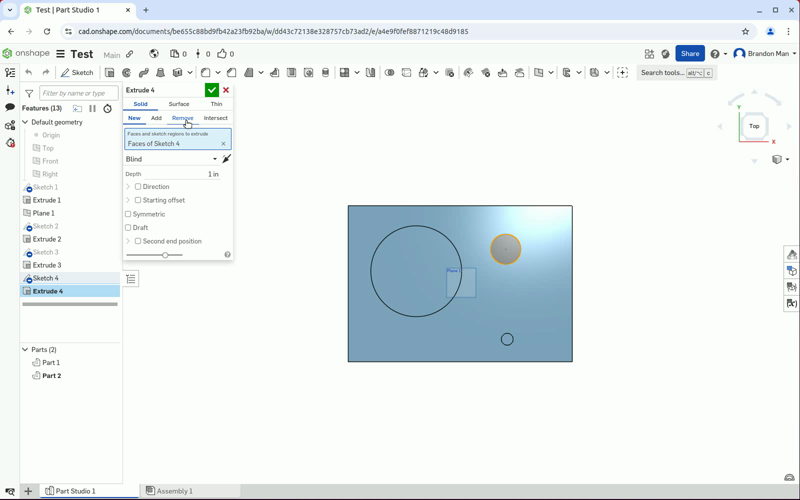
click(186, 120)
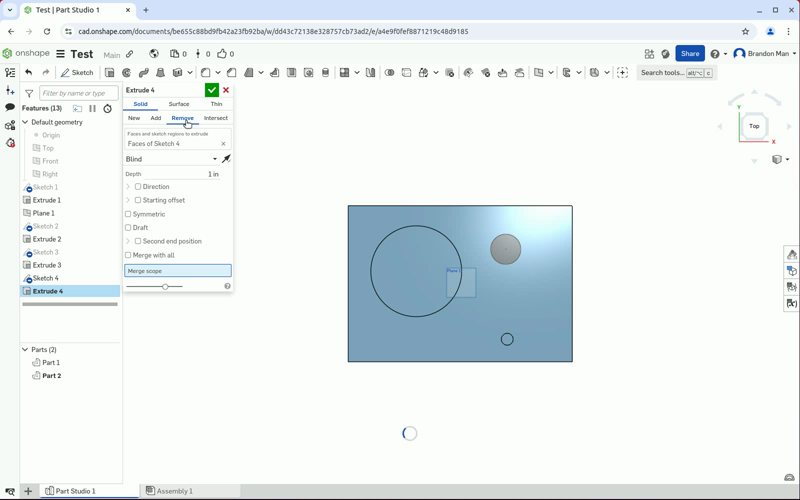
key(tab, 4)
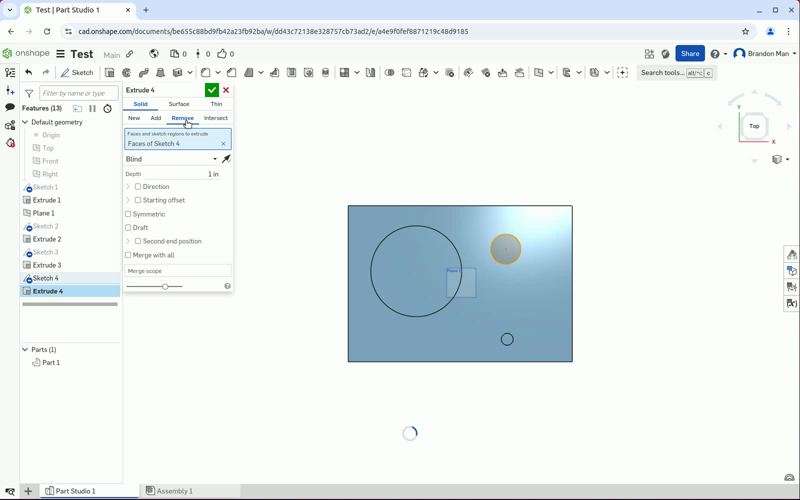
text(9.147)
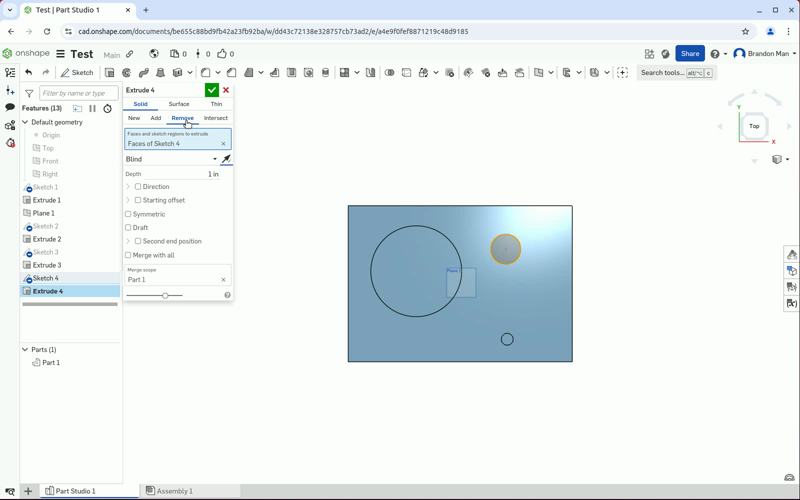
key(tab, 6)
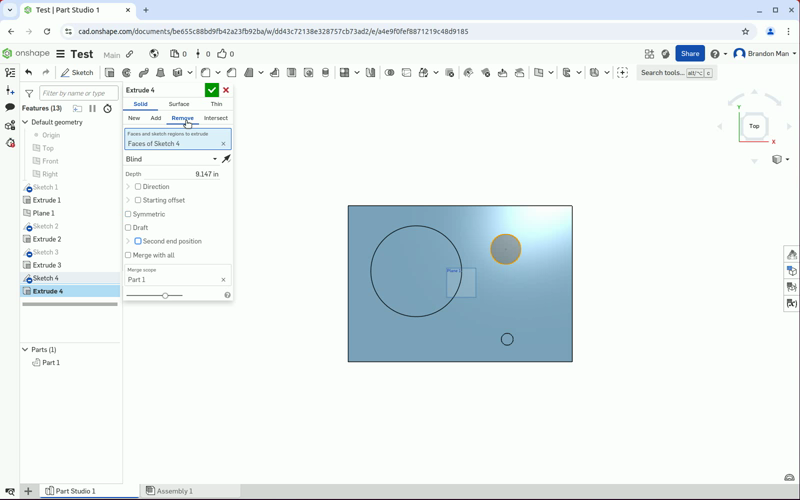
key(space)
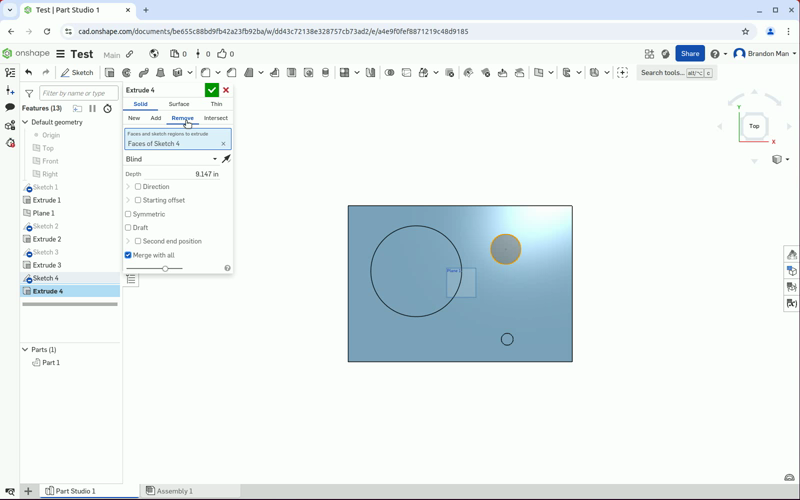
key(enter)
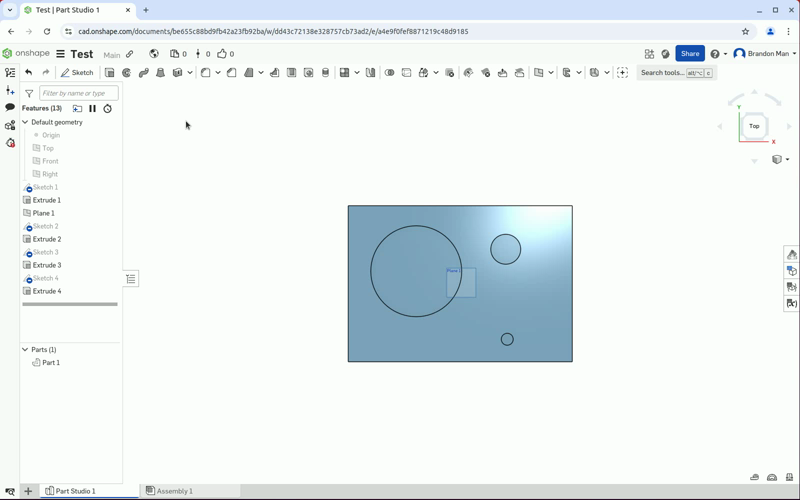
key(shift+h)
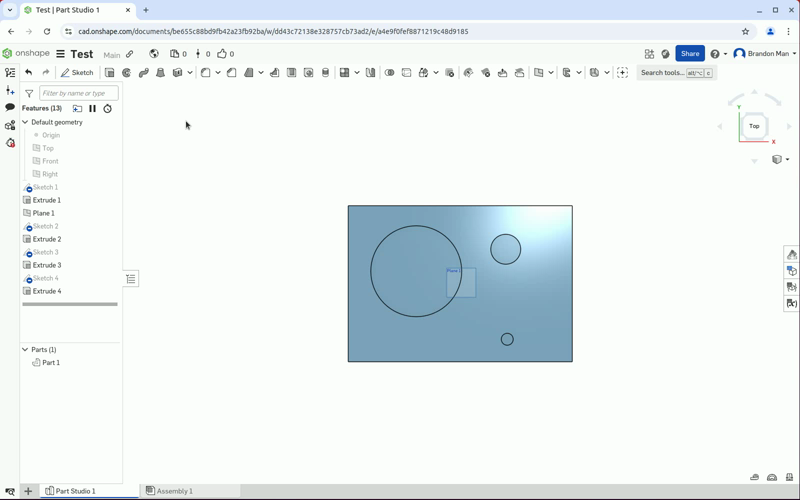
key(shift+h)
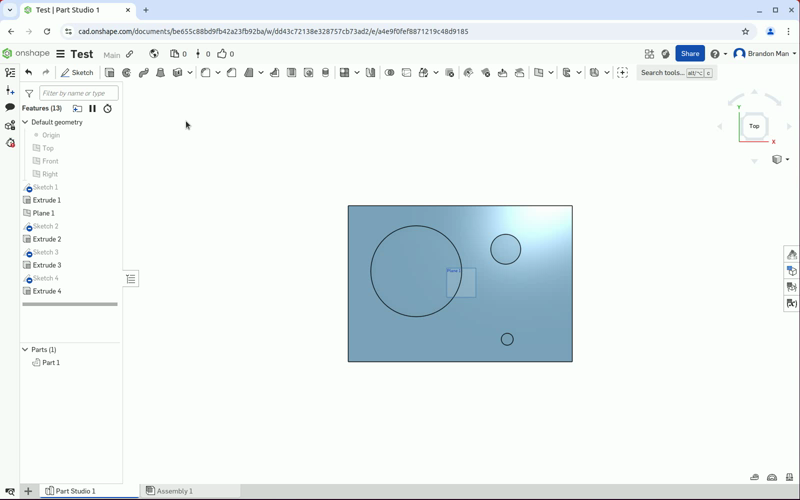
key(shift+7)
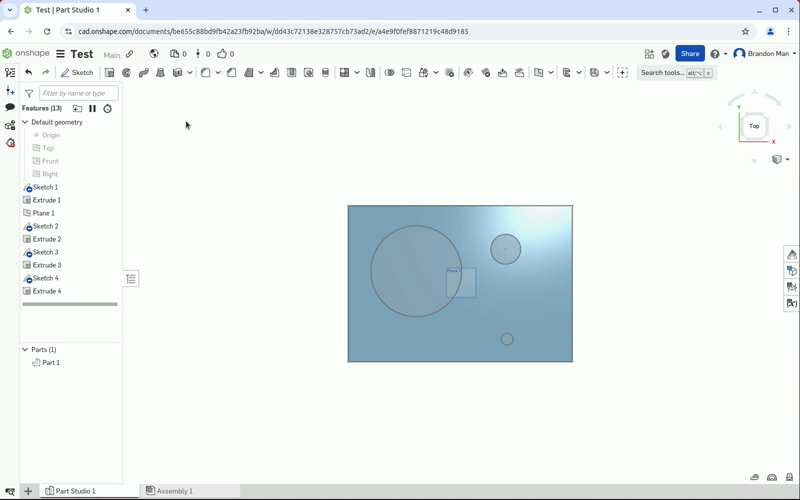
key(up, 3)
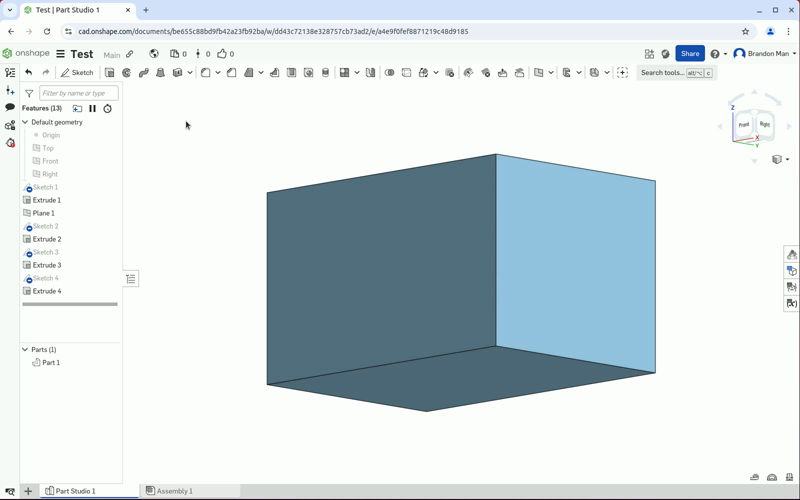
key(left, 3)
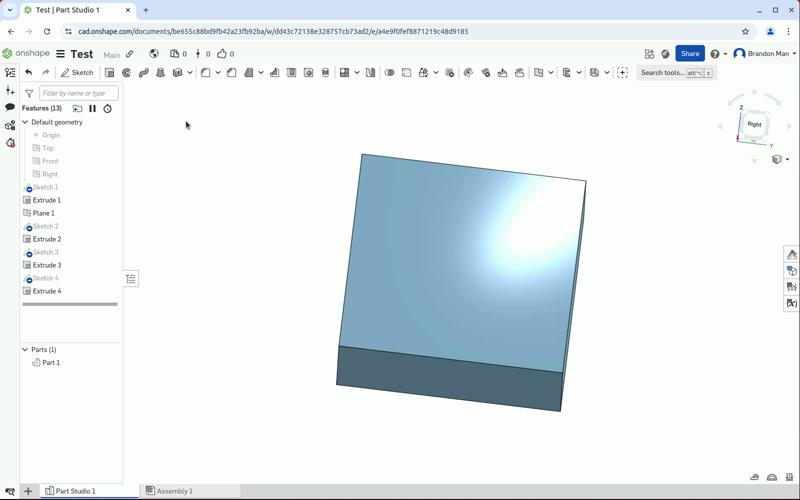
key(right, 3)
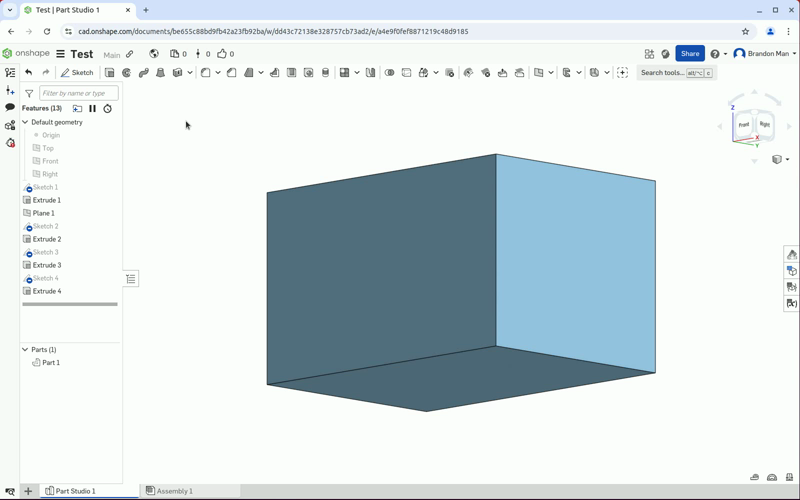
key(down, 3)
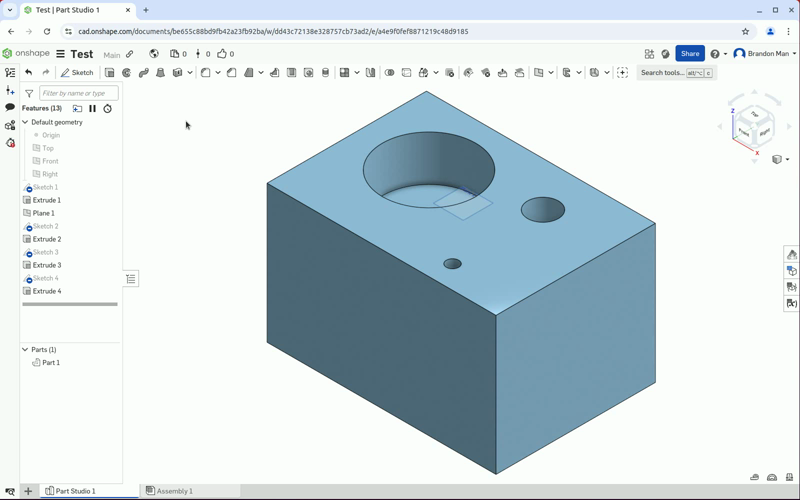
mouse_move(73, 189)
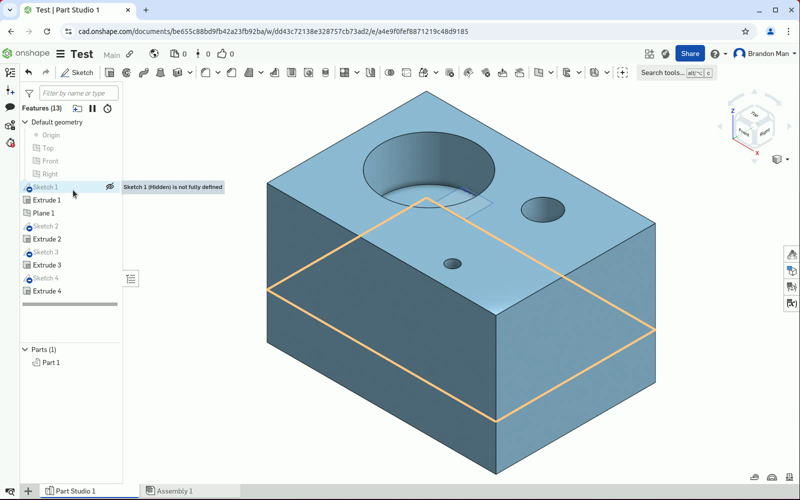
click(73, 189)